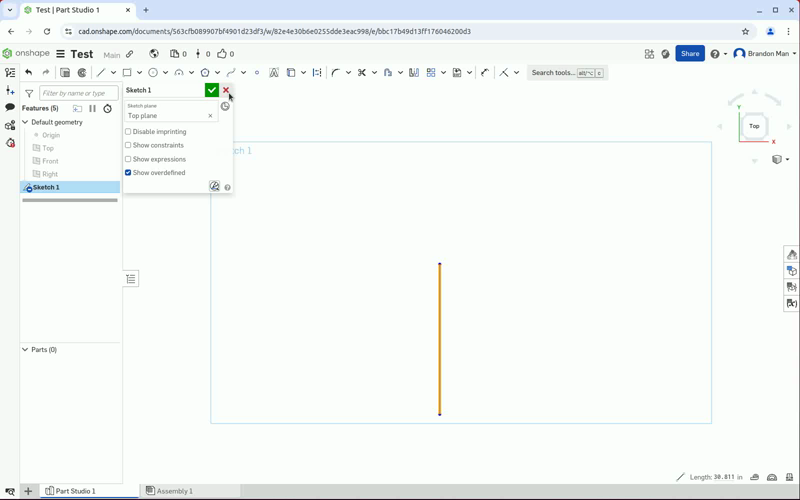
key(shift+h)
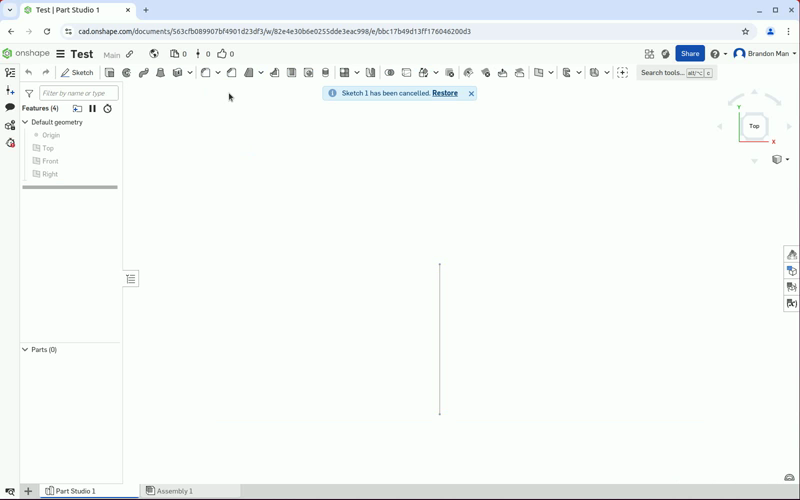
key(shift+s)
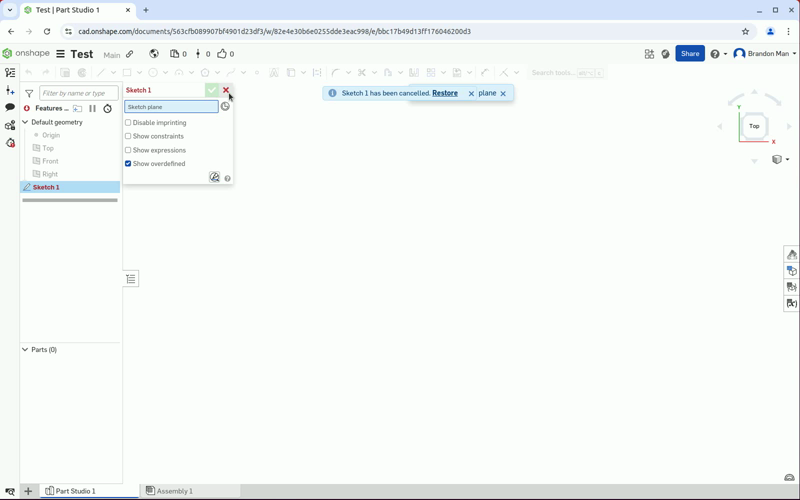
mouse_move(73, 150)
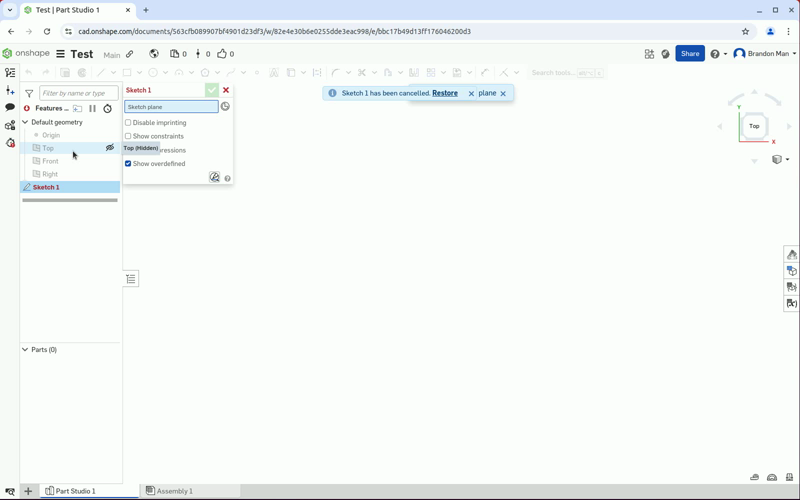
click(73, 150)
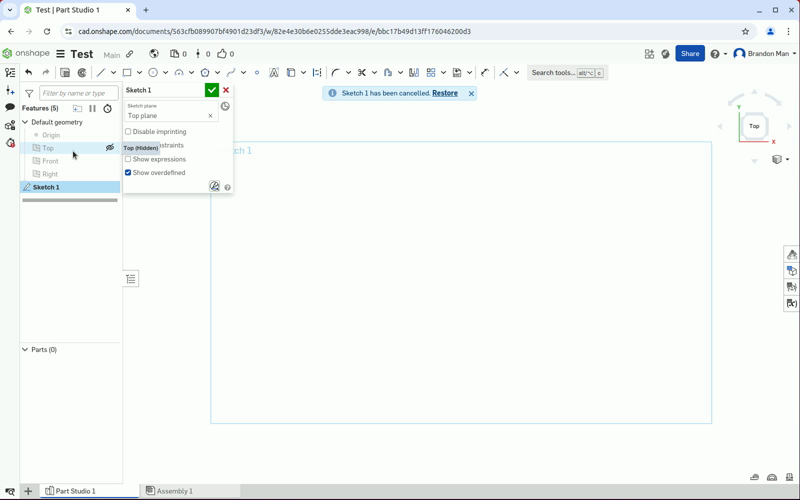
mouse_move(73, 352)
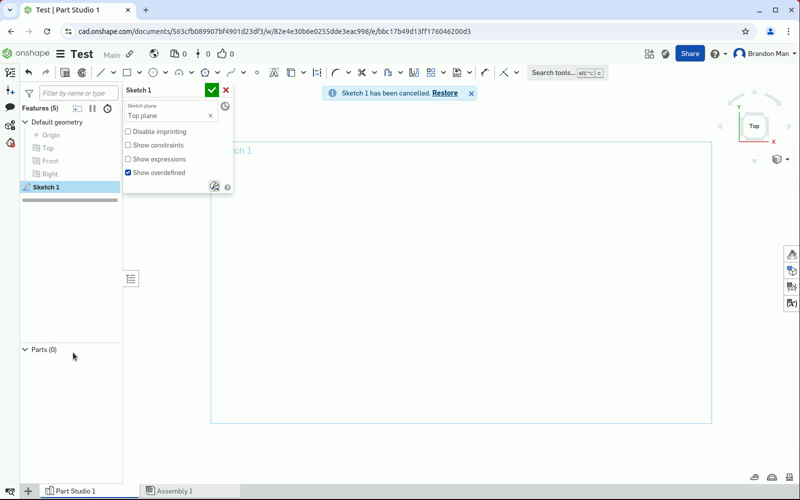
key(y)
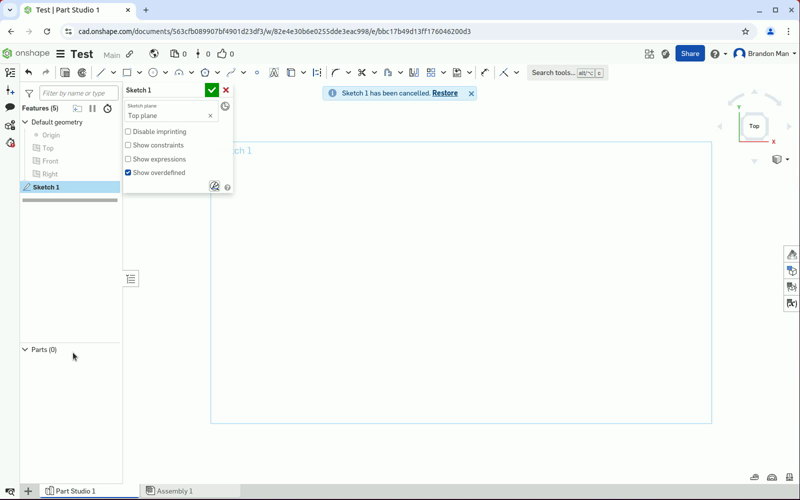
key(l)
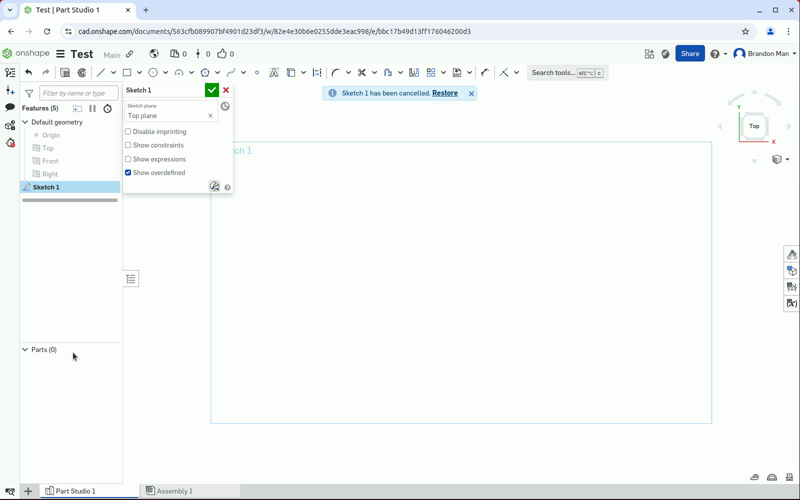
key_down(shift)
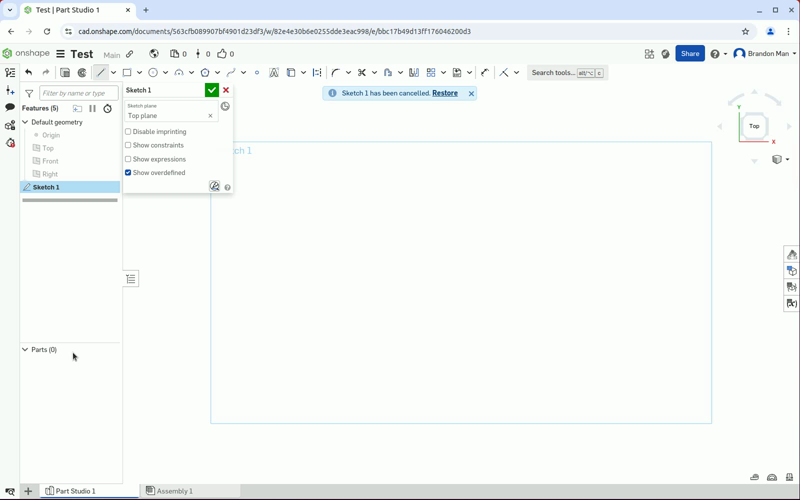
mouse_move(348, 223)
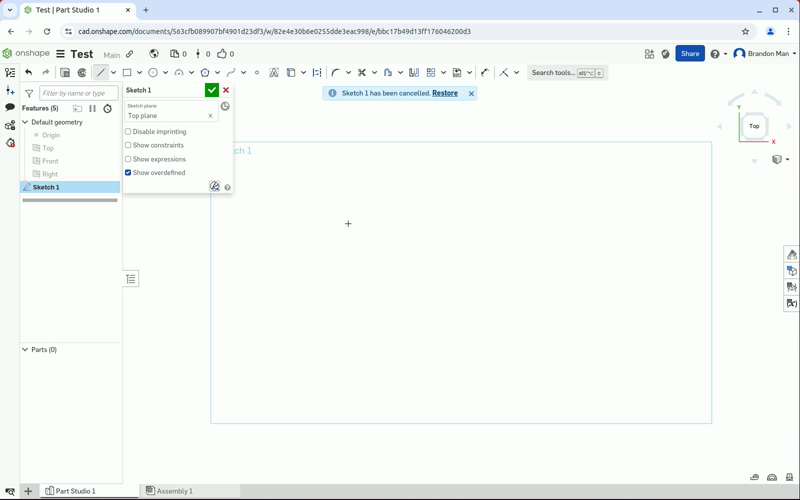
click(348, 223)
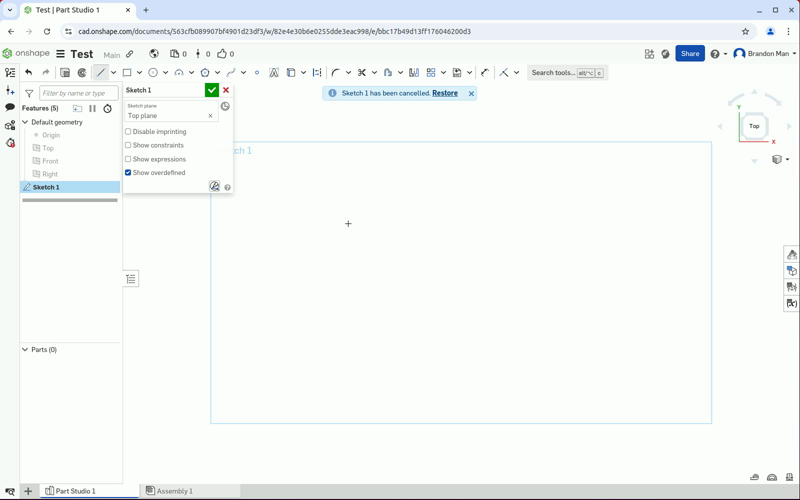
key_up(shift)
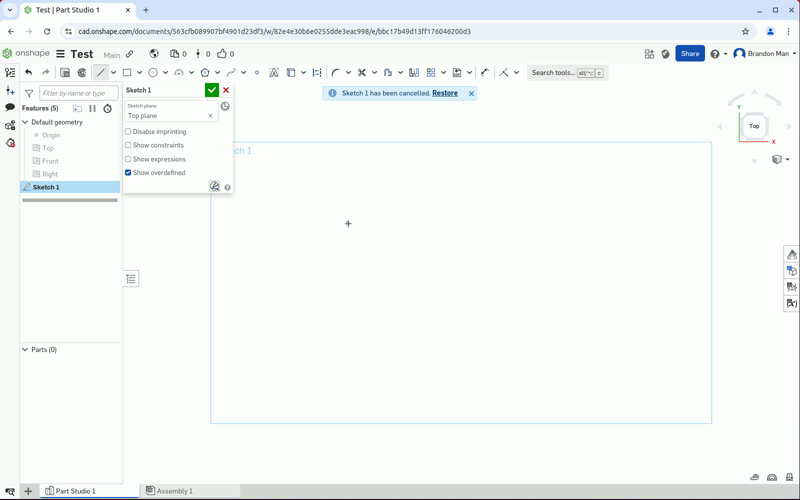
key_down(shift)
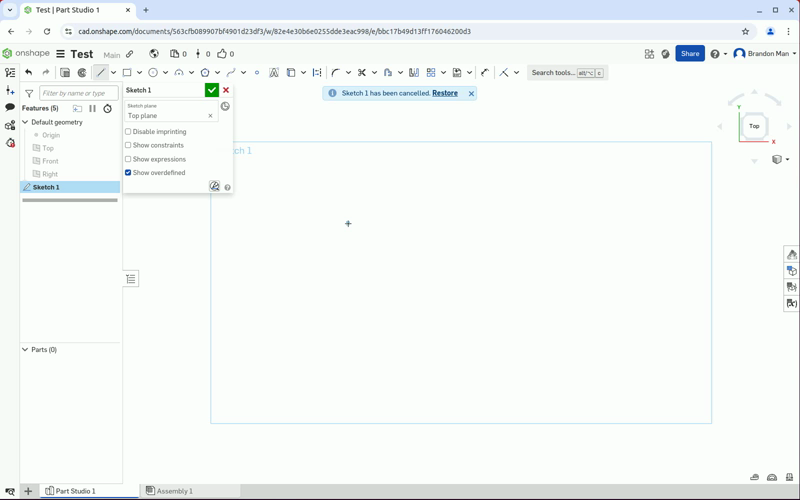
mouse_move(378, 223)
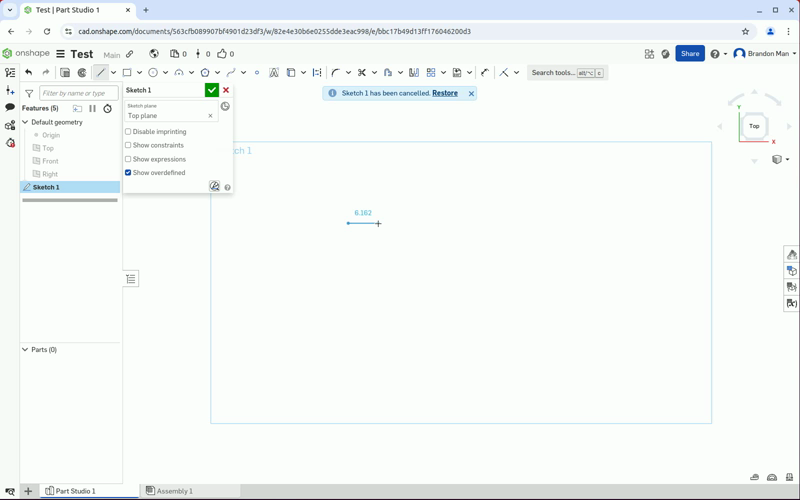
mouse_move(362, 223)
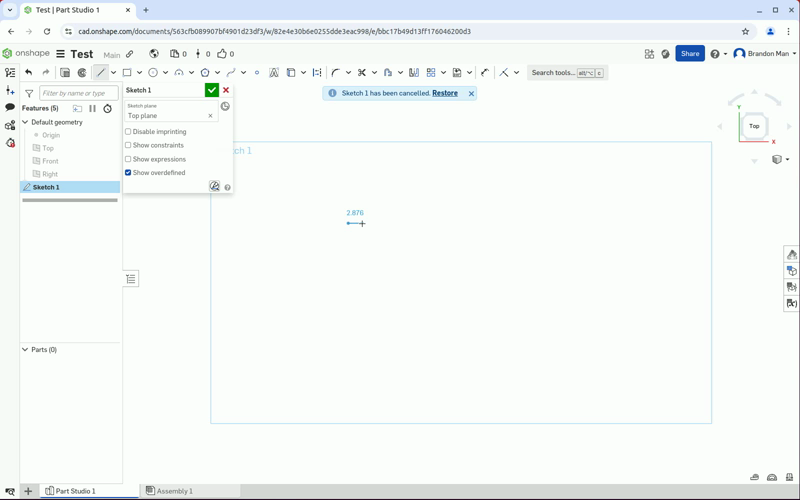
click(362, 223)
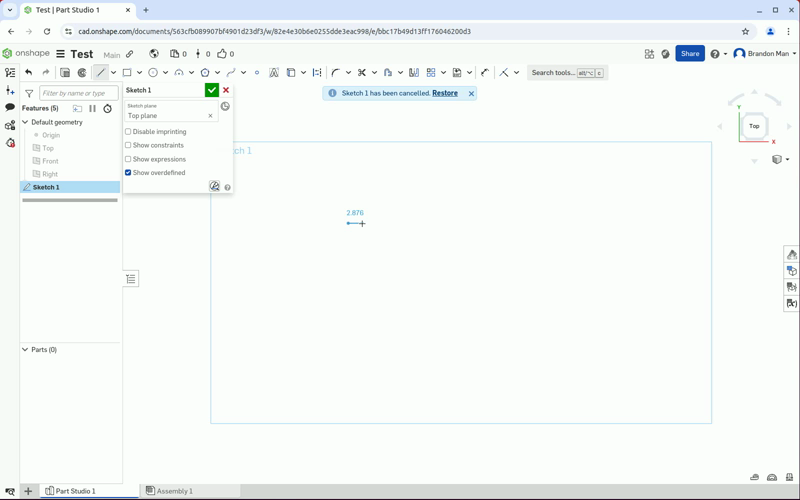
key_up(shift)
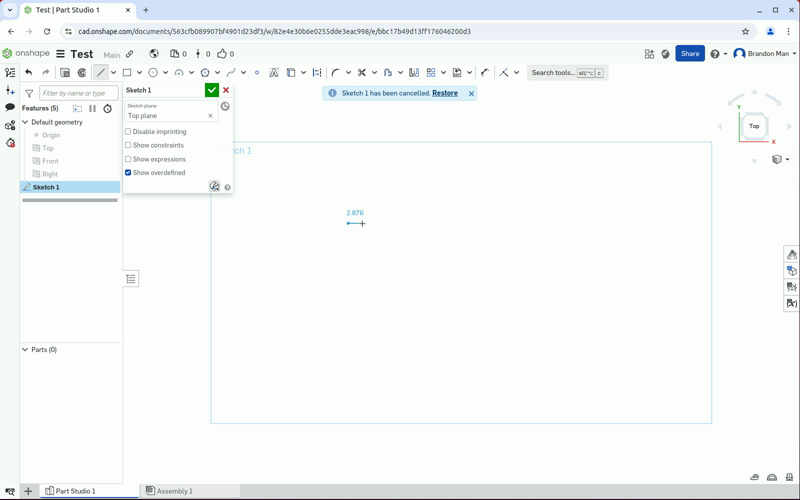
key_down(shift)
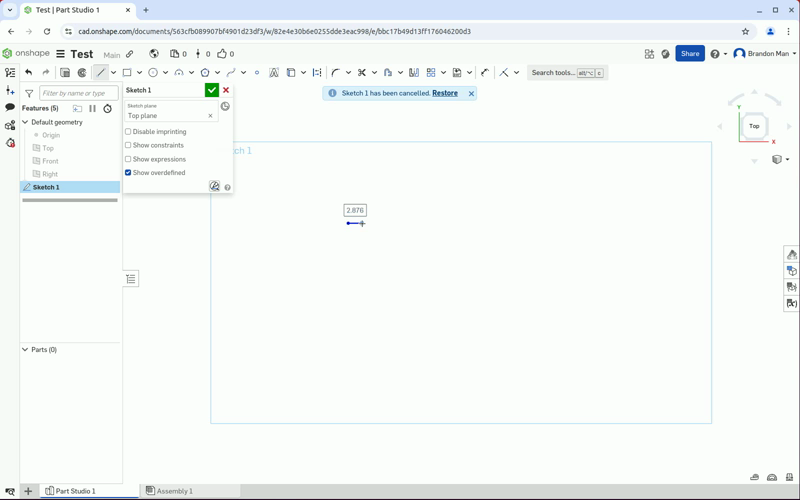
mouse_move(392, 223)
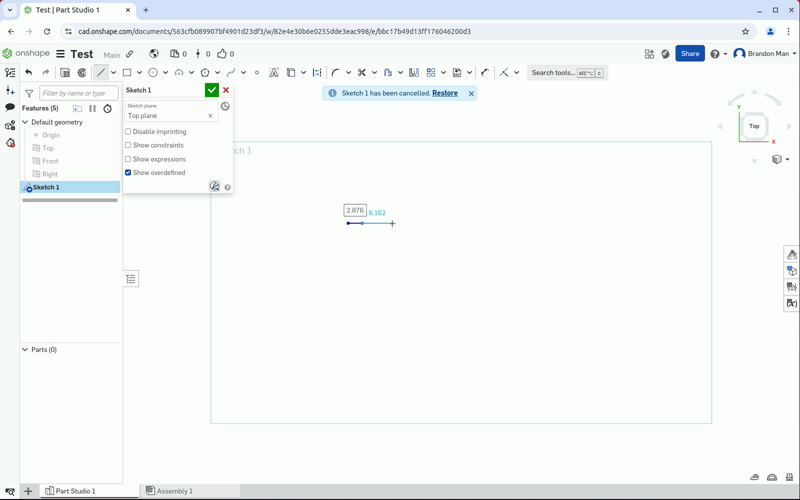
mouse_move(362, 189)
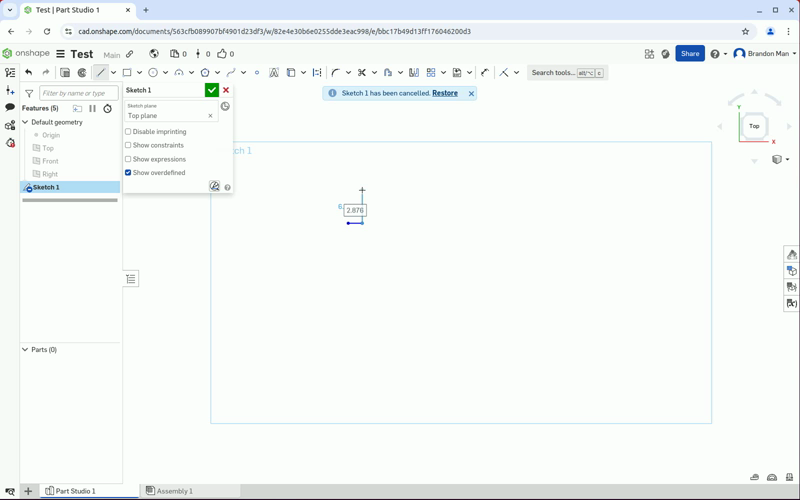
click(362, 189)
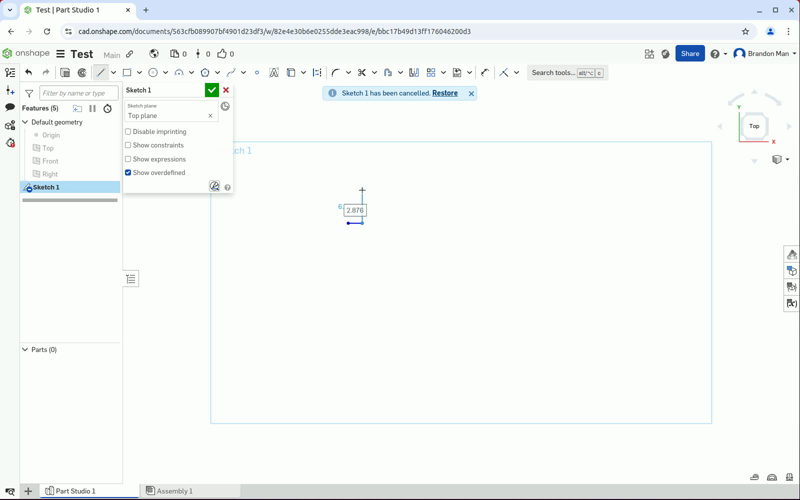
key_up(shift)
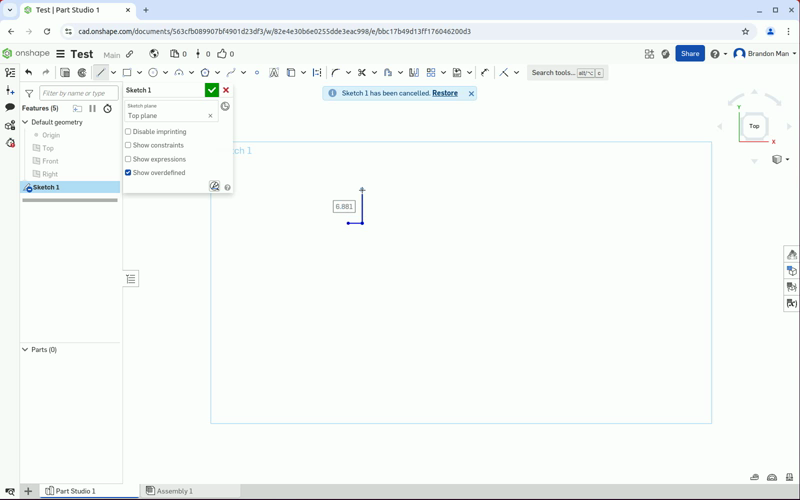
key_down(shift)
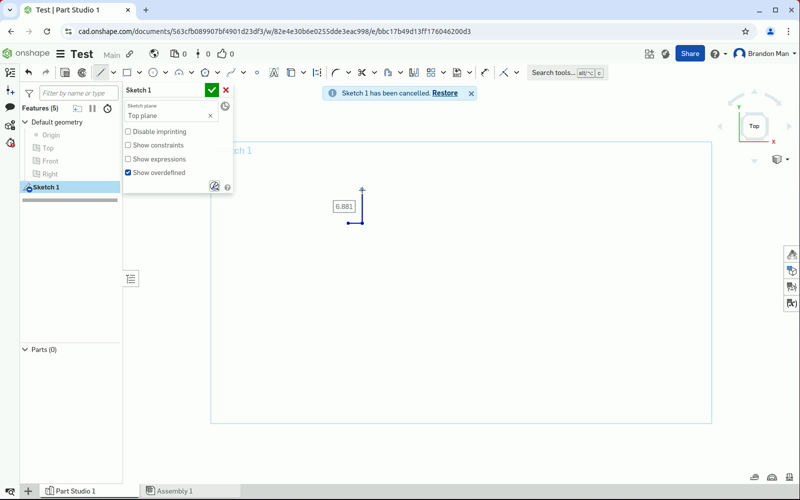
mouse_move(392, 189)
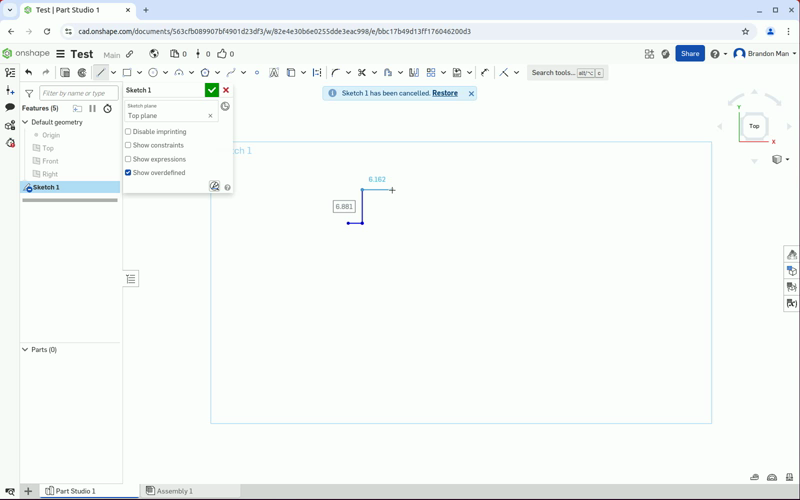
mouse_move(348, 189)
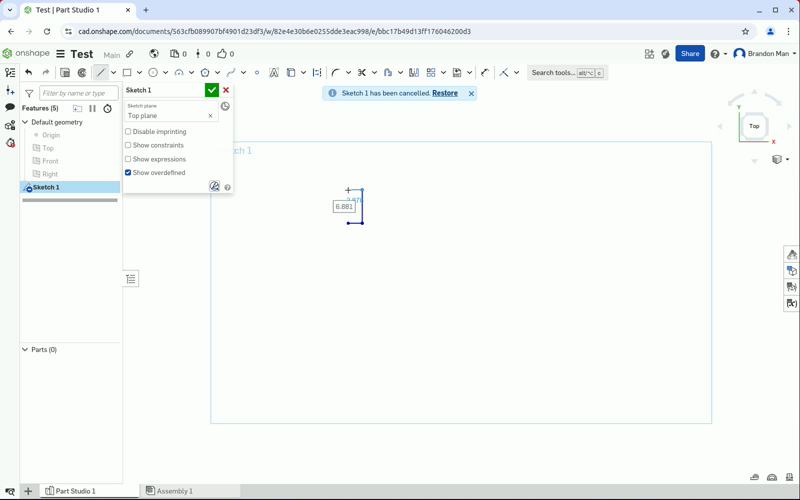
click(348, 189)
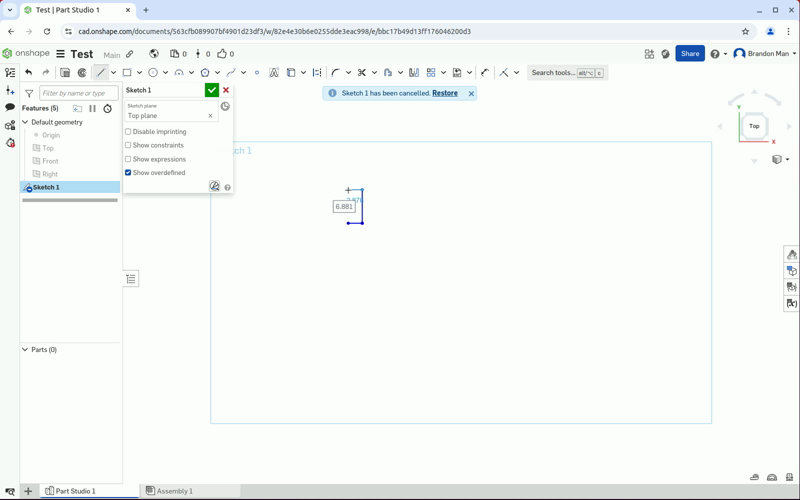
key_up(shift)
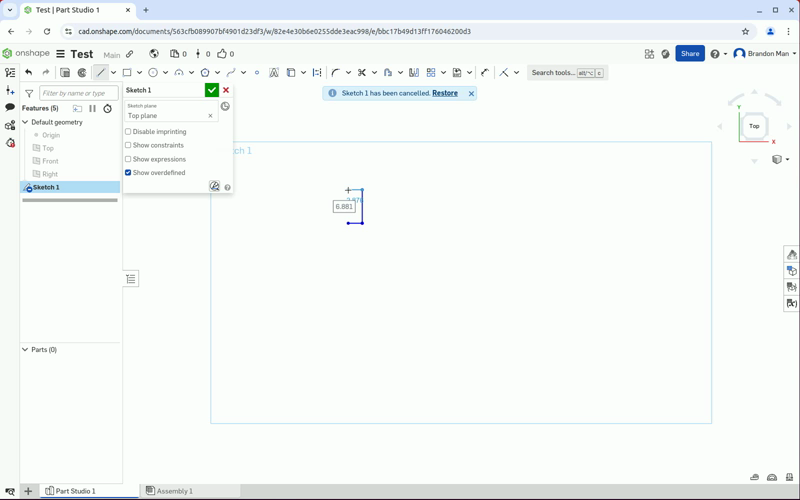
mouse_move(378, 189)
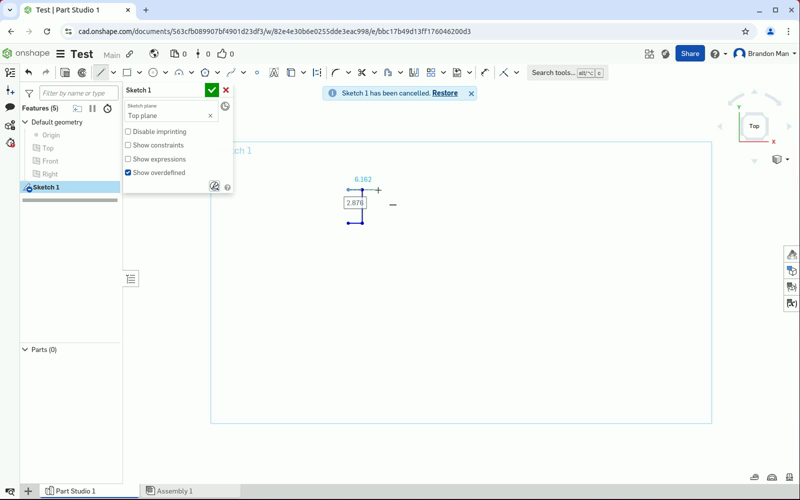
key_down(shift)
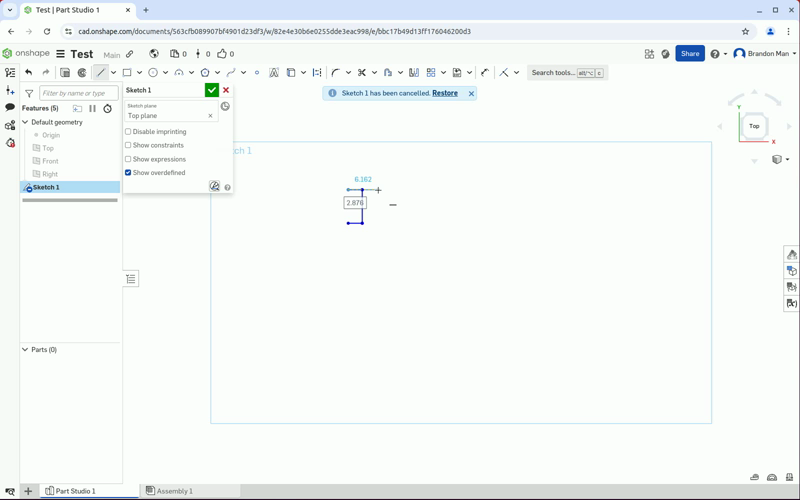
mouse_move(348, 223)
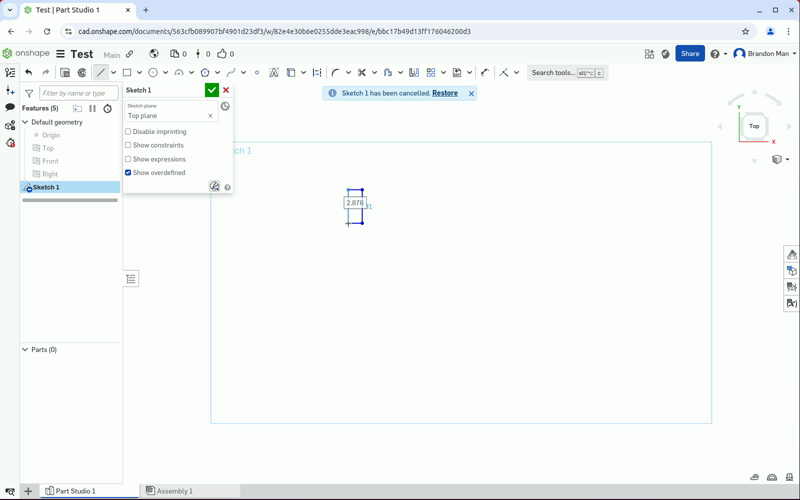
key_up(shift)
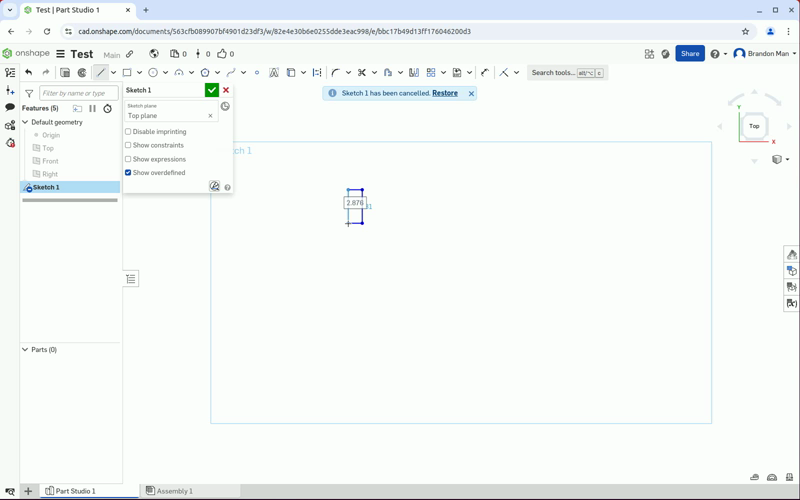
click(348, 223)
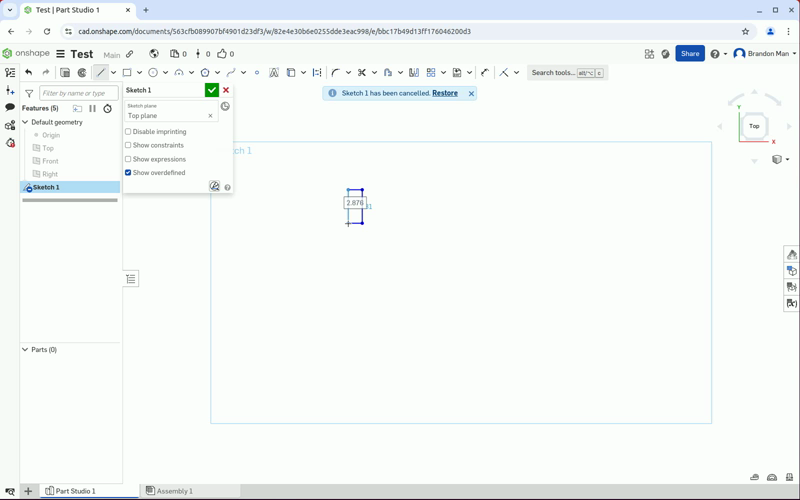
key(esc)
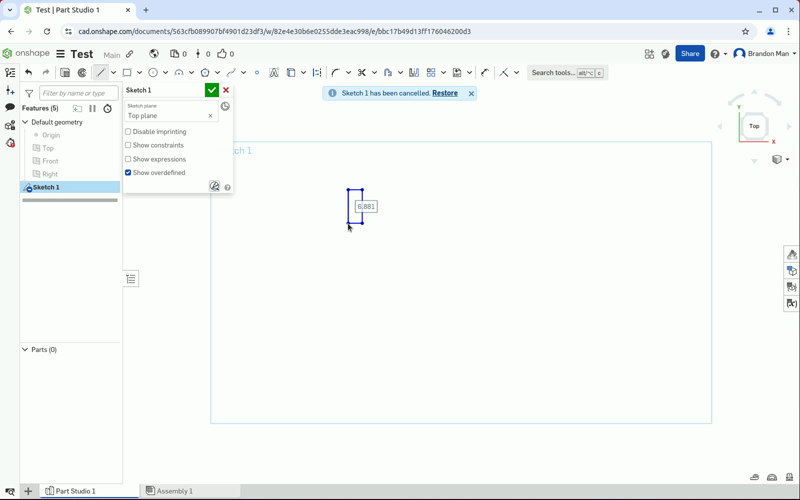
mouse_move(359, 198)
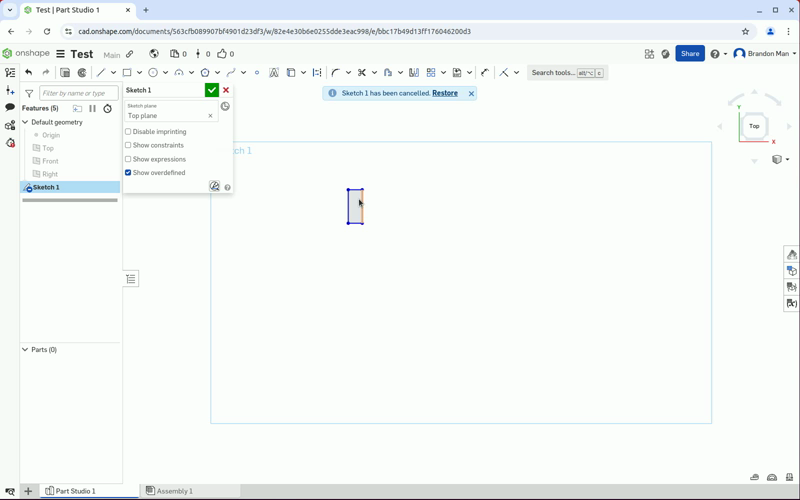
scroll(6)
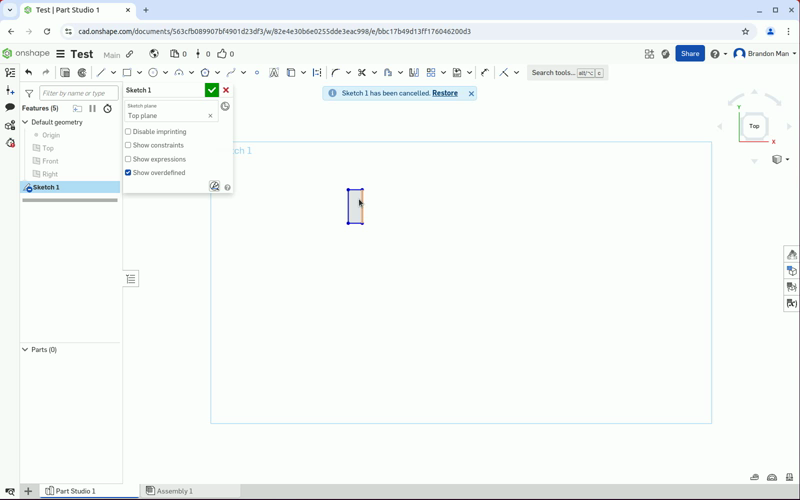
scroll(6)
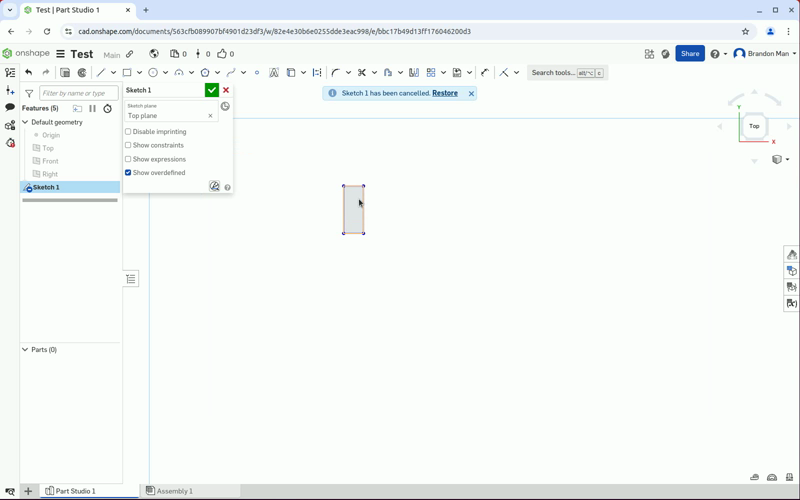
scroll(6)
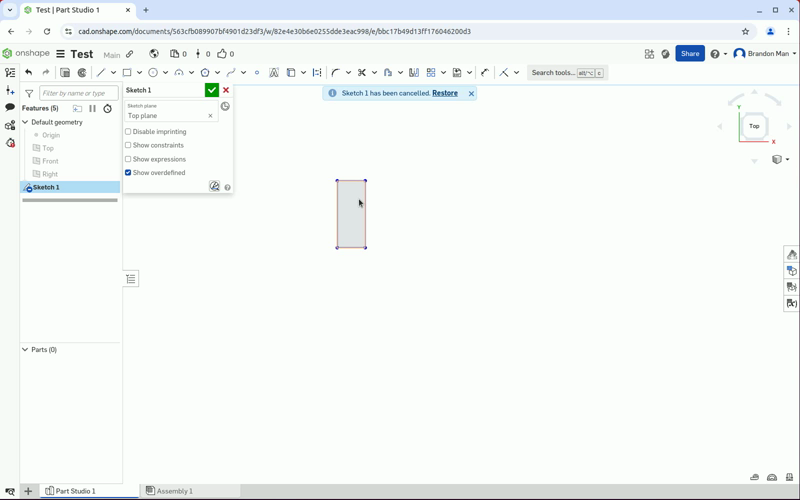
scroll(6)
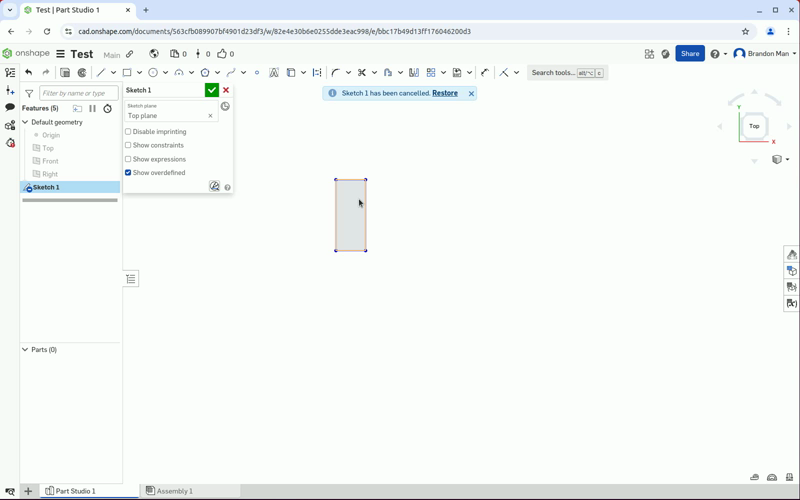
scroll(6)
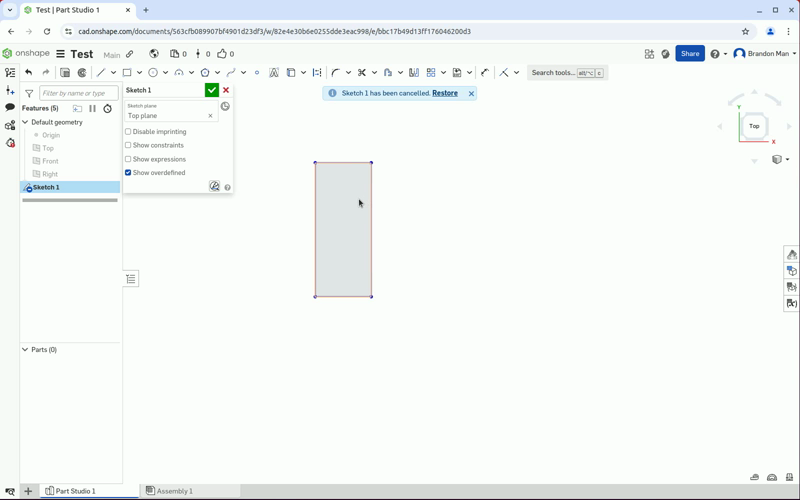
scroll(6)
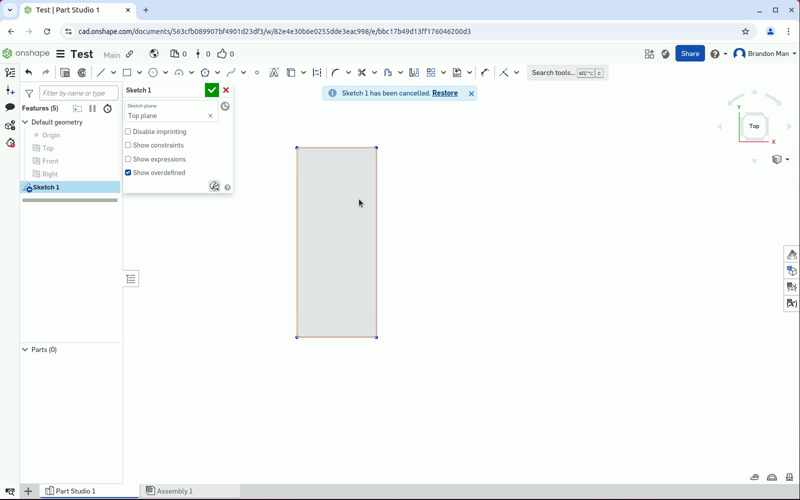
scroll(6)
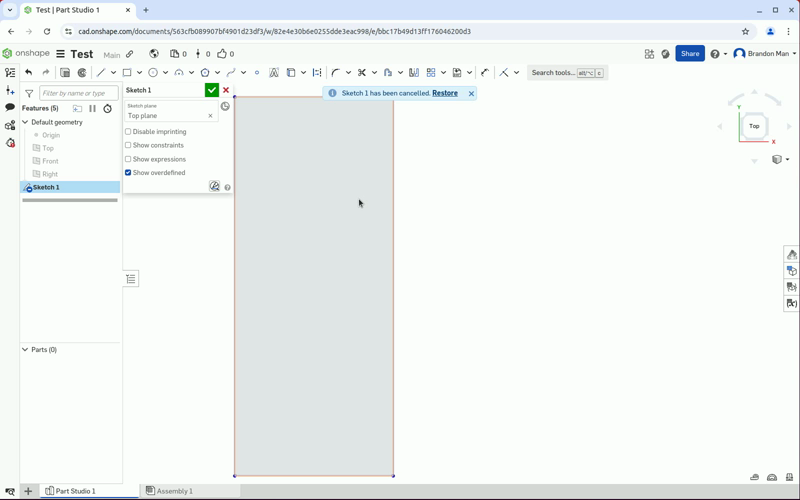
click(359, 198)
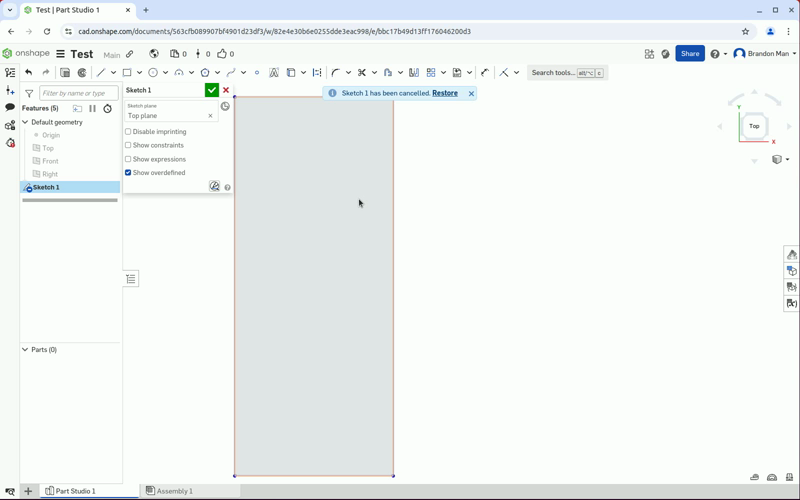
scroll(-6)
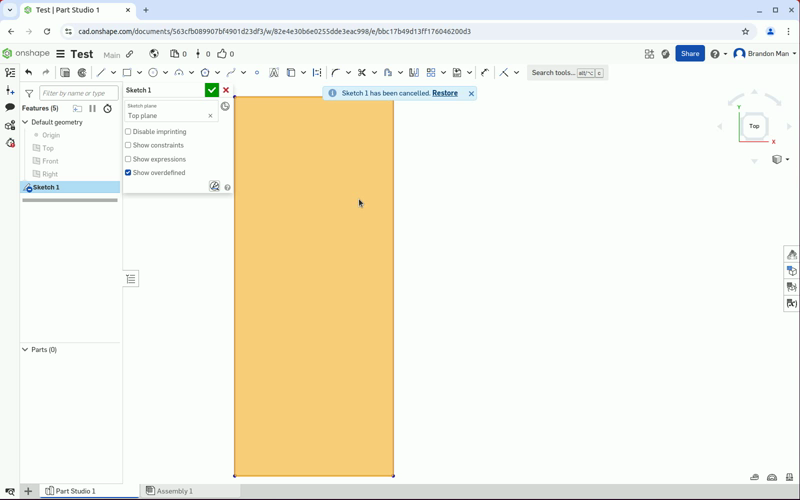
scroll(-6)
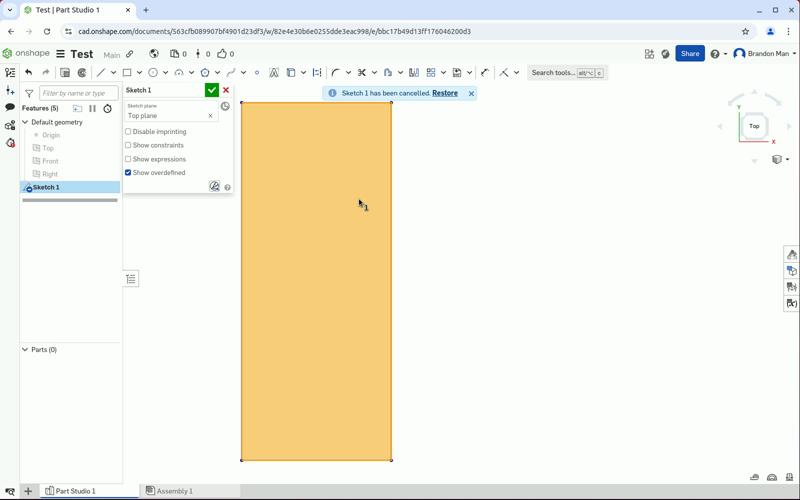
scroll(-6)
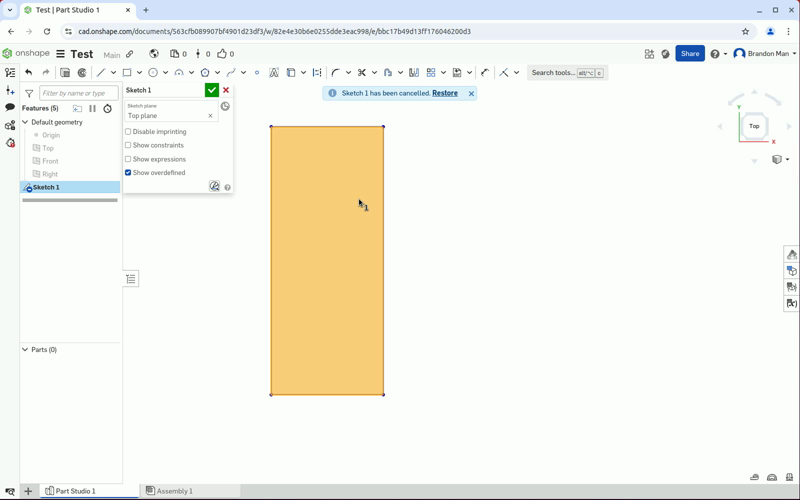
scroll(-6)
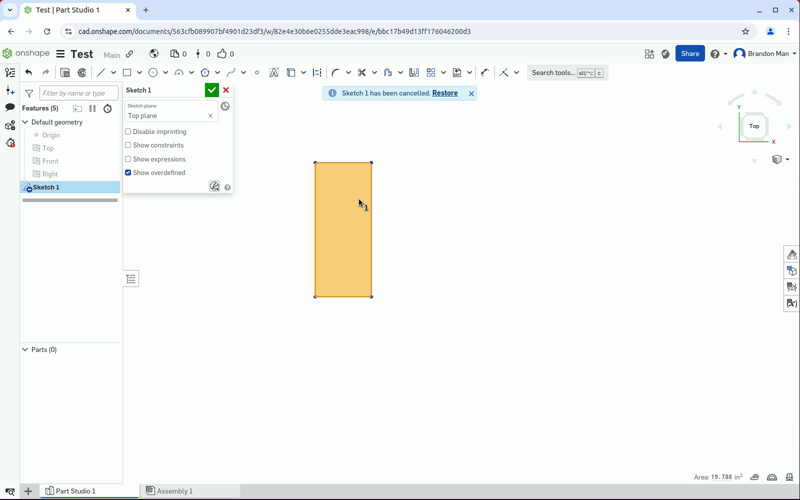
scroll(-6)
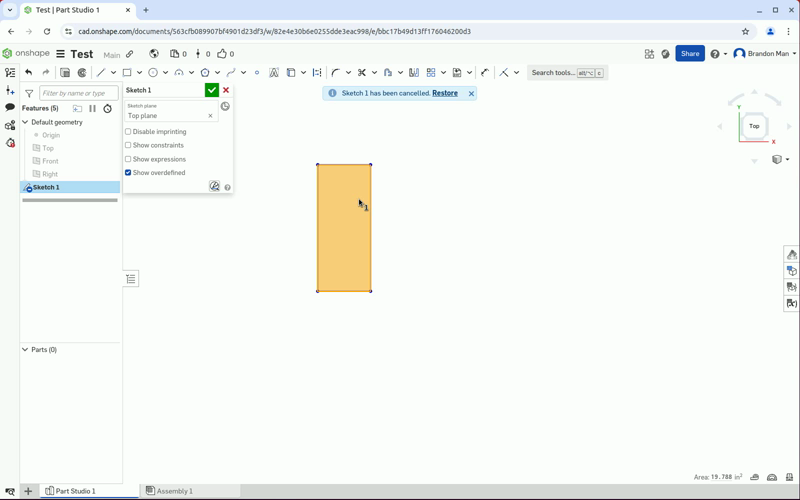
scroll(-6)
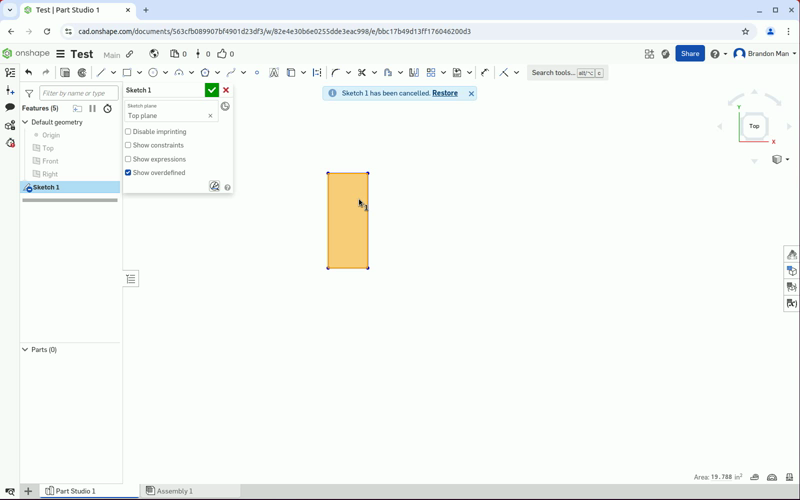
scroll(-6)
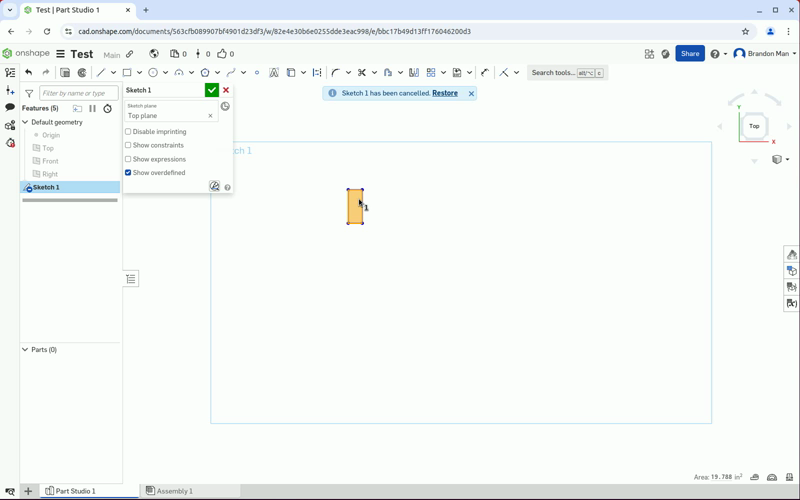
mouse_move(73, 352)
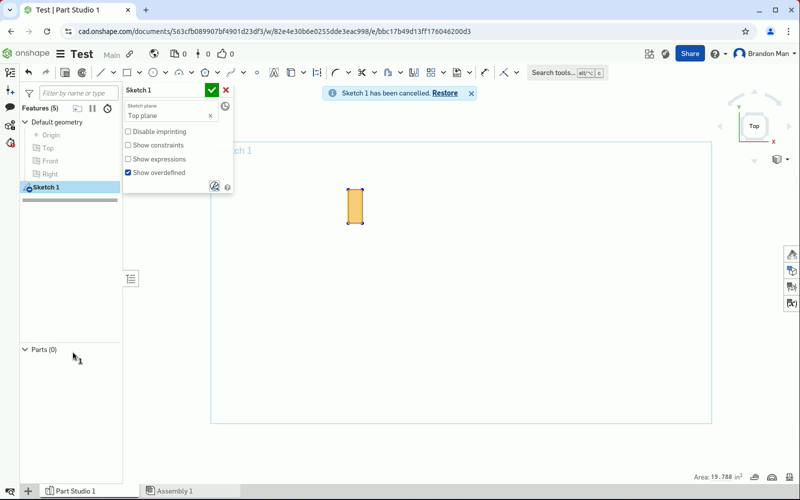
key(shift+y)
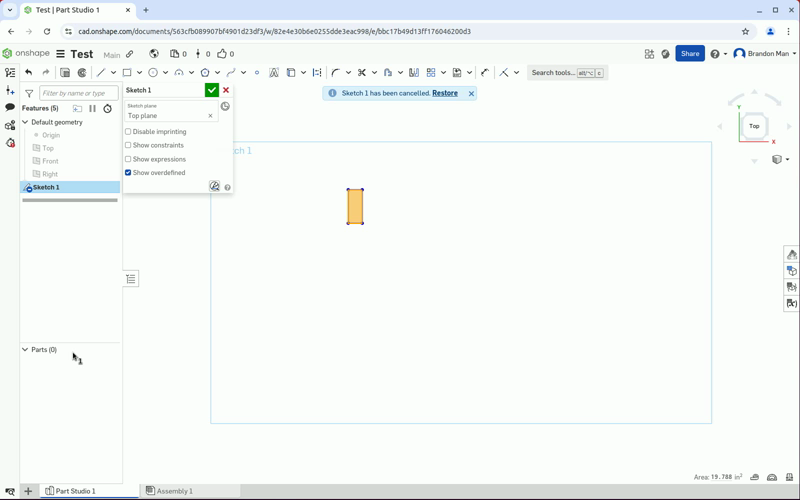
key(shift+e)
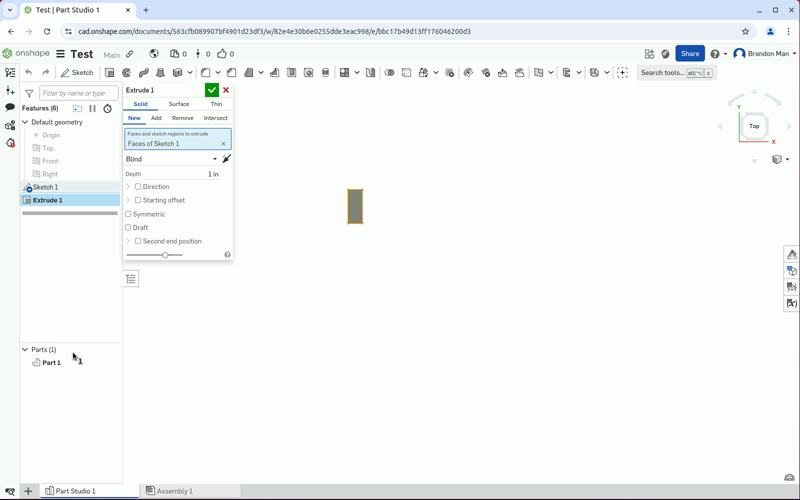
mouse_move(143, 106)
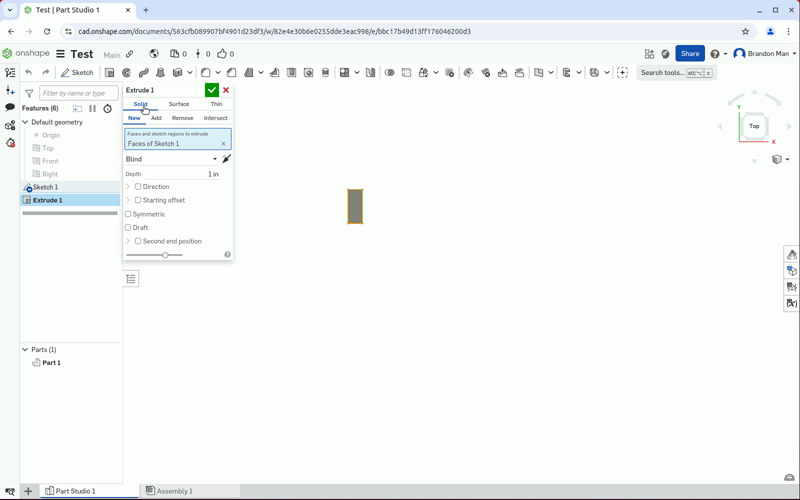
click(143, 106)
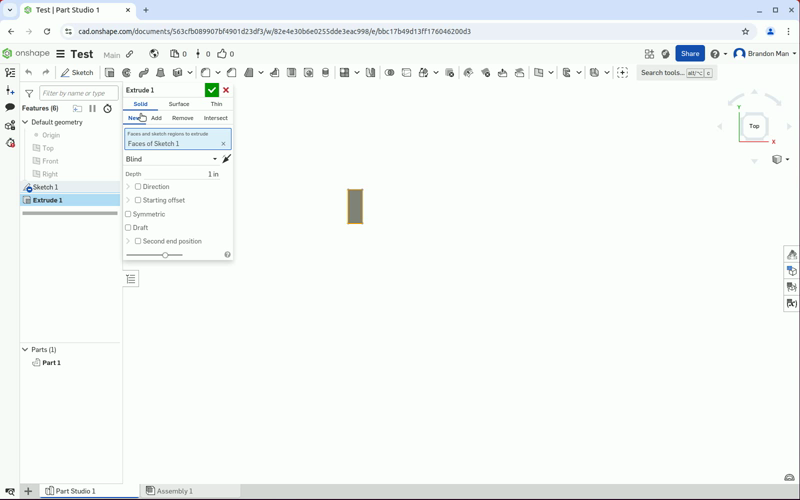
mouse_move(137, 120)
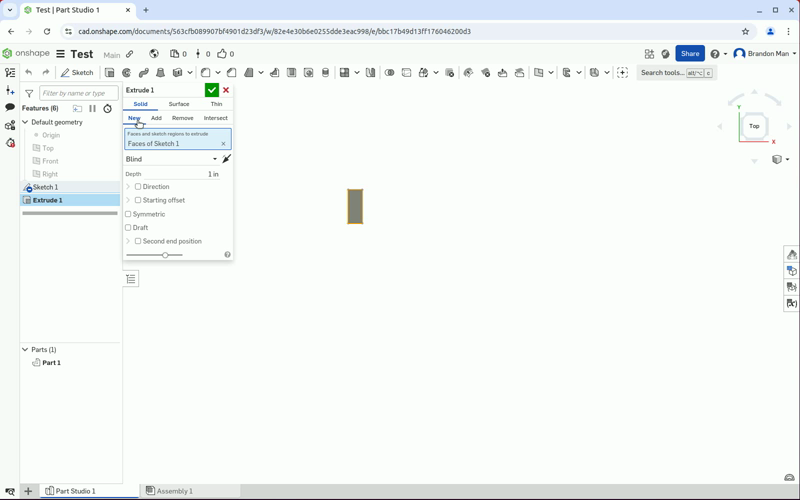
click(137, 120)
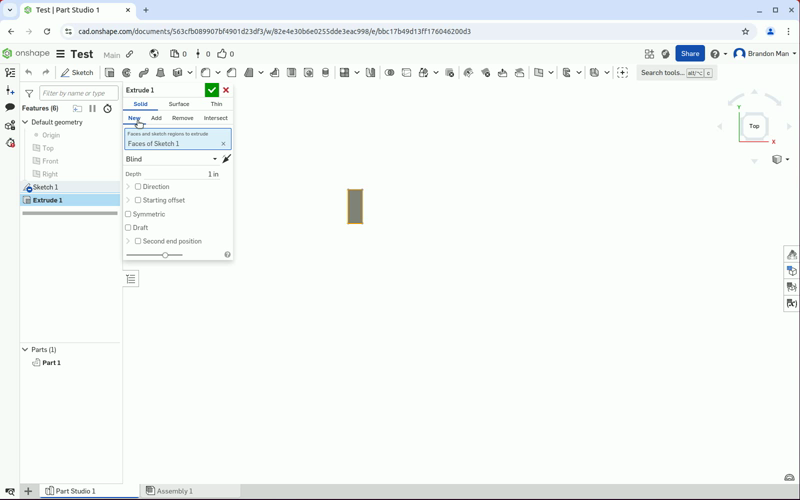
key(tab, 4)
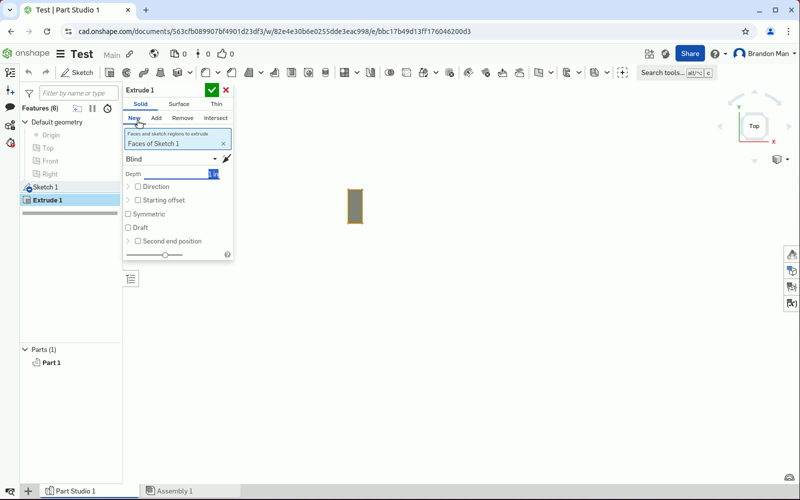
text(2.648)
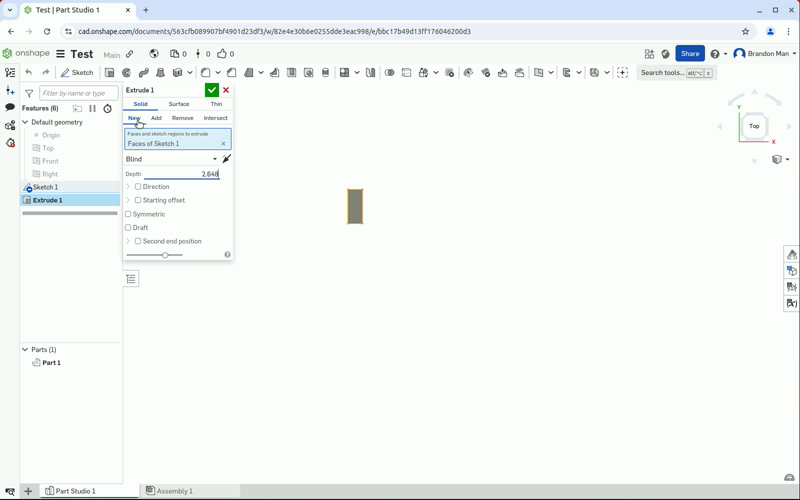
key(enter)
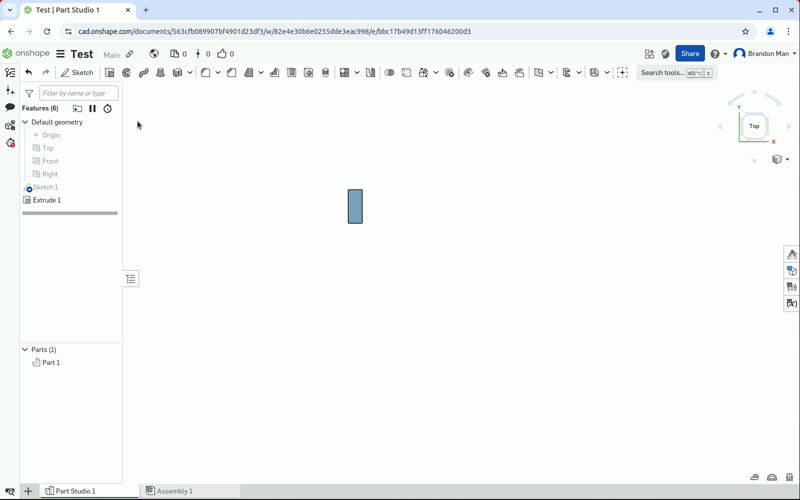
key(shift+h)
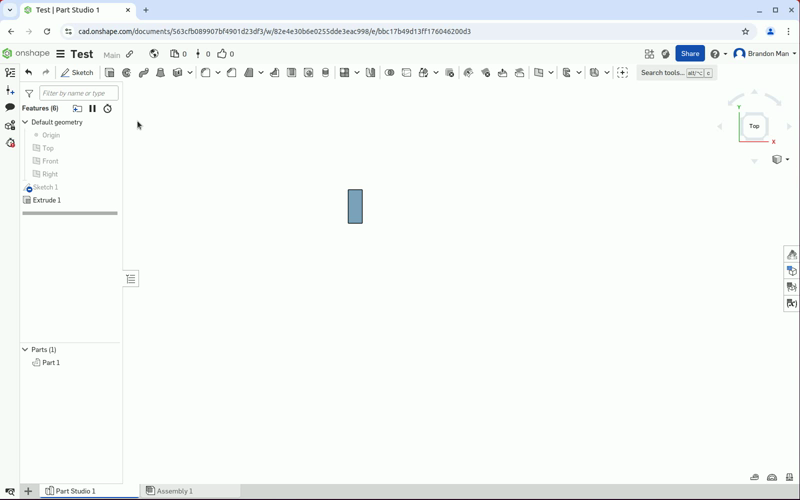
key(shift+h)
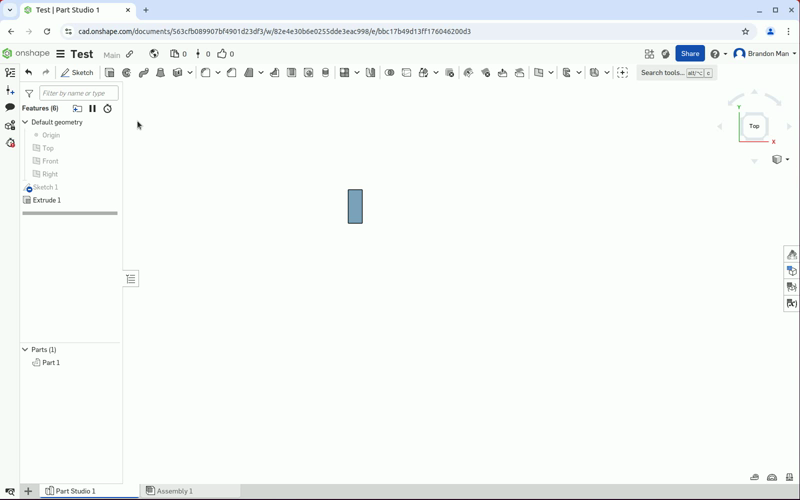
mouse_move(73, 189)
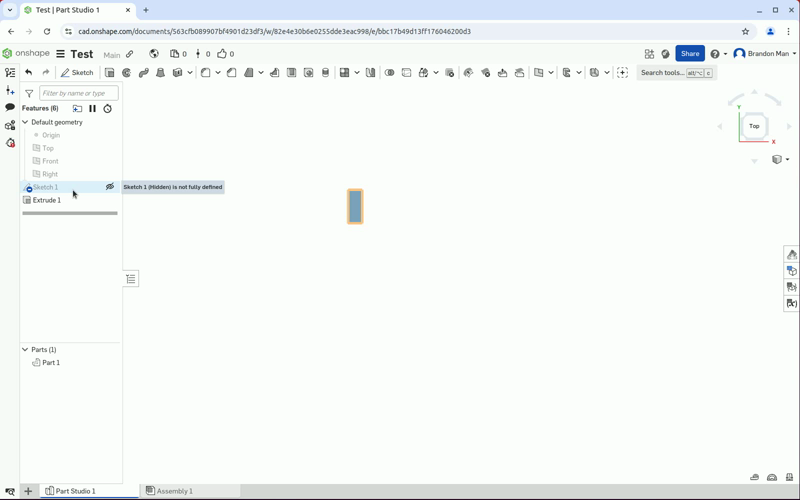
click(73, 189)
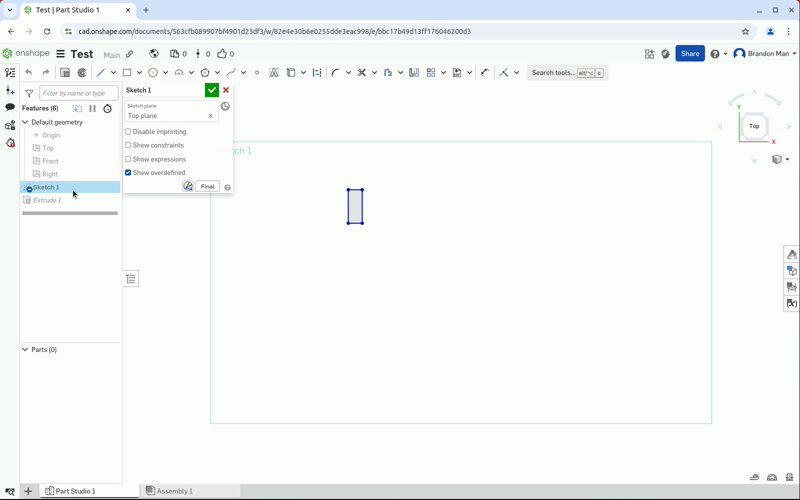
mouse_move(229, 92)
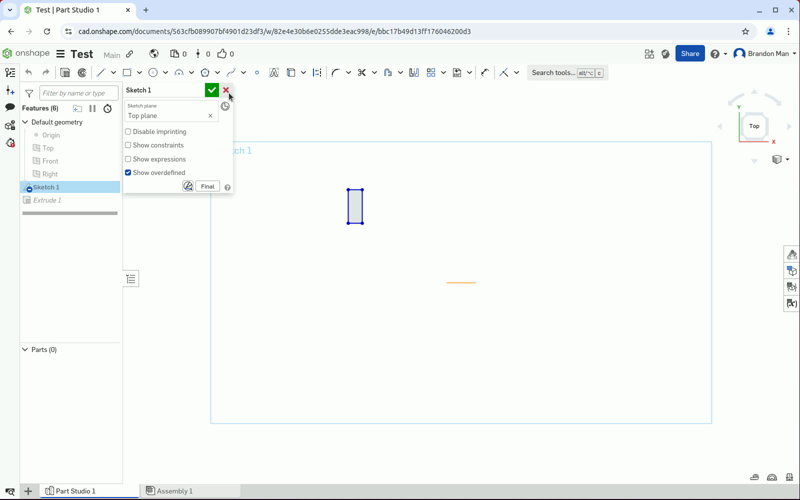
click(229, 92)
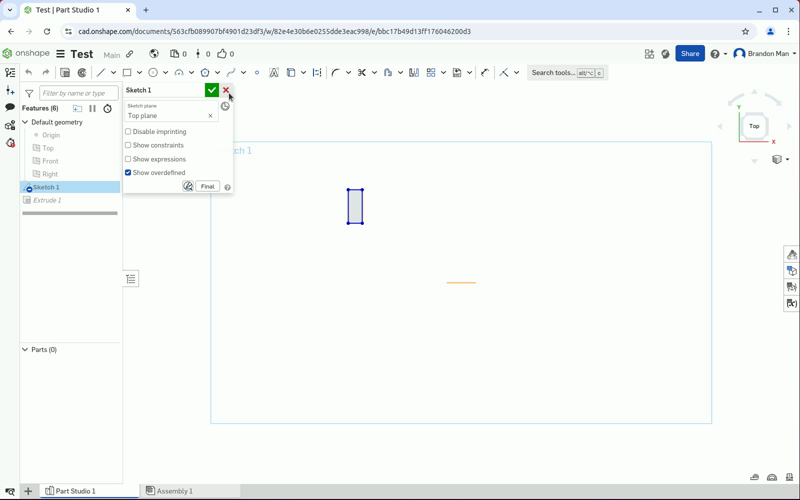
key(shift+s)
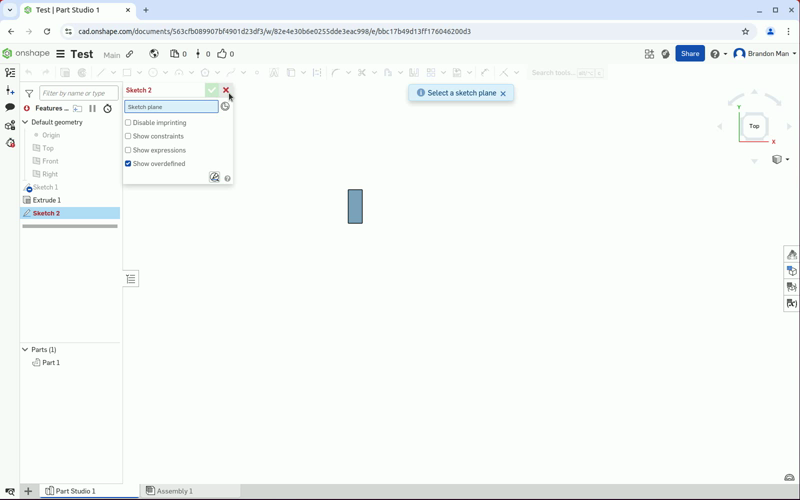
mouse_move(73, 150)
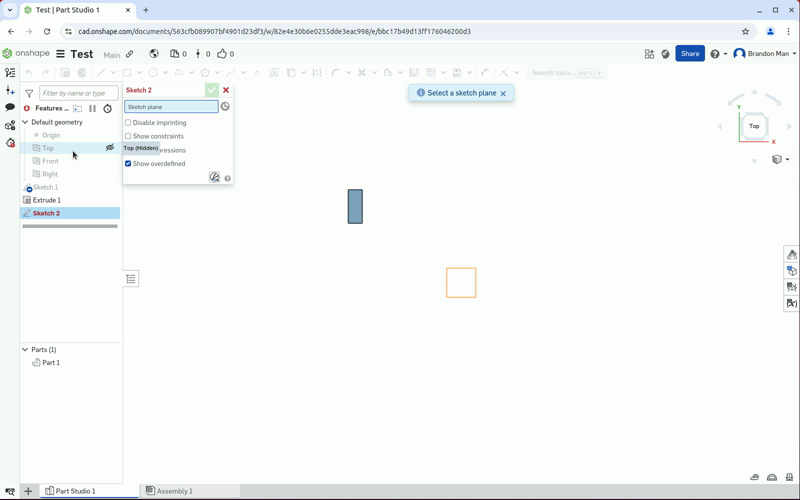
click(73, 150)
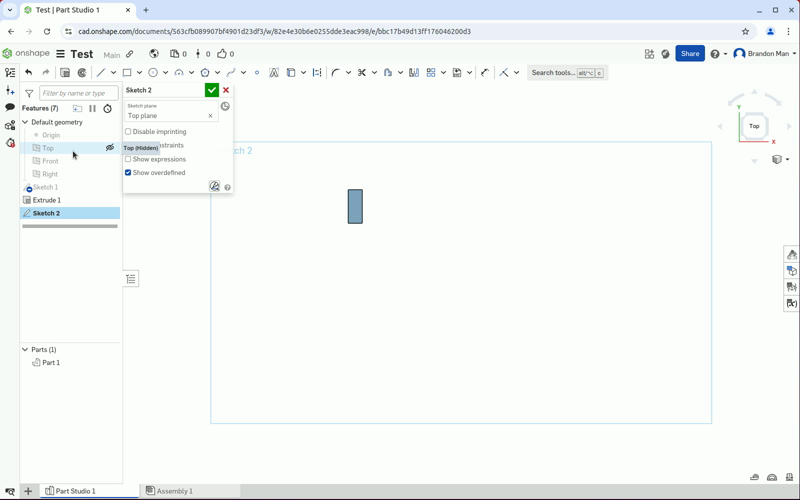
mouse_move(73, 352)
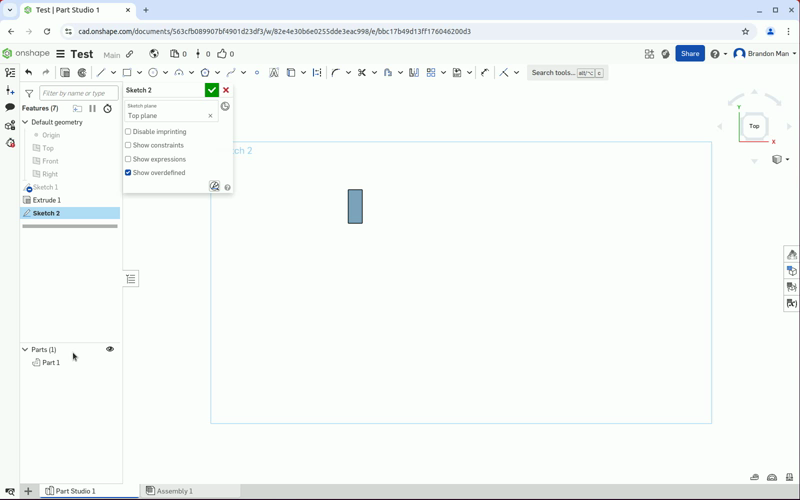
key(y)
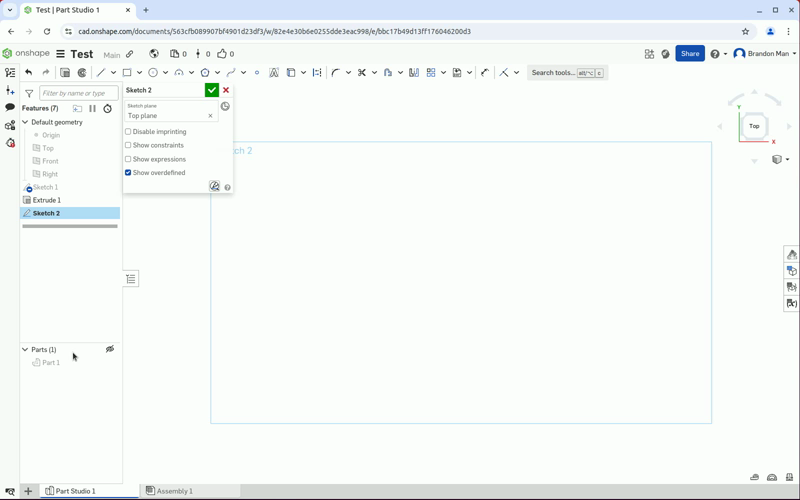
key(l)
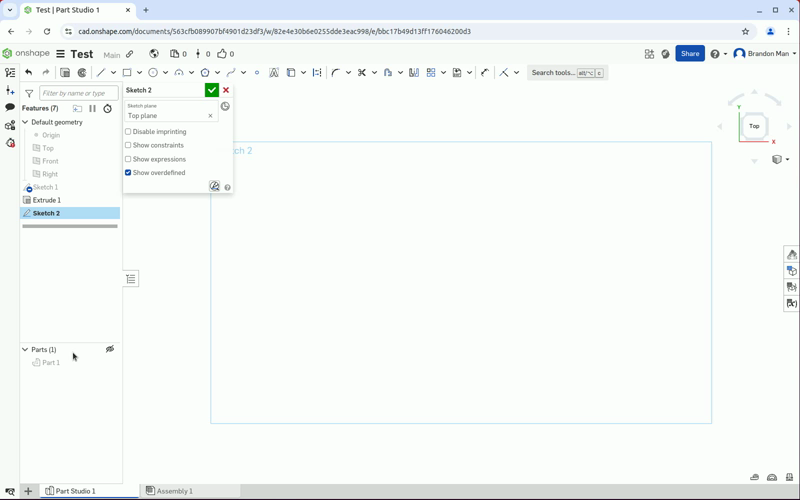
key_down(shift)
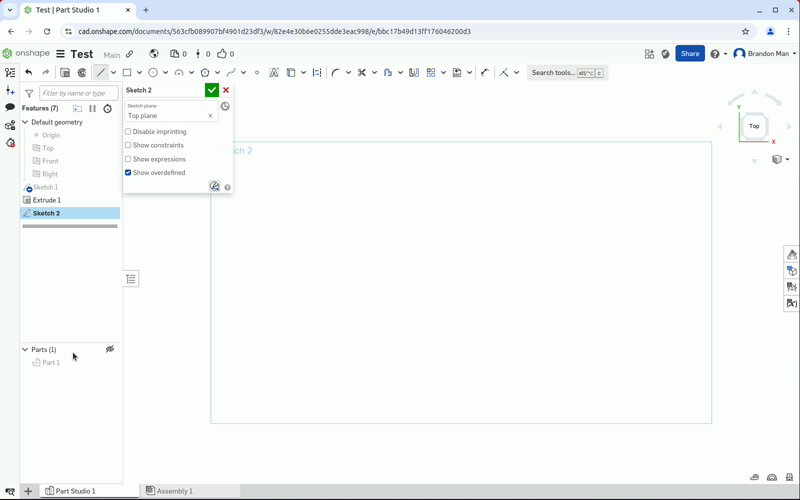
mouse_move(478, 270)
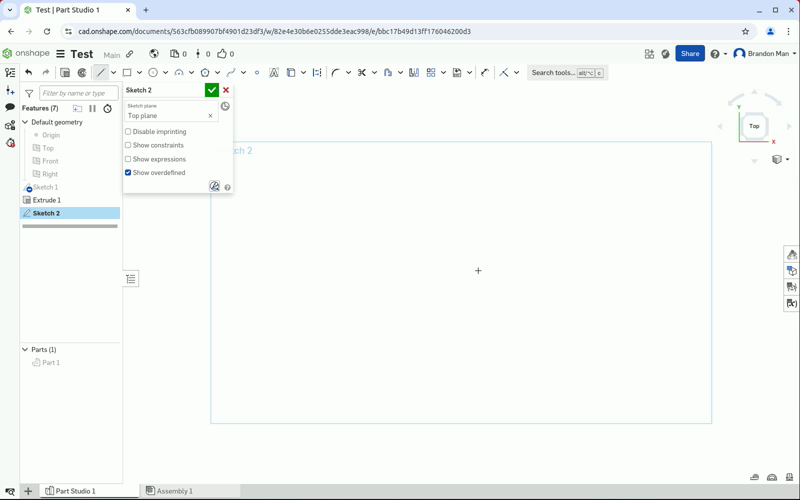
click(478, 270)
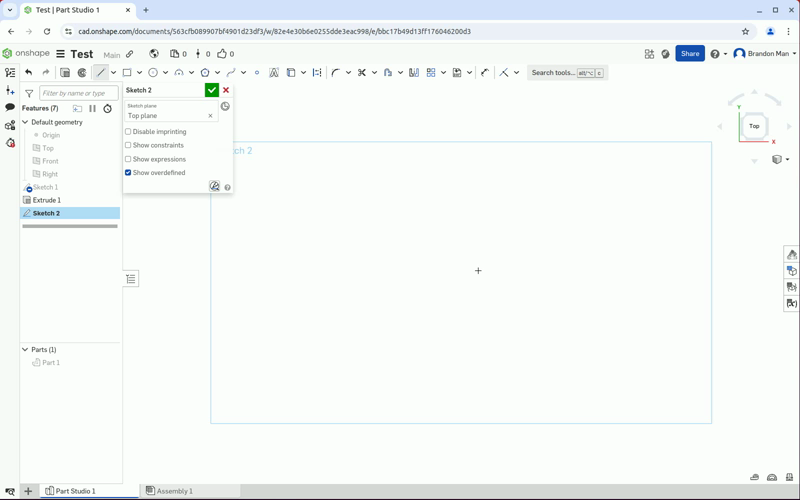
key_up(shift)
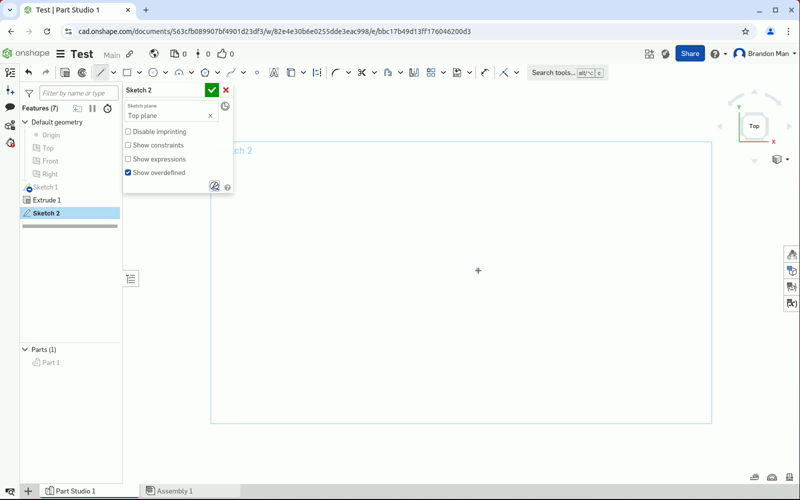
key_down(shift)
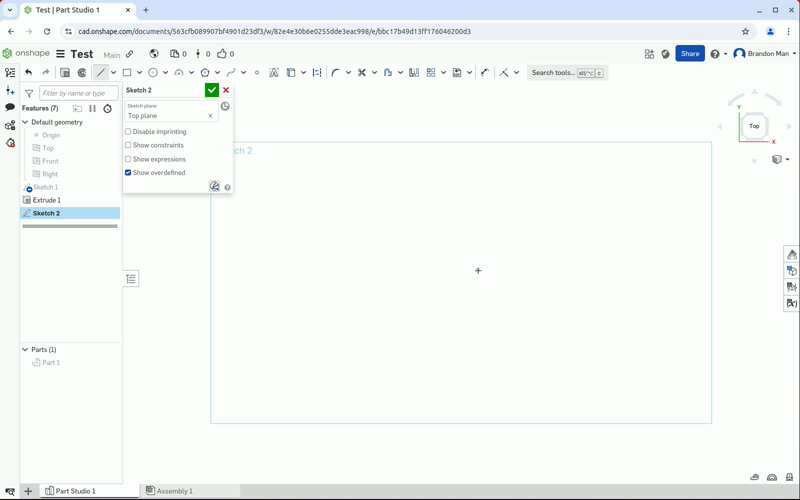
mouse_move(508, 270)
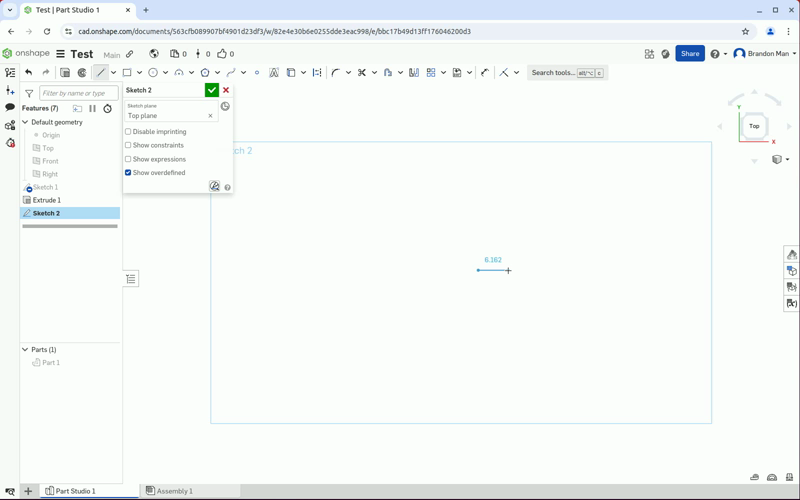
mouse_move(488, 270)
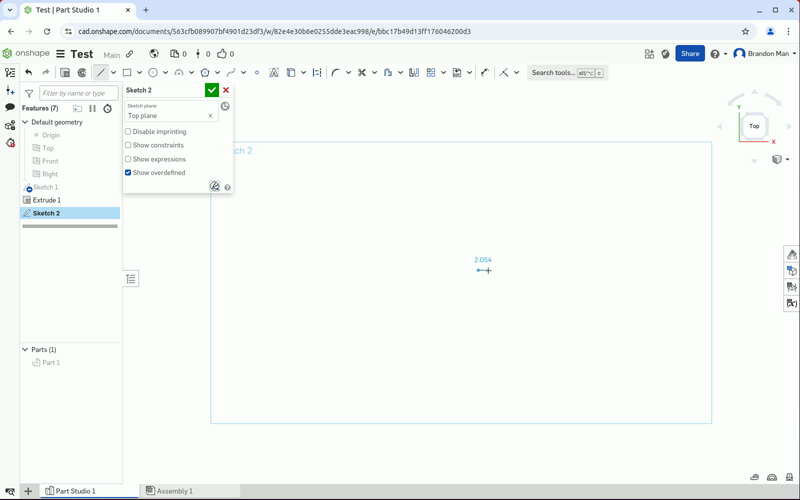
click(488, 270)
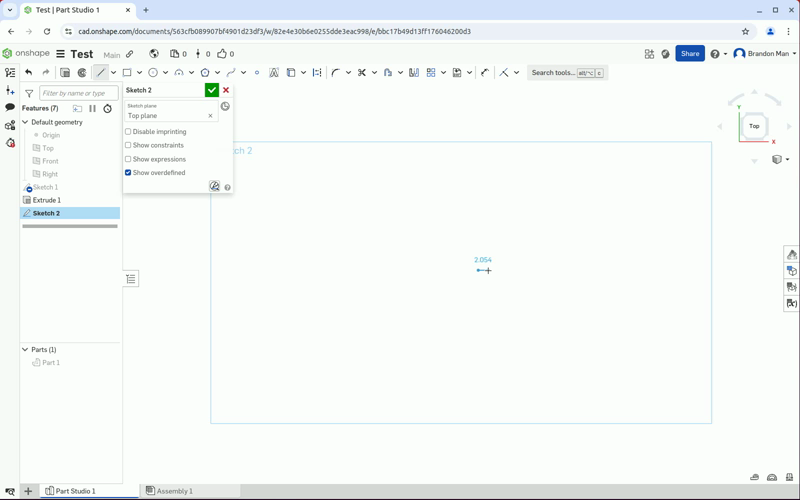
key_up(shift)
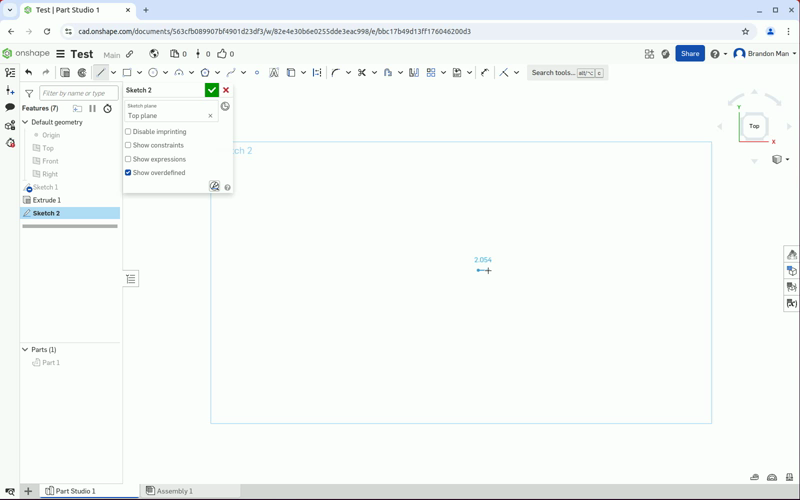
key_down(shift)
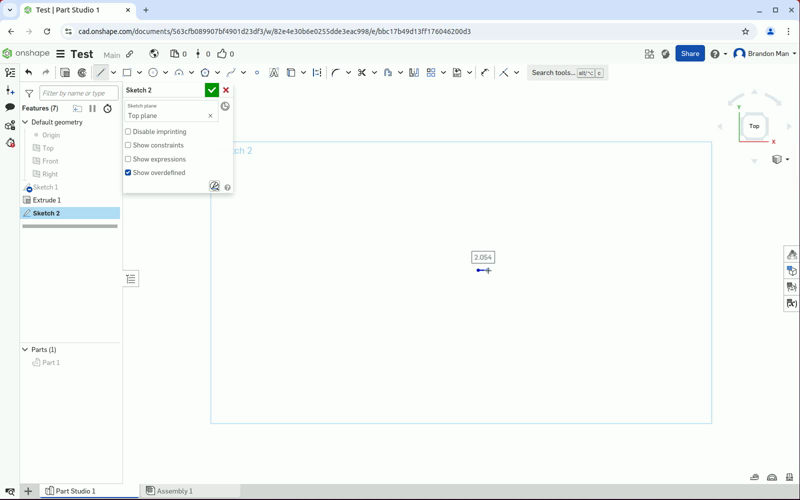
mouse_move(488, 193)
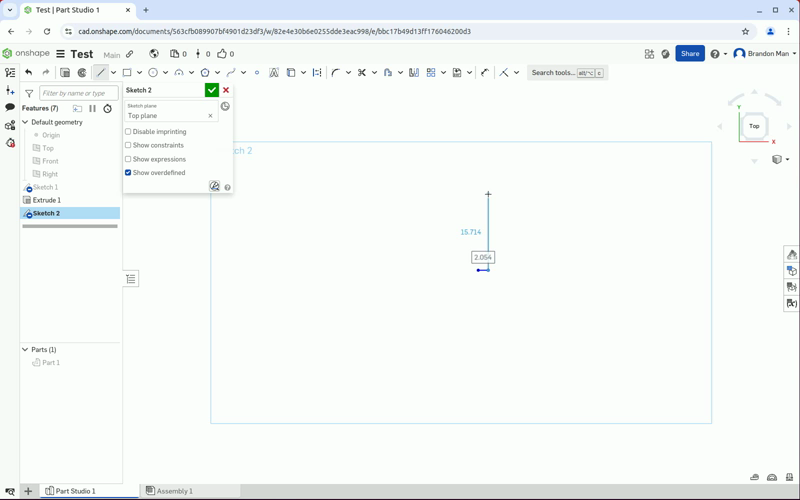
click(488, 193)
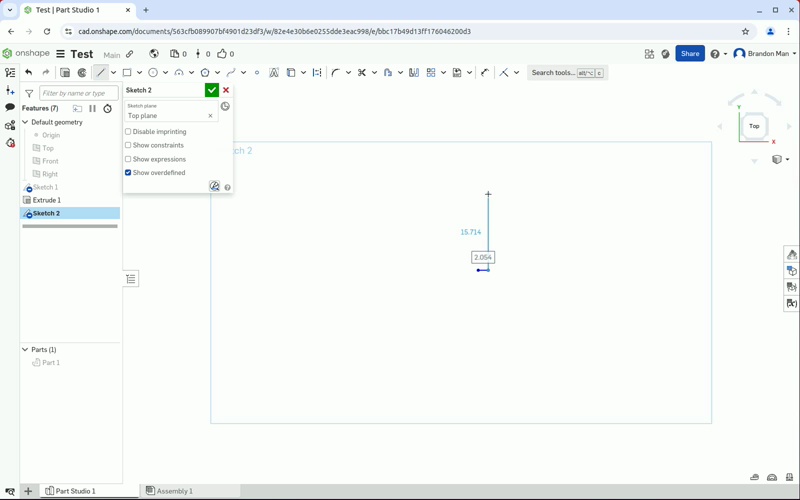
key_up(shift)
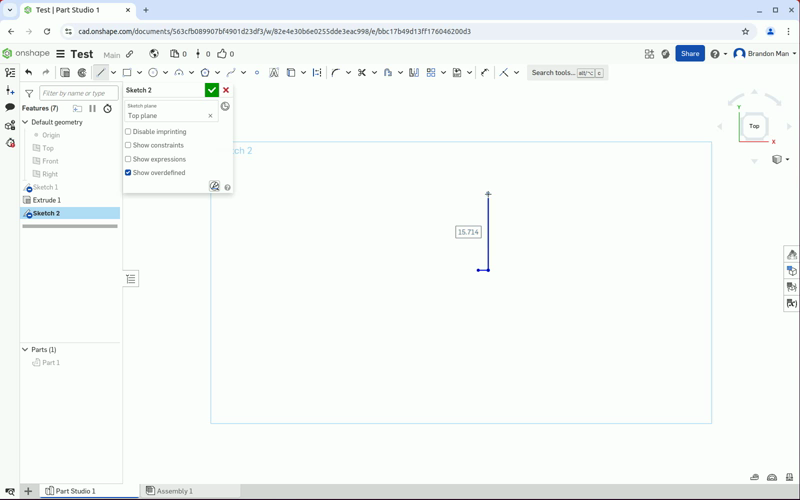
key_down(shift)
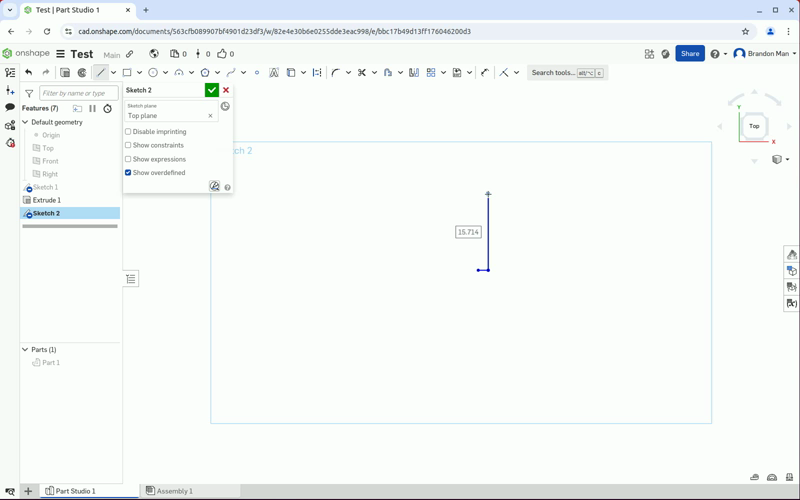
mouse_move(518, 193)
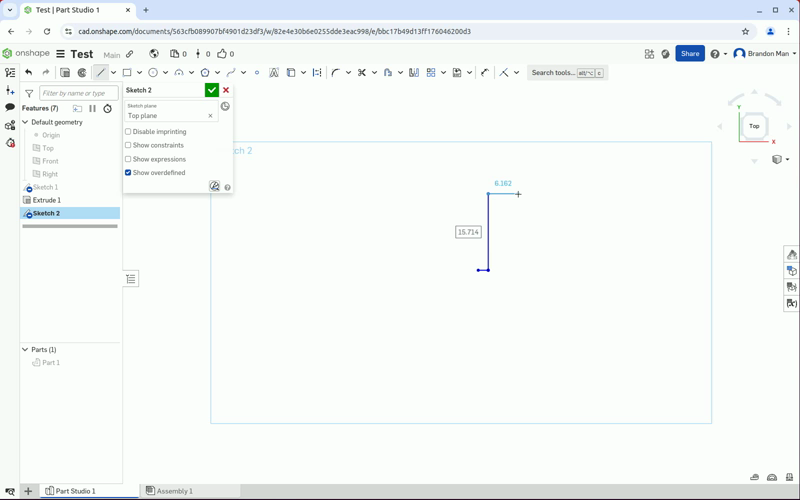
mouse_move(478, 193)
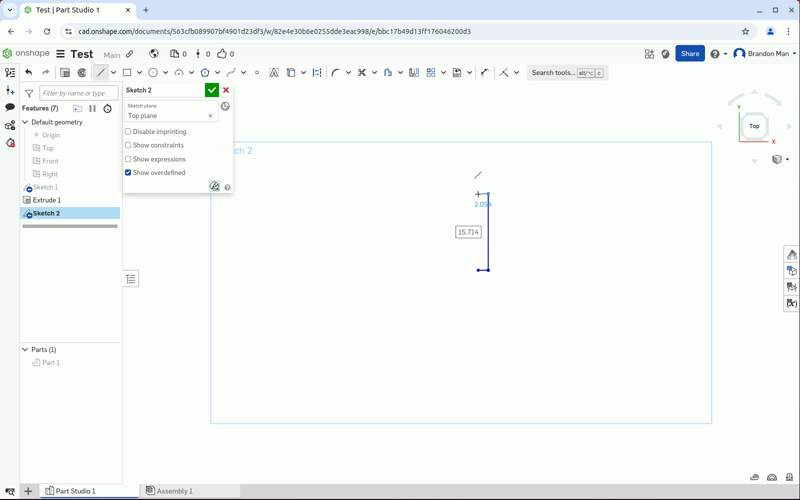
click(478, 193)
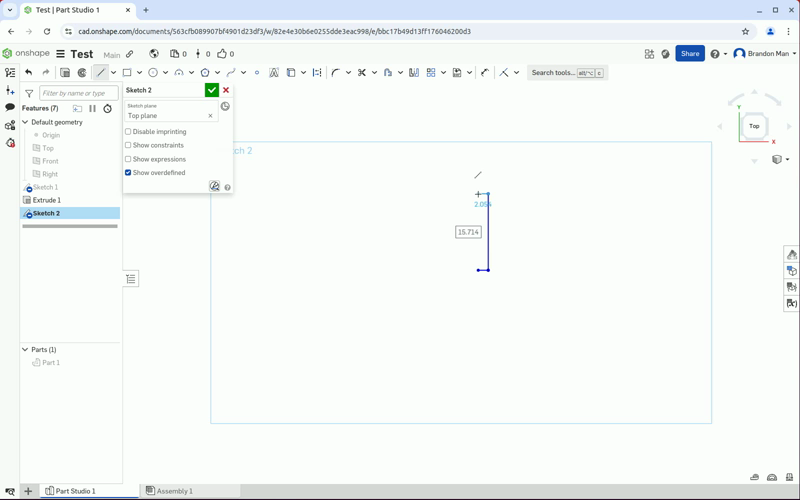
key_up(shift)
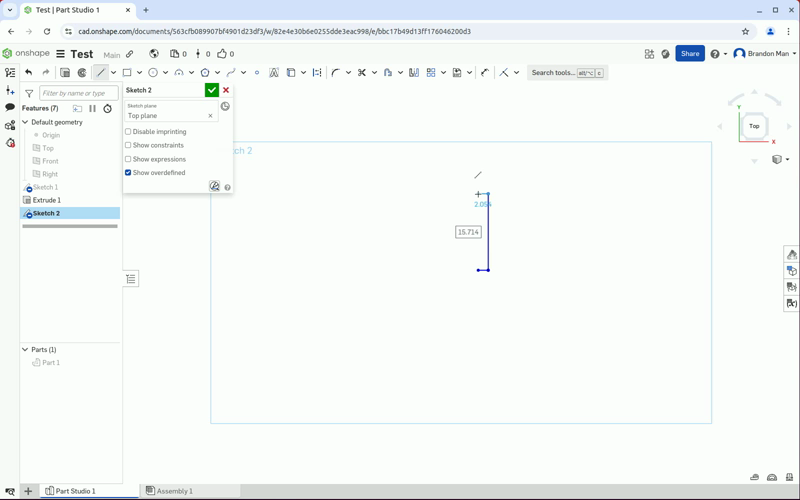
key_down(shift)
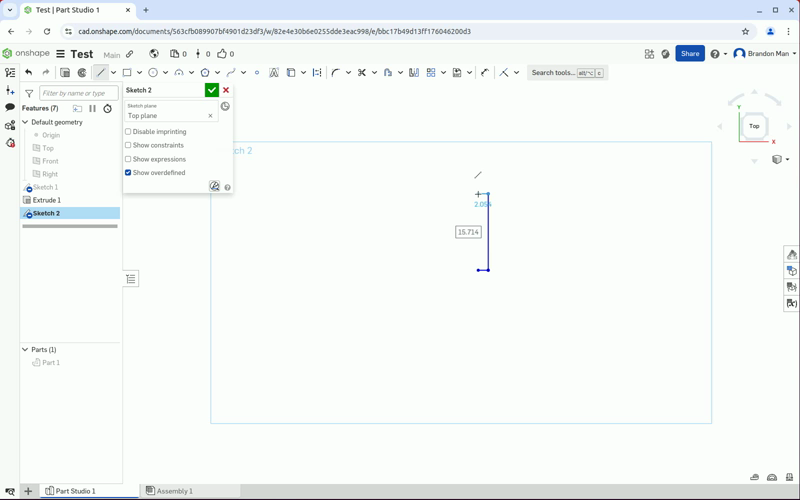
mouse_move(478, 270)
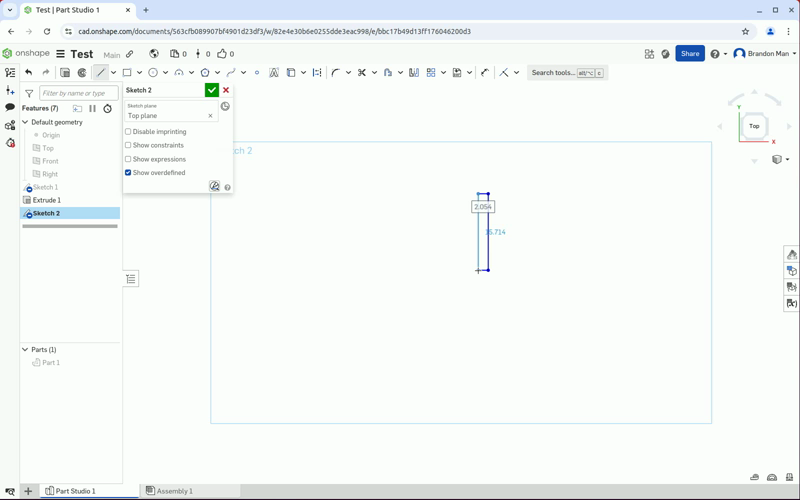
key_up(shift)
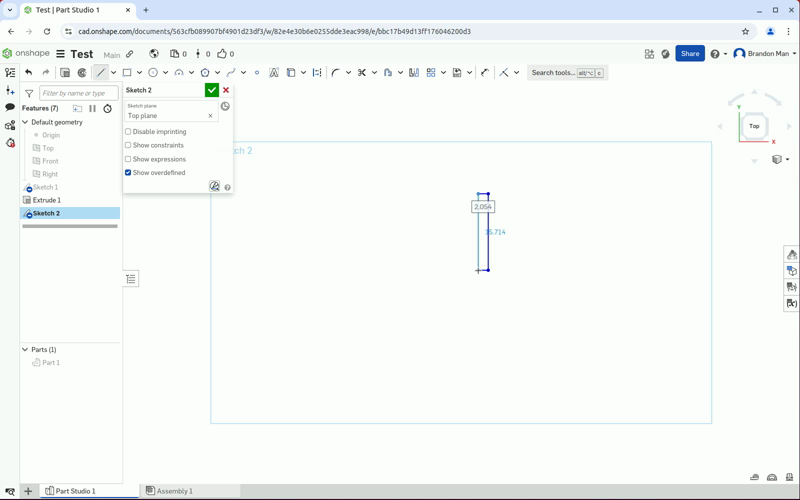
click(478, 270)
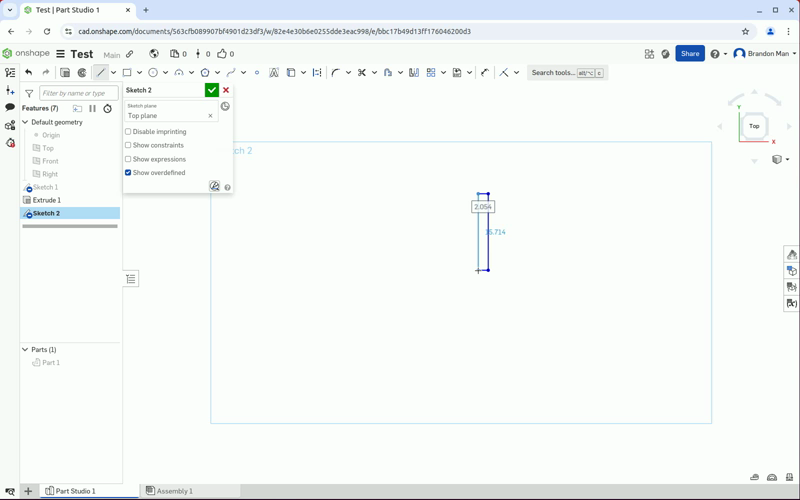
key(esc)
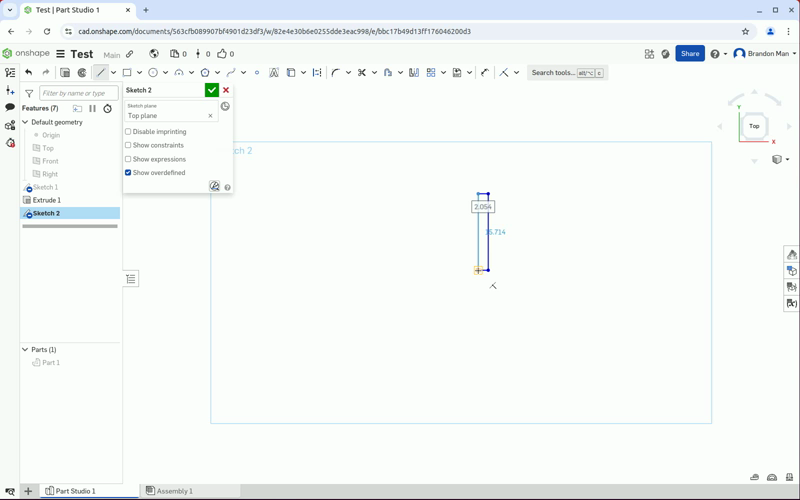
mouse_move(481, 218)
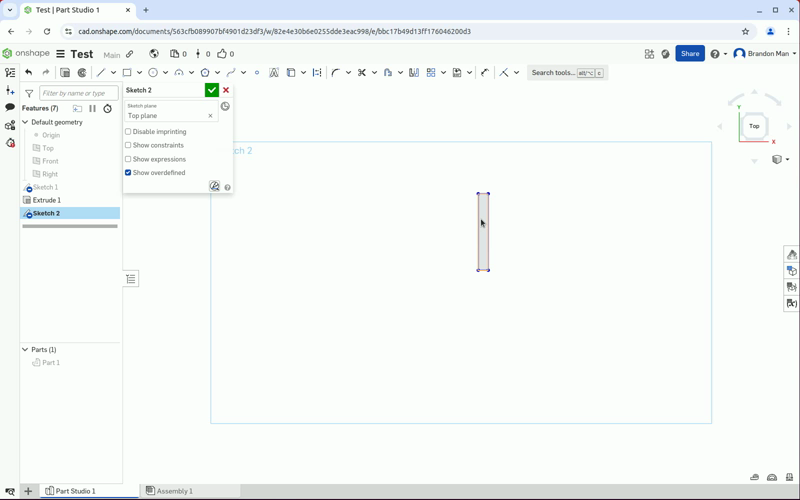
scroll(6)
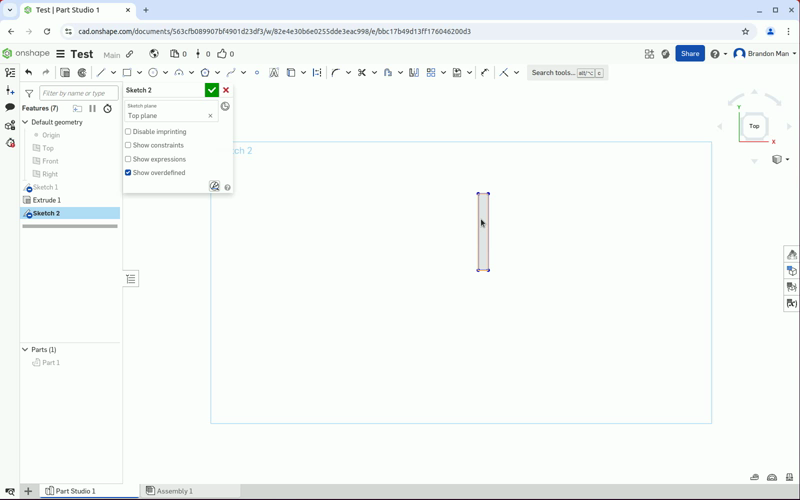
scroll(6)
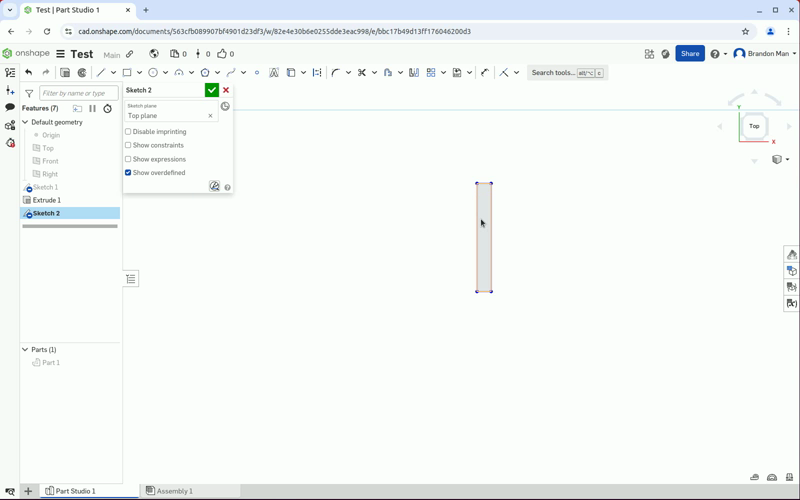
scroll(6)
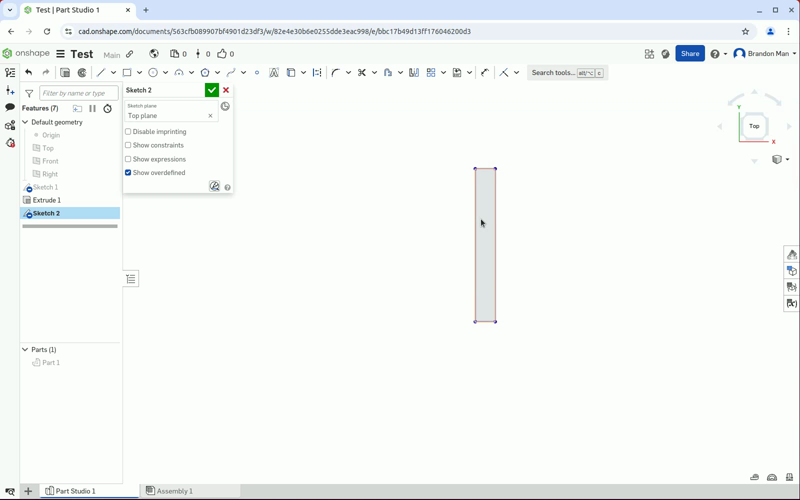
scroll(6)
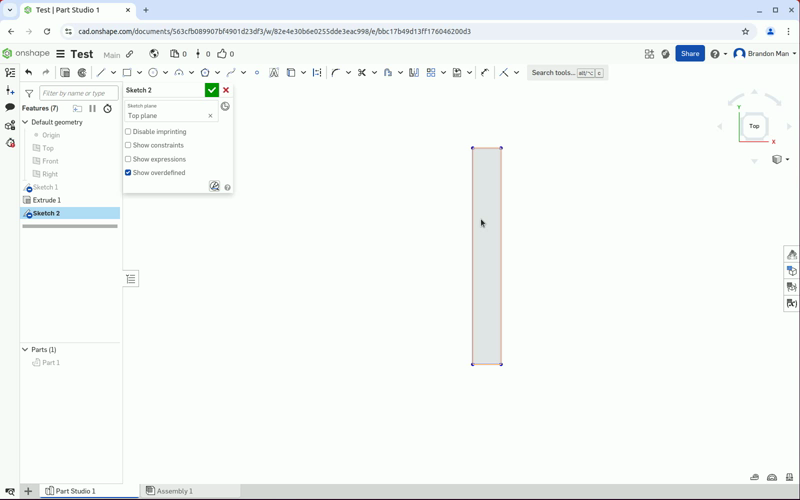
scroll(6)
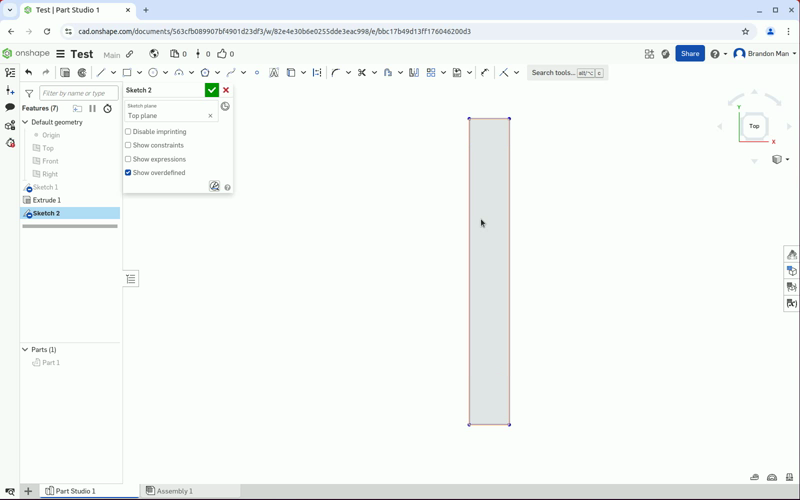
scroll(6)
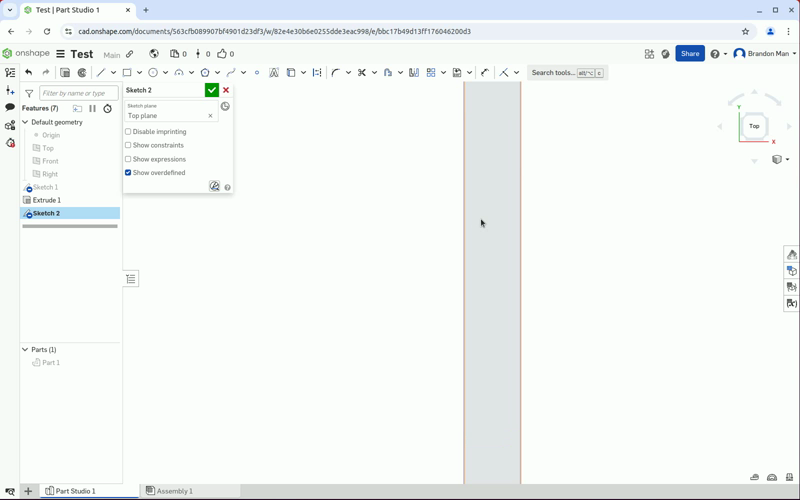
scroll(6)
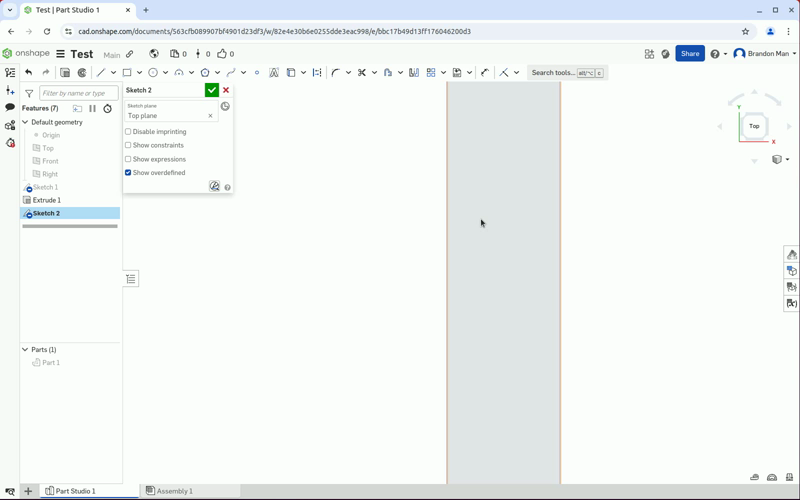
click(481, 218)
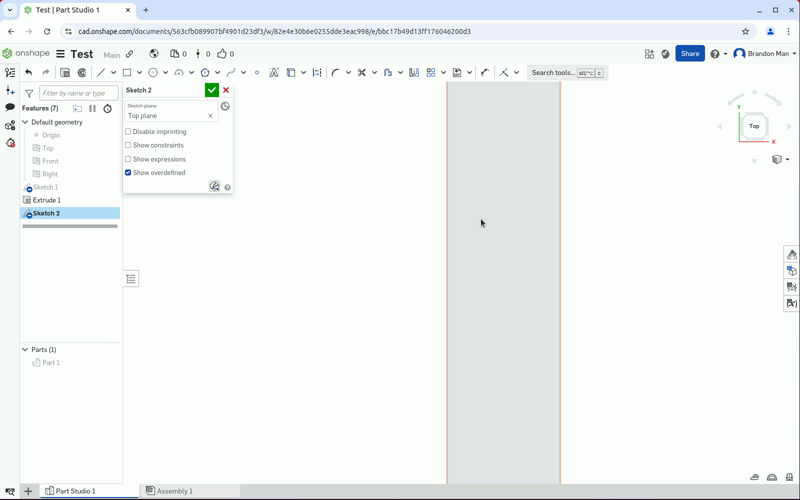
scroll(-6)
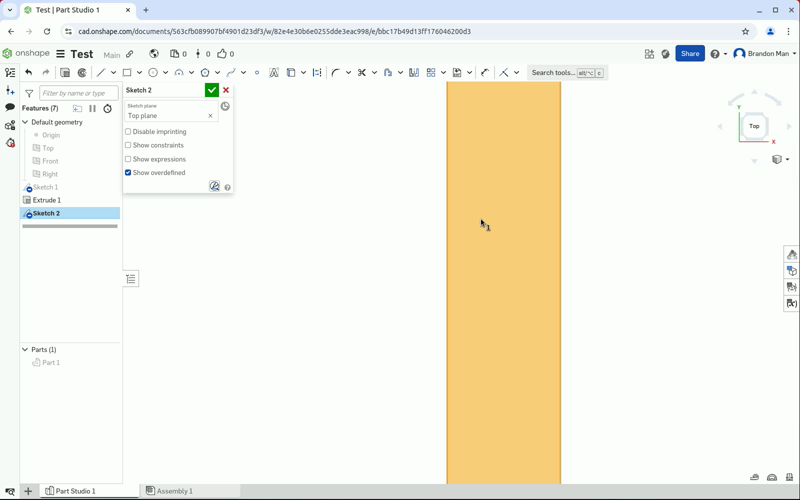
scroll(-6)
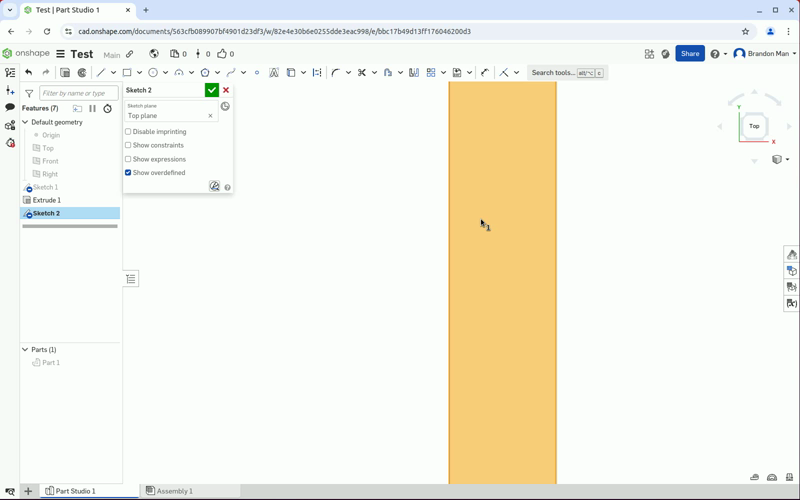
scroll(-6)
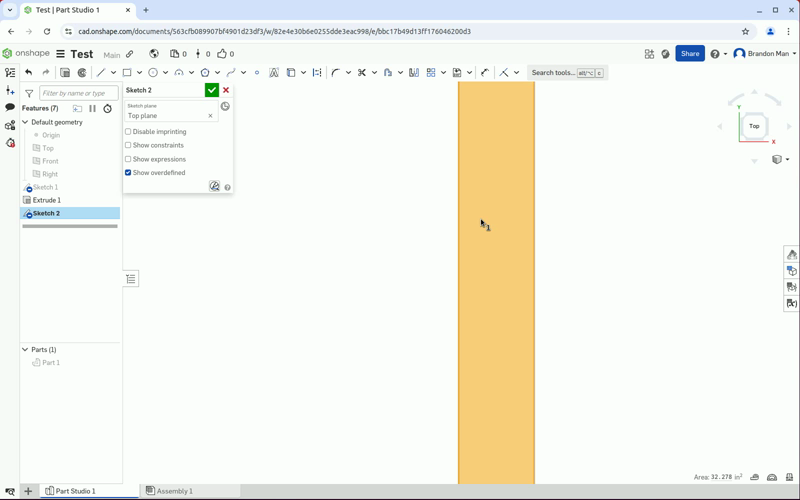
scroll(-6)
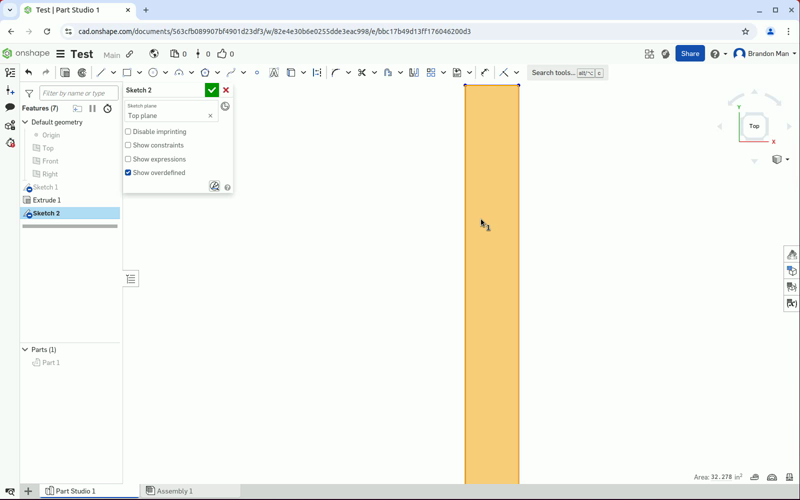
scroll(-6)
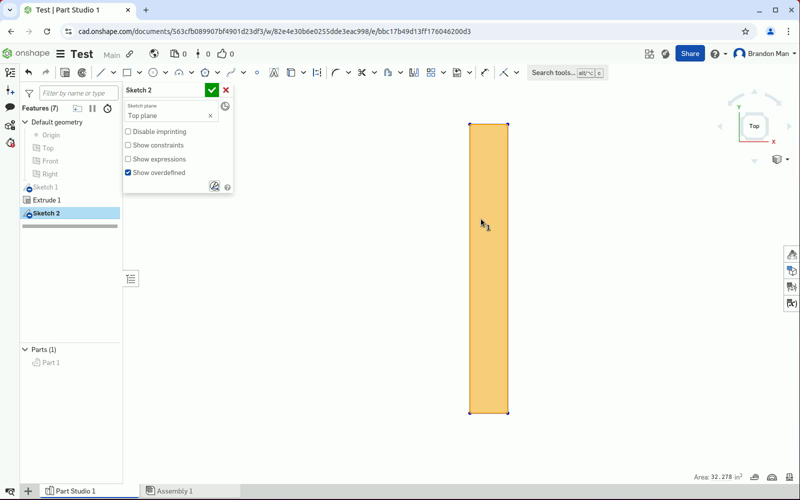
scroll(-6)
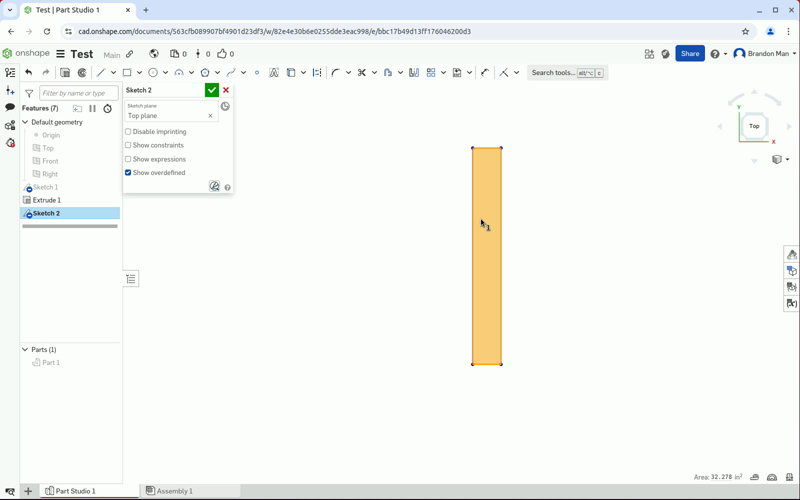
scroll(-6)
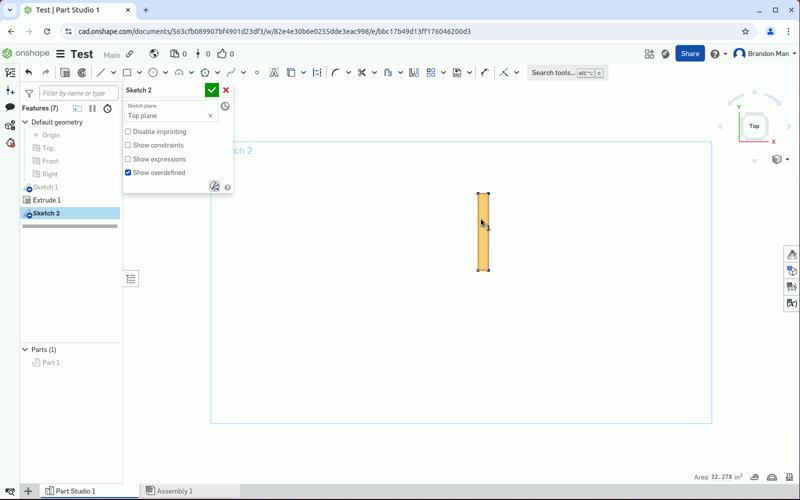
mouse_move(73, 352)
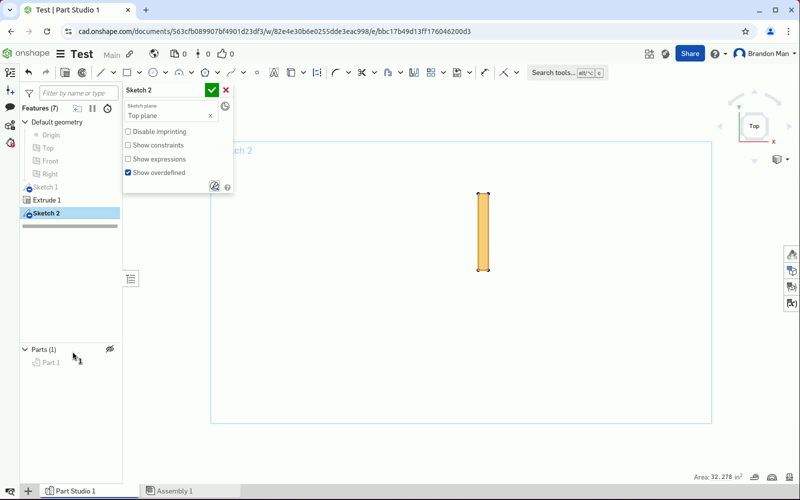
key(shift+y)
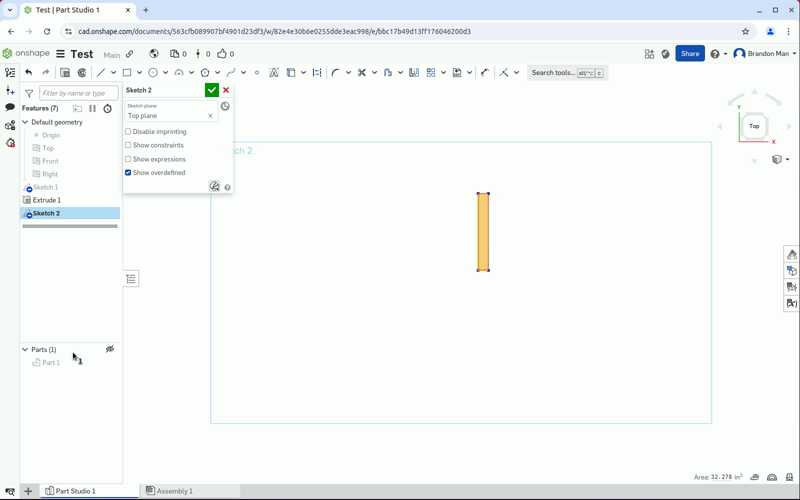
key(shift+e)
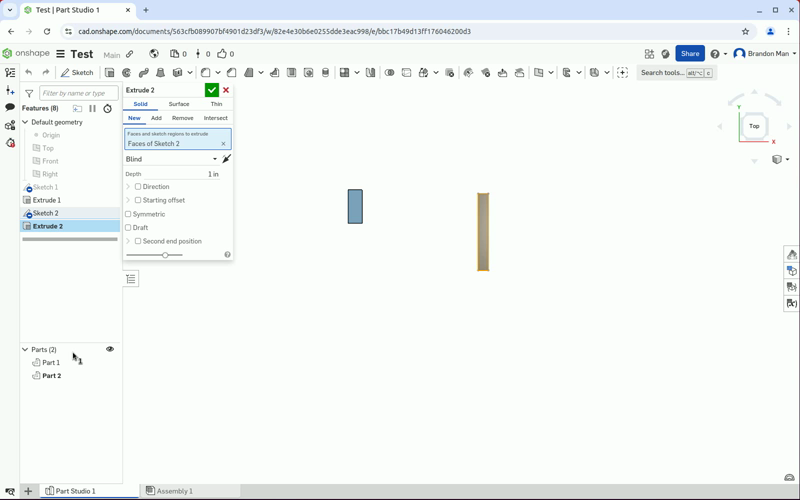
mouse_move(143, 106)
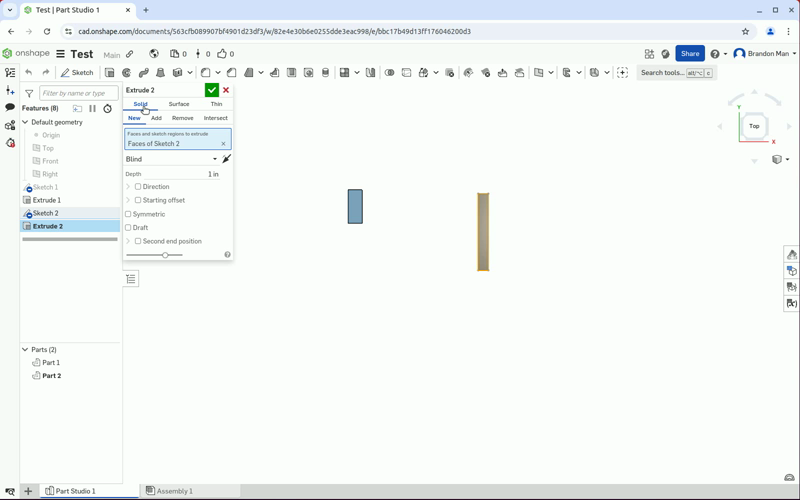
click(143, 106)
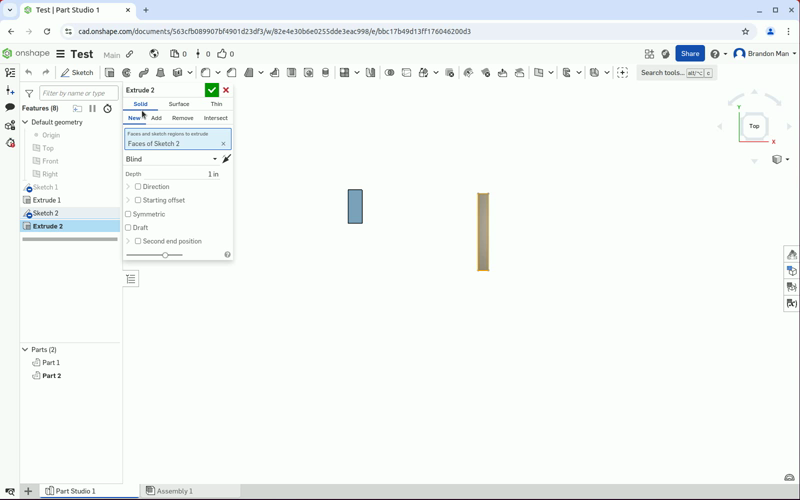
mouse_move(137, 120)
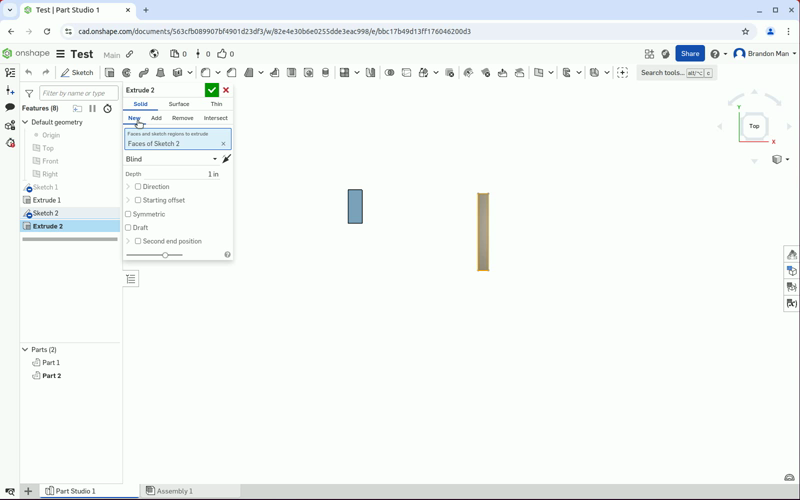
click(137, 120)
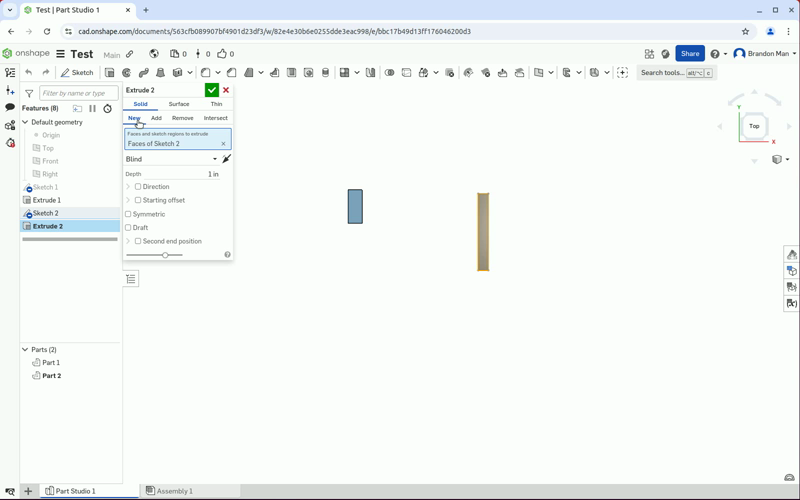
key(tab, 4)
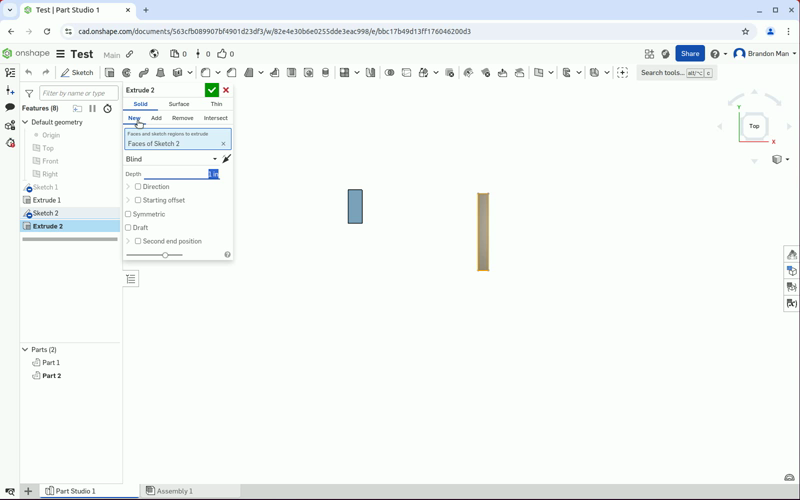
text(2.648)
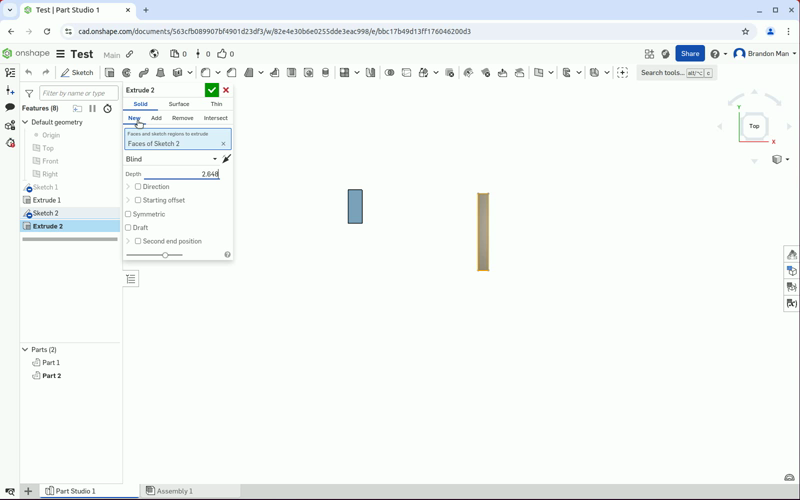
key(enter)
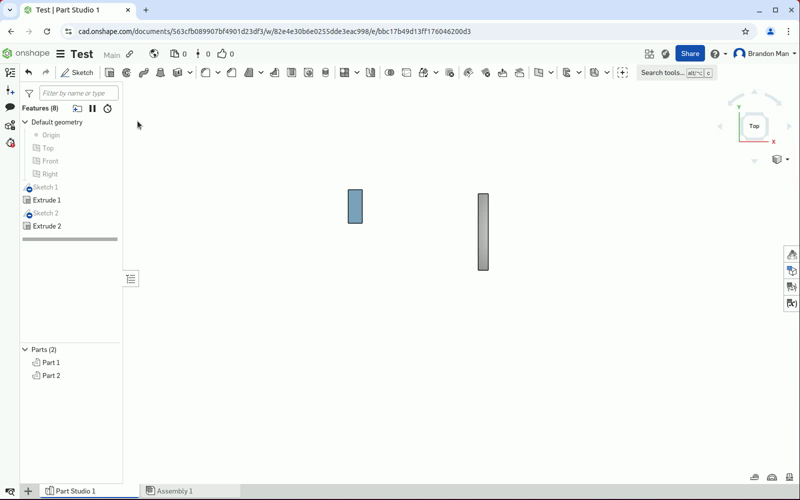
key(shift+h)
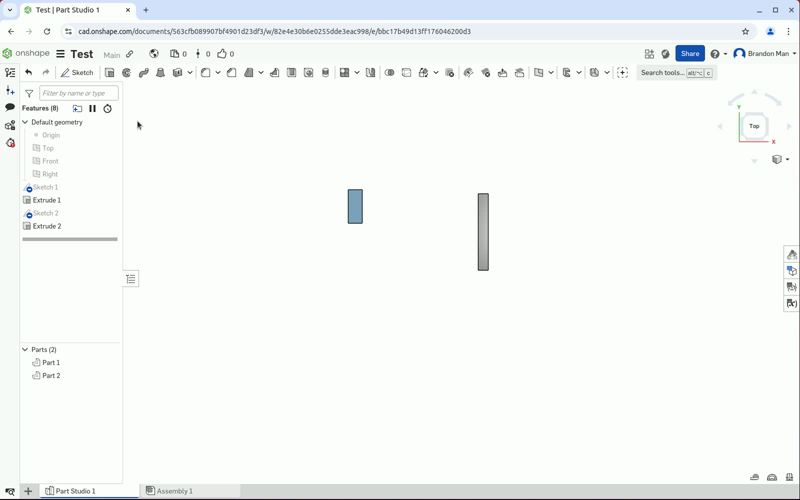
key(shift+h)
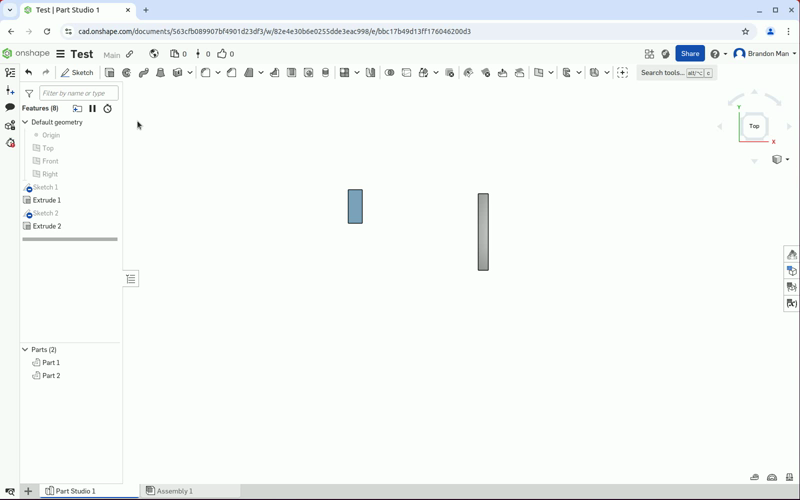
mouse_move(73, 189)
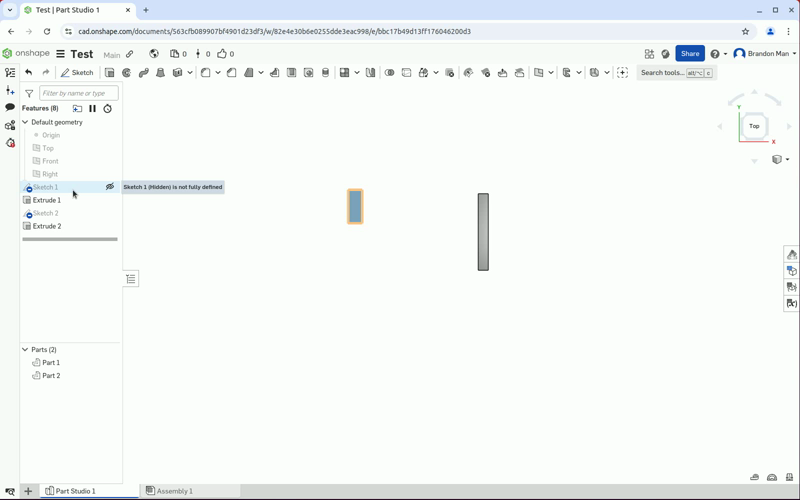
click(73, 189)
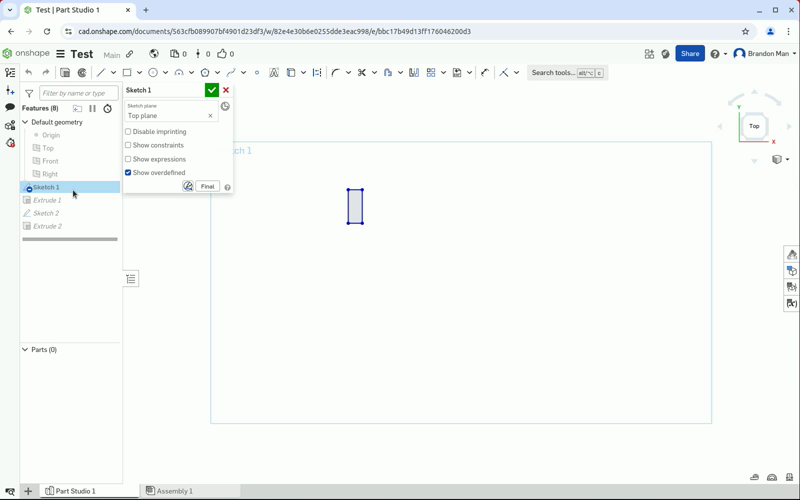
mouse_move(229, 92)
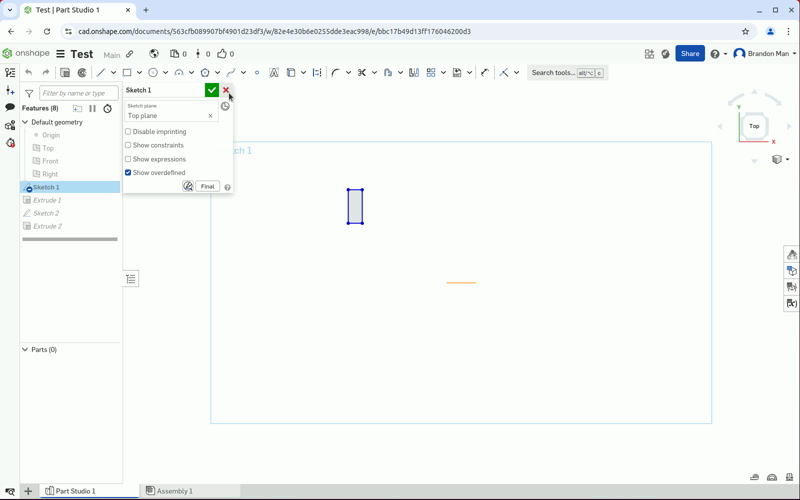
click(229, 92)
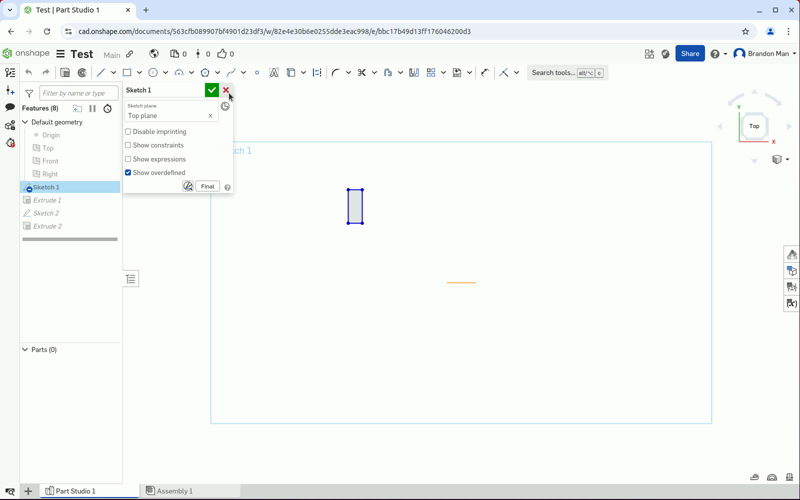
key(shift+s)
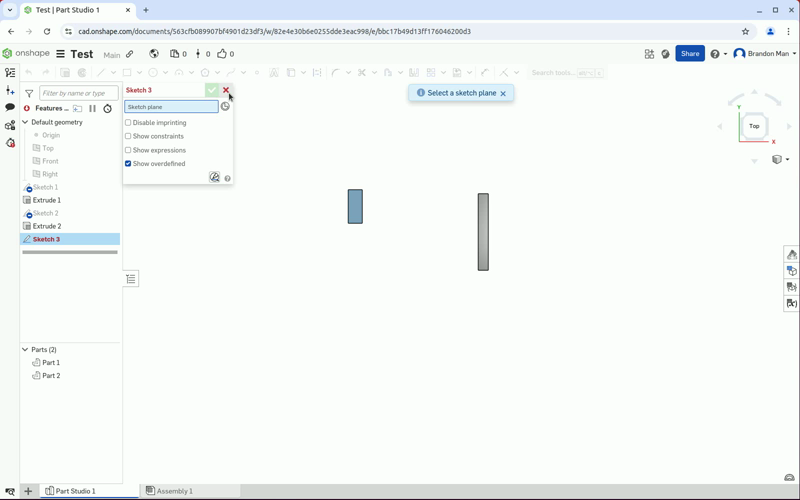
mouse_move(73, 150)
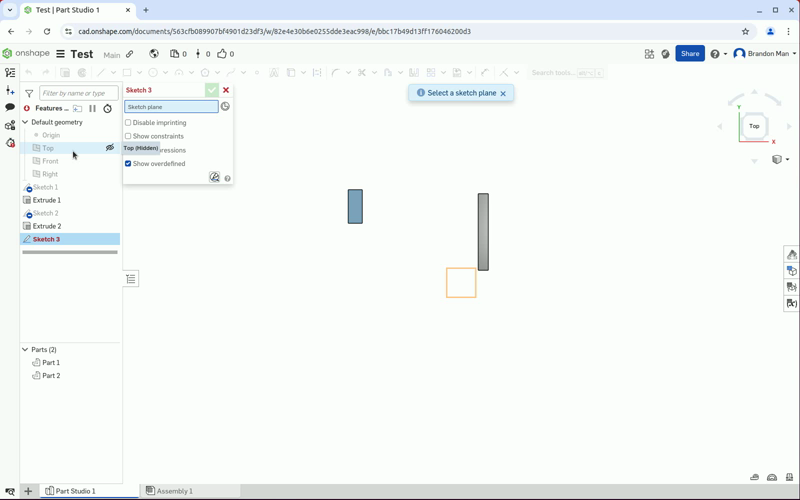
click(73, 150)
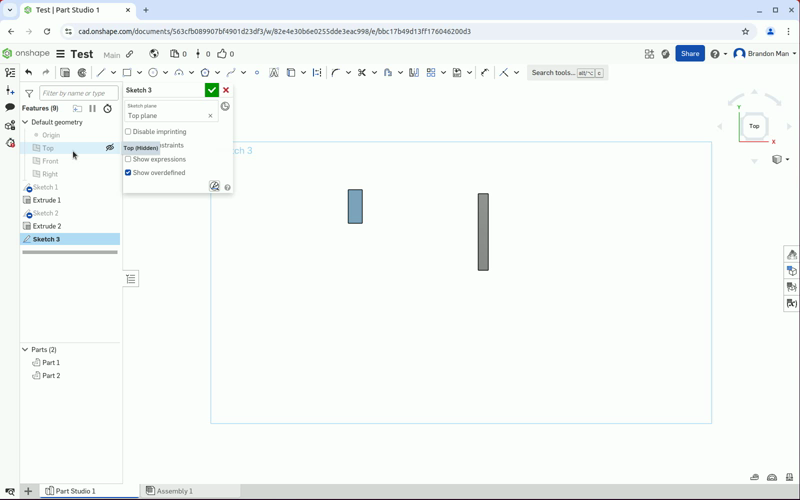
mouse_move(73, 352)
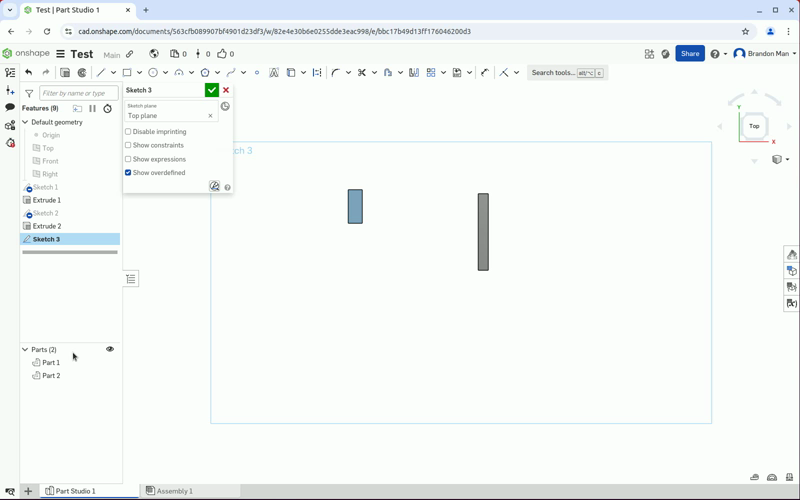
key(y)
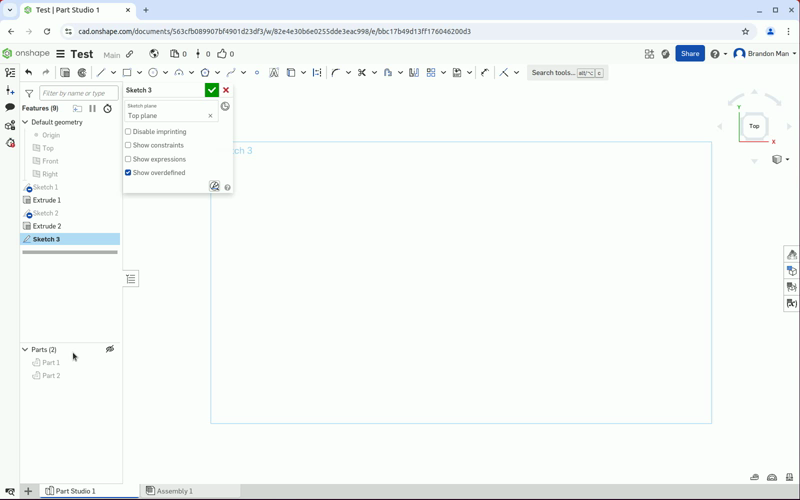
key(l)
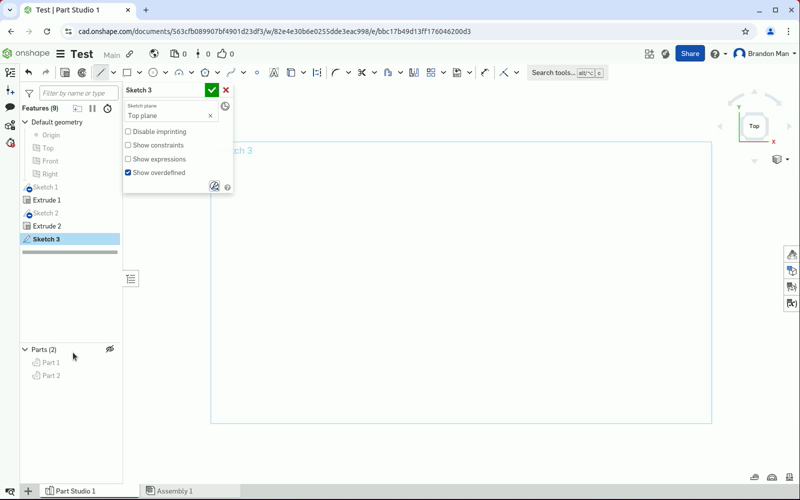
key_down(shift)
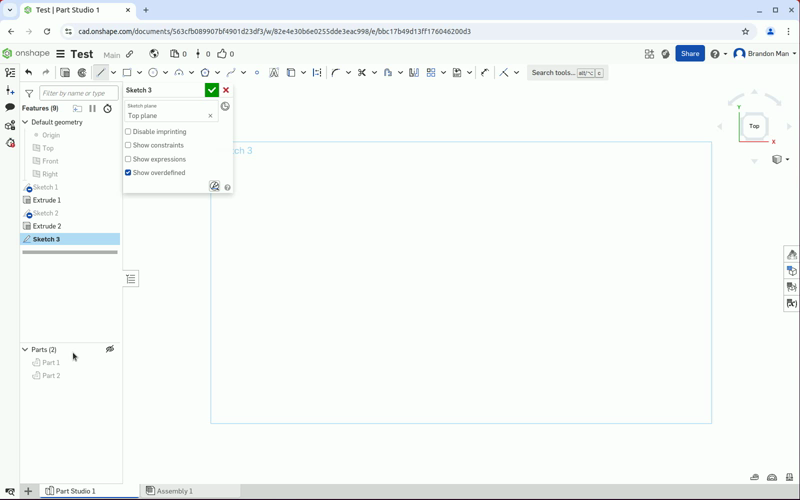
mouse_move(374, 325)
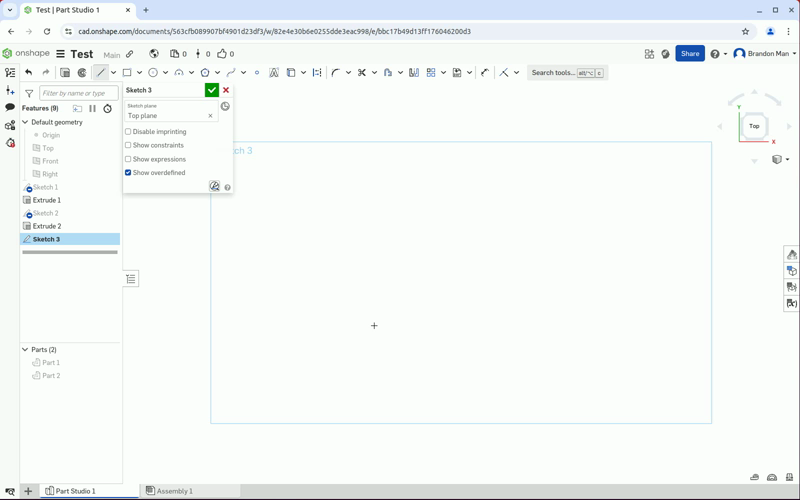
click(374, 325)
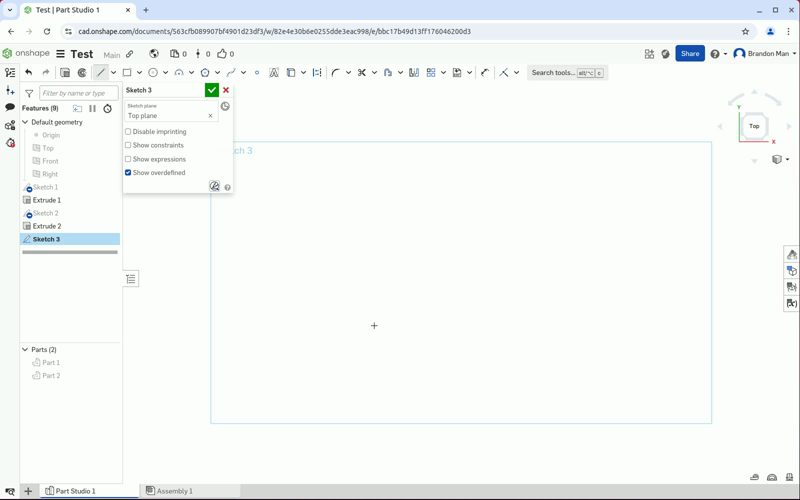
key_up(shift)
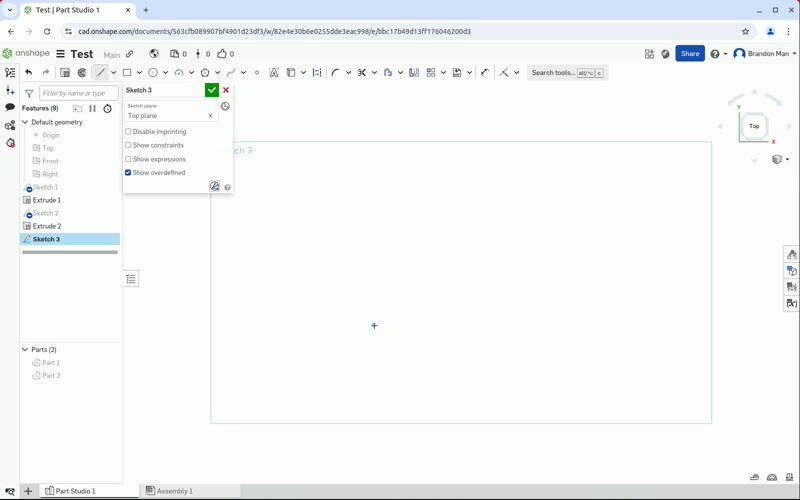
key_down(shift)
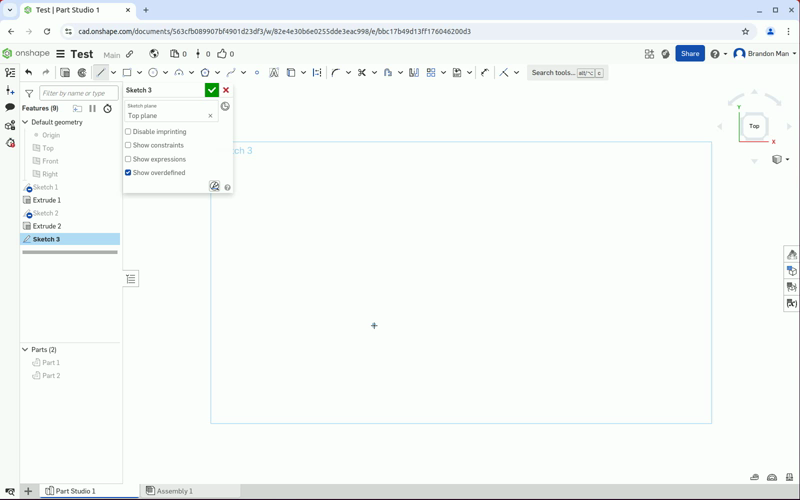
mouse_move(404, 325)
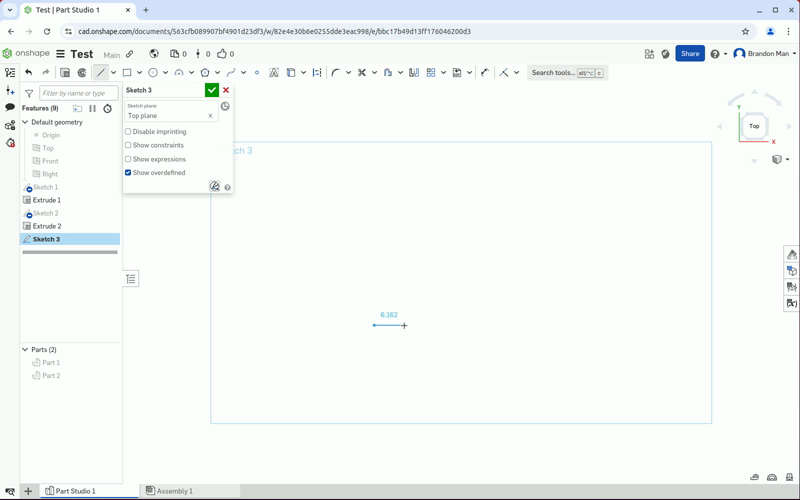
mouse_move(387, 325)
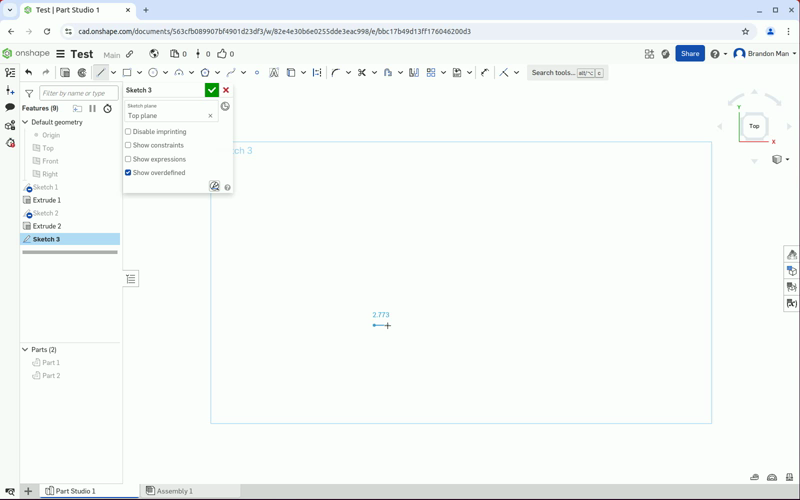
click(387, 325)
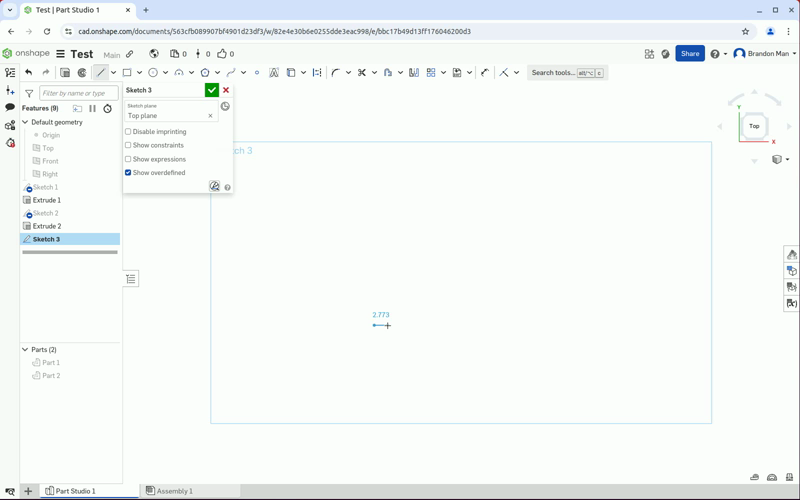
key_up(shift)
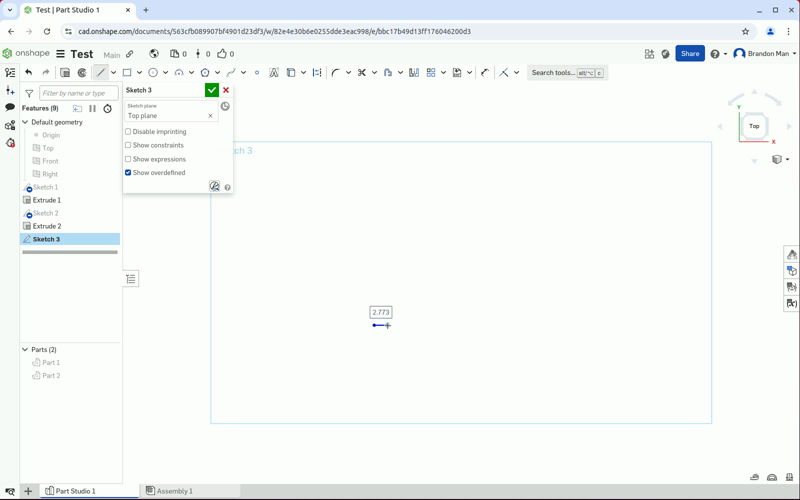
key_down(shift)
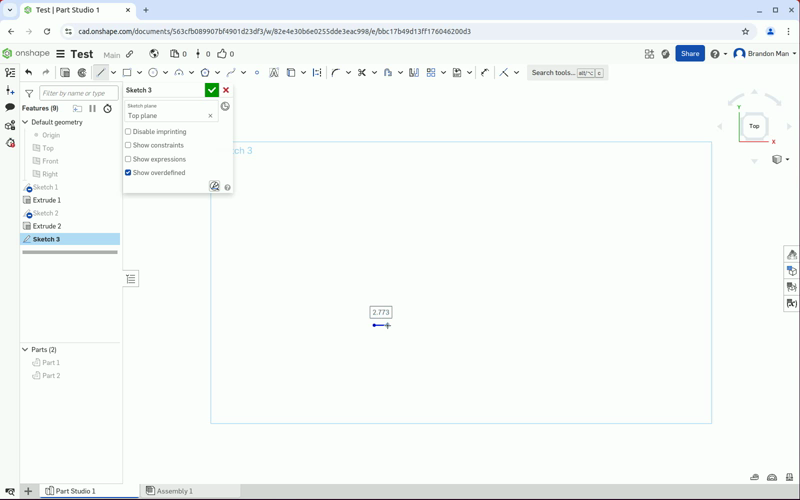
mouse_move(417, 325)
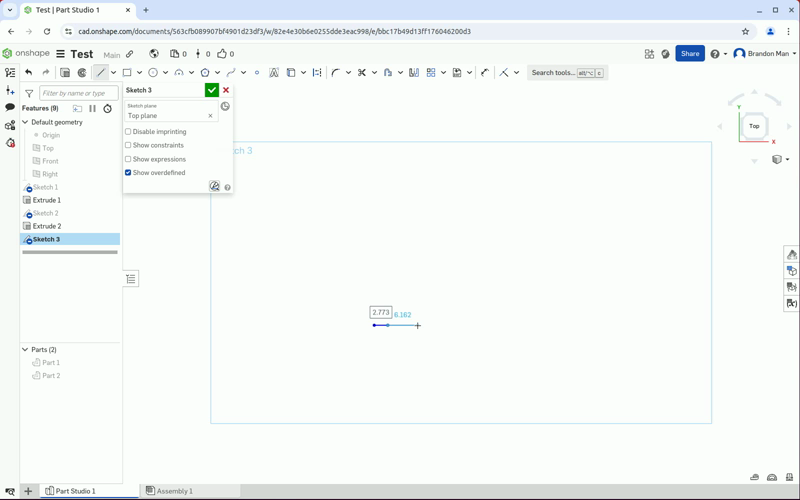
mouse_move(387, 314)
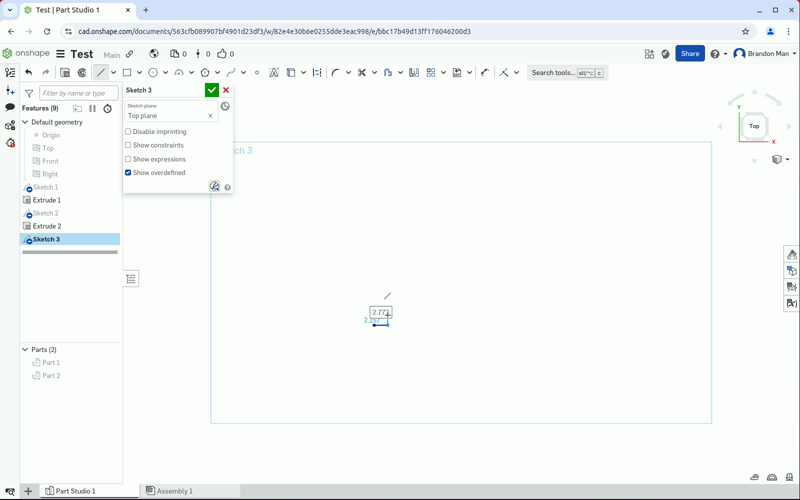
click(387, 314)
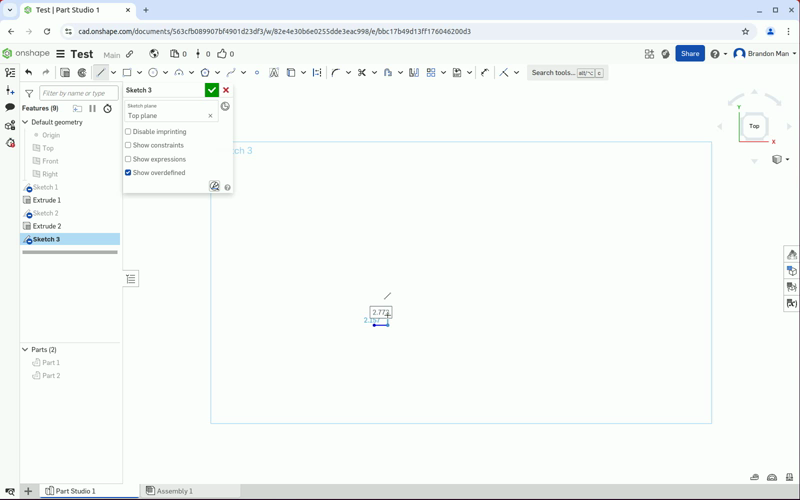
key_up(shift)
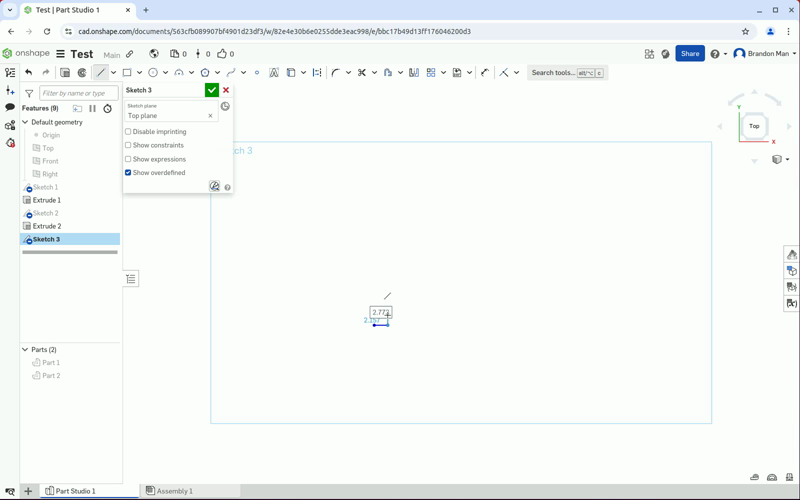
key_down(shift)
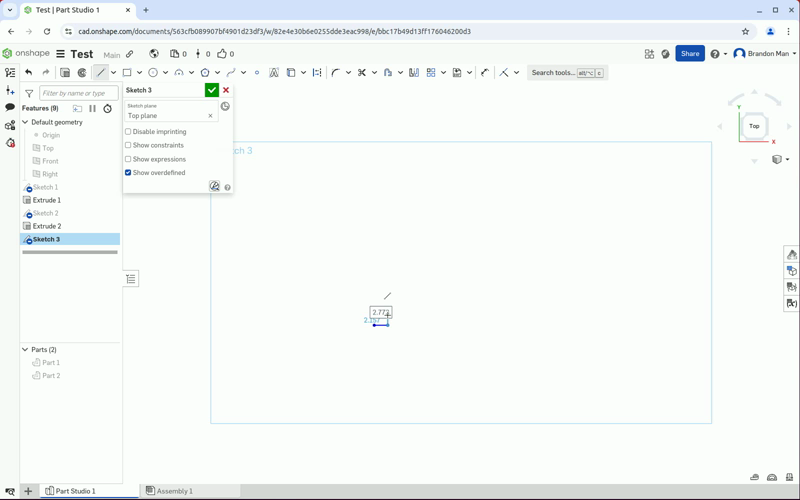
mouse_move(417, 314)
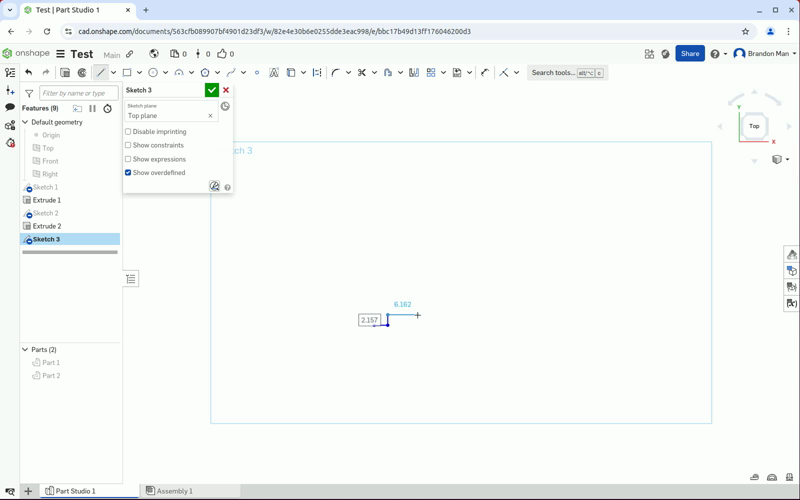
mouse_move(374, 314)
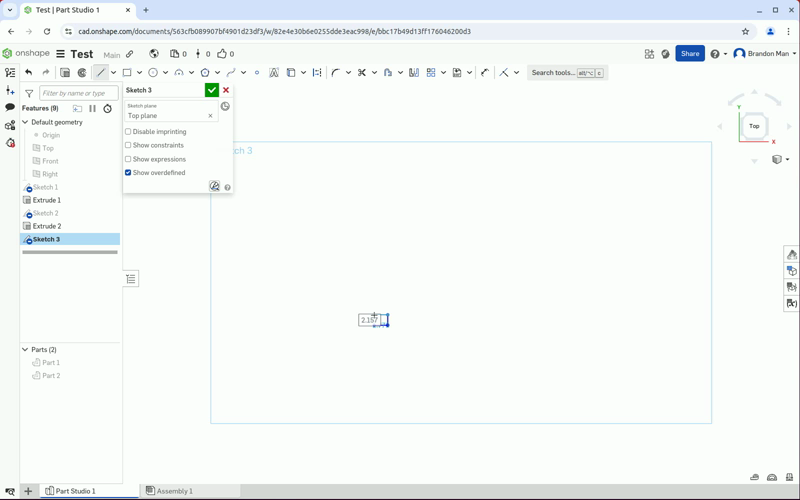
click(374, 314)
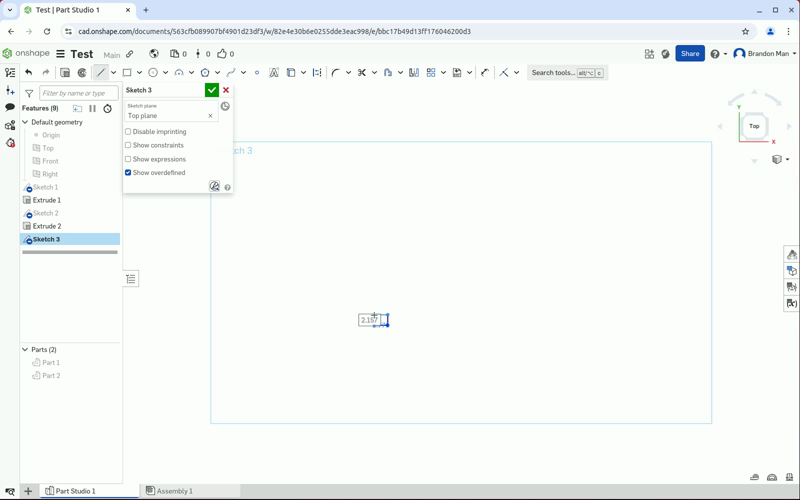
key_up(shift)
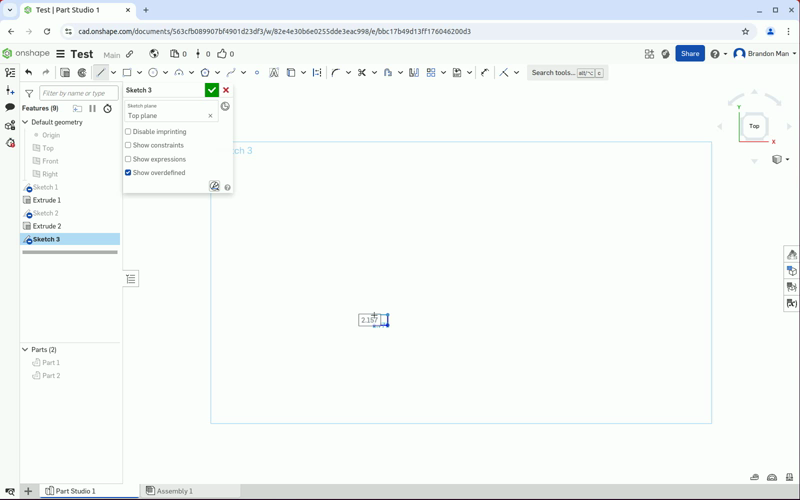
mouse_move(404, 314)
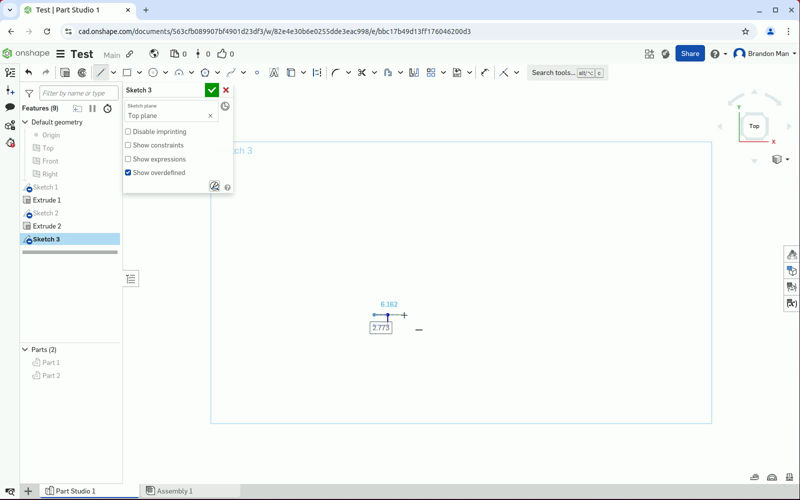
key_down(shift)
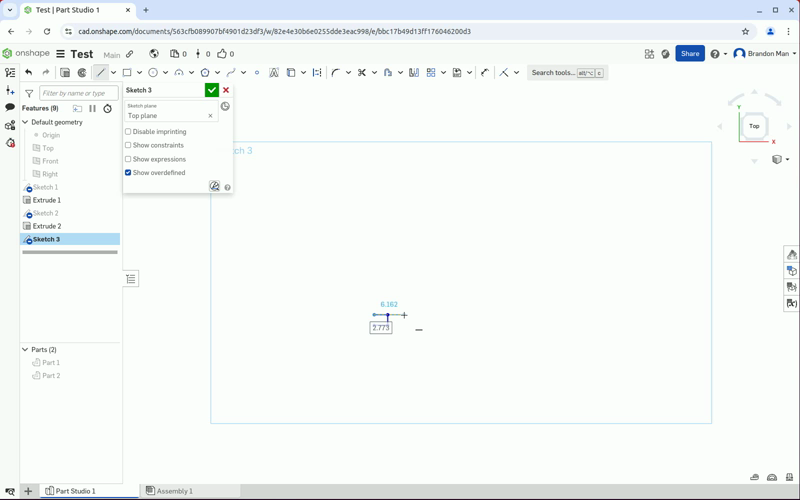
mouse_move(374, 325)
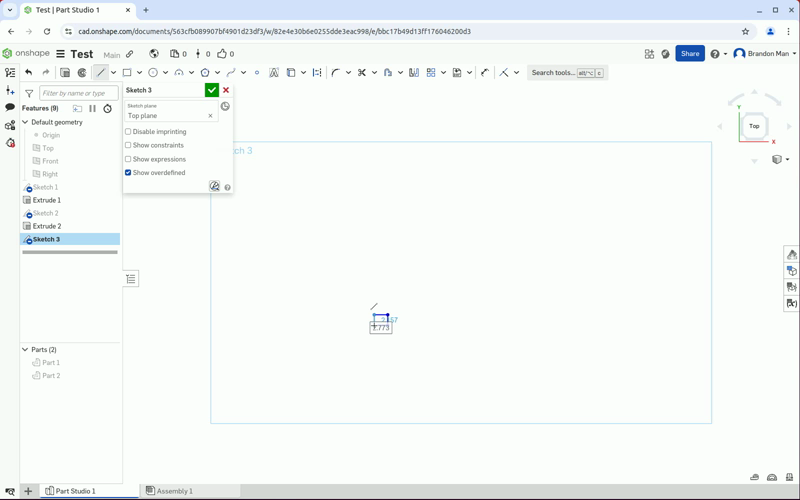
key_up(shift)
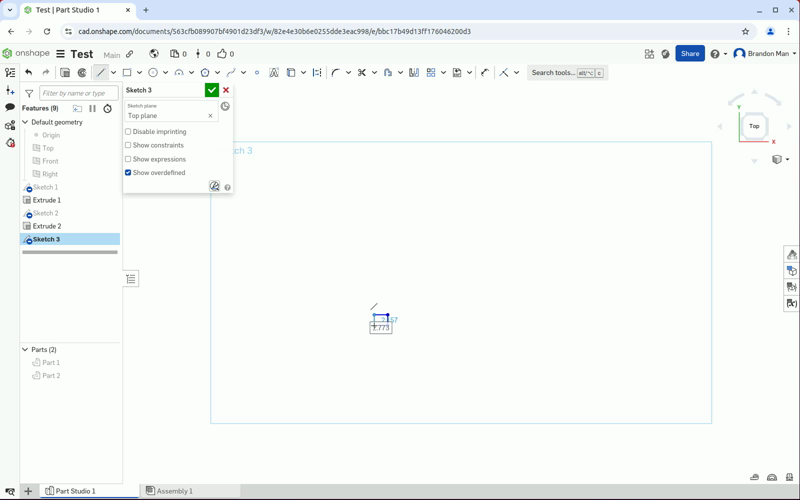
click(374, 325)
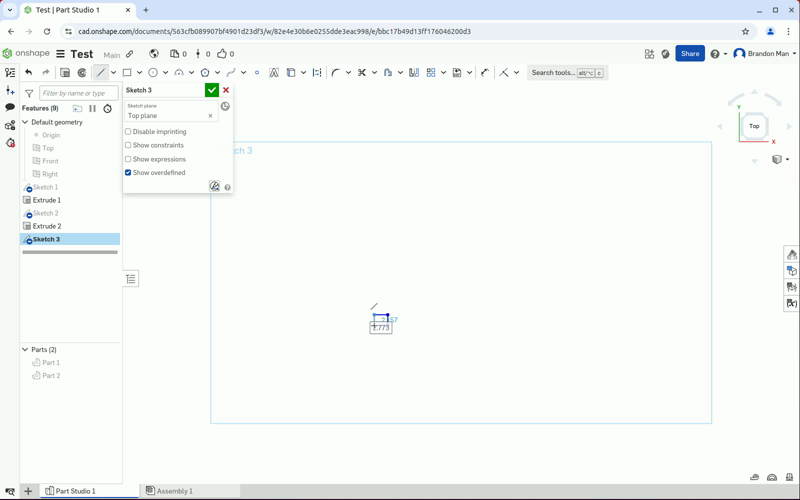
key(esc)
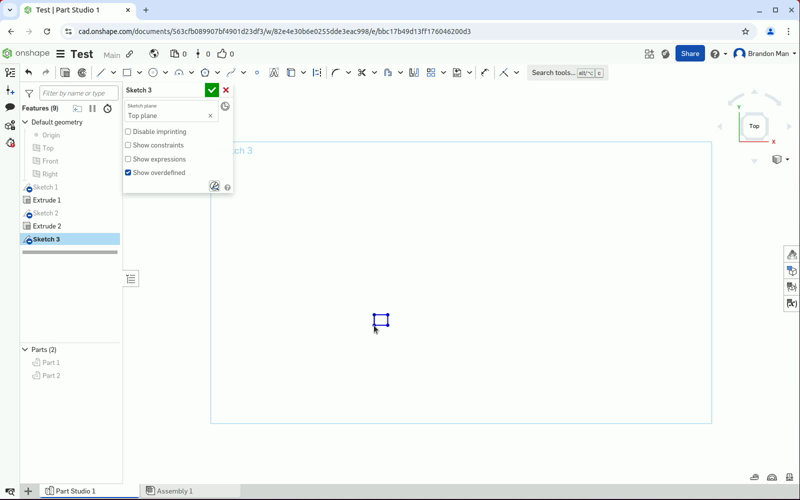
mouse_move(383, 321)
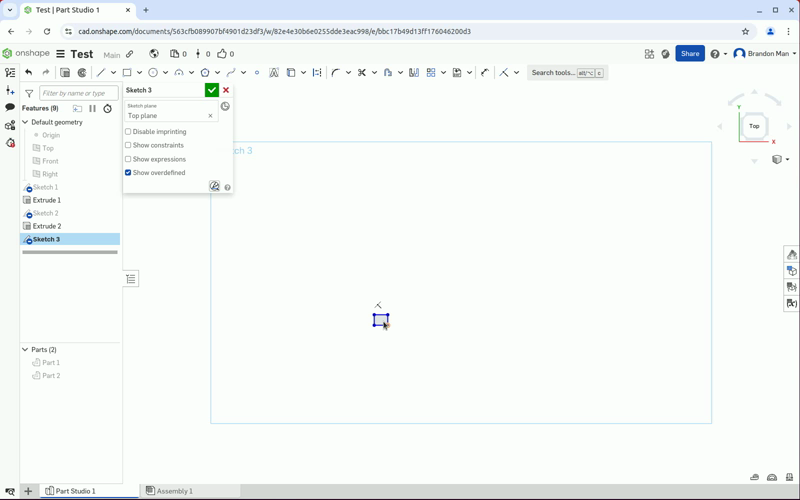
scroll(6)
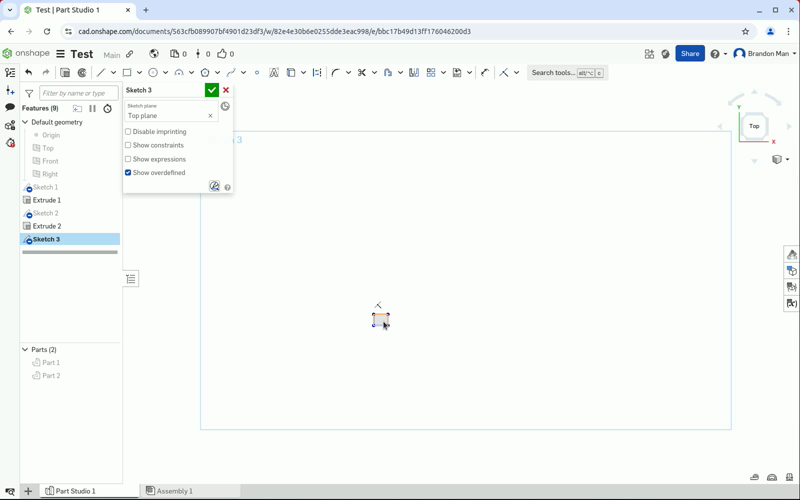
scroll(6)
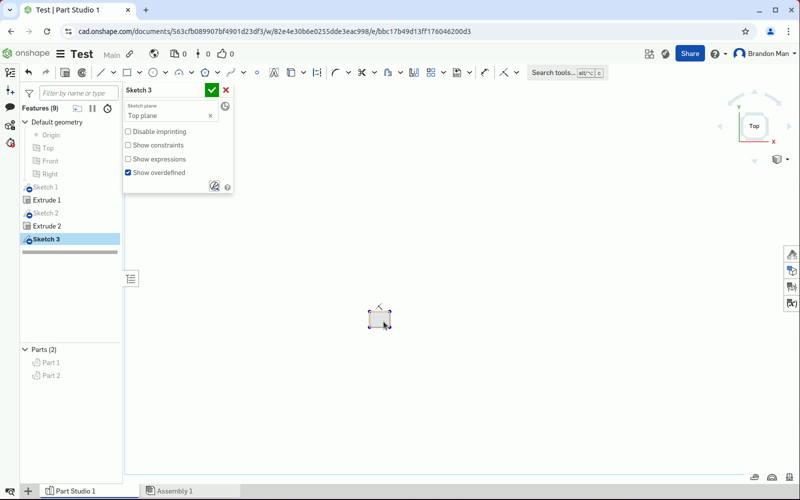
scroll(6)
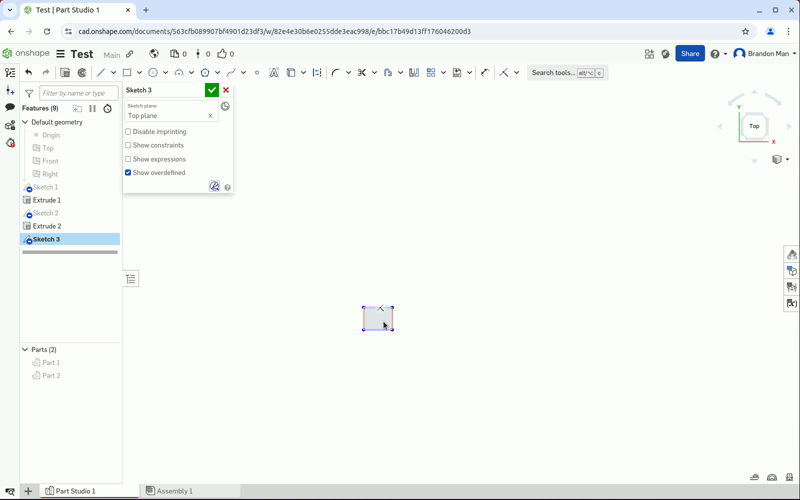
scroll(6)
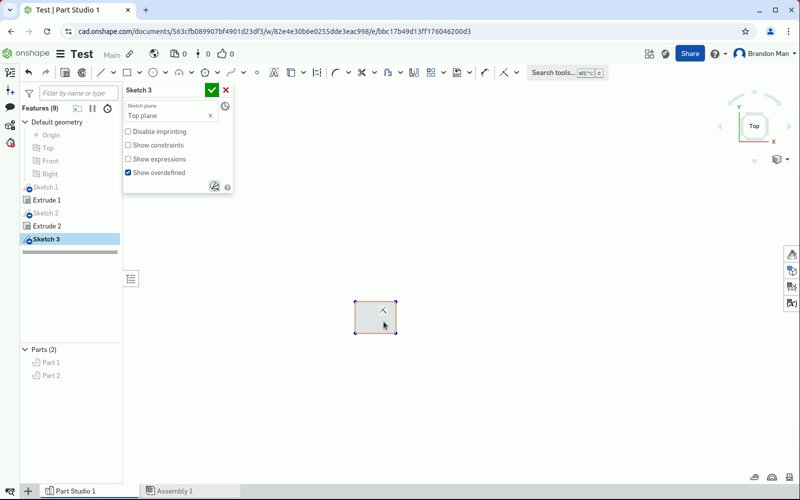
scroll(6)
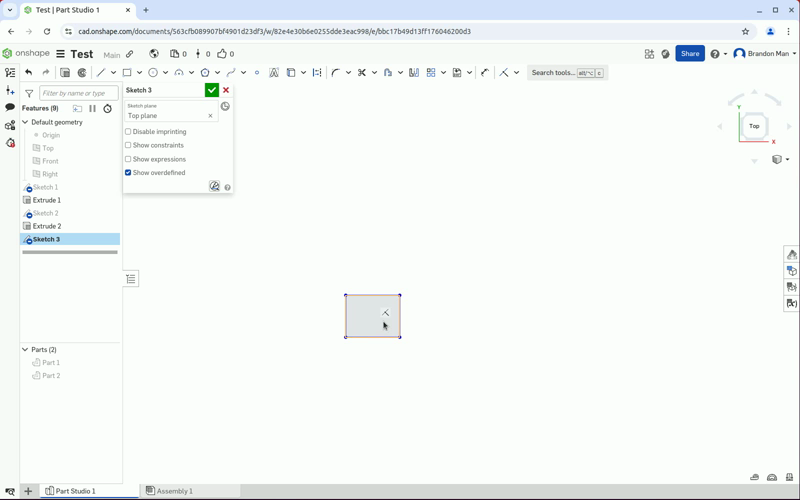
scroll(6)
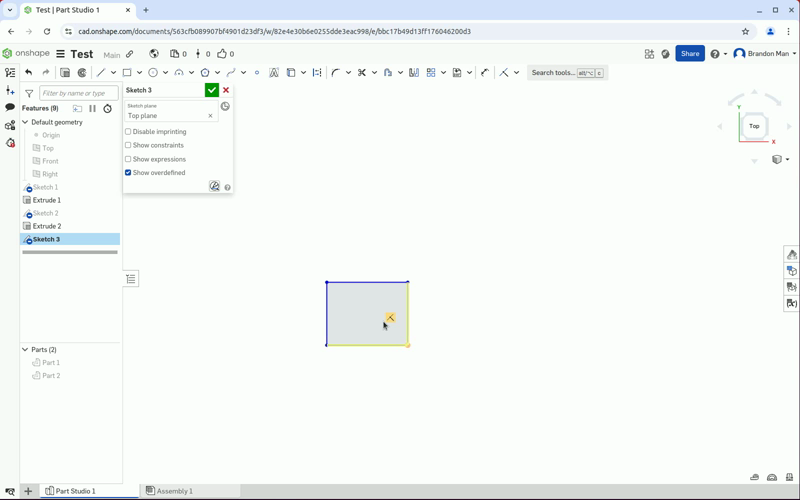
scroll(6)
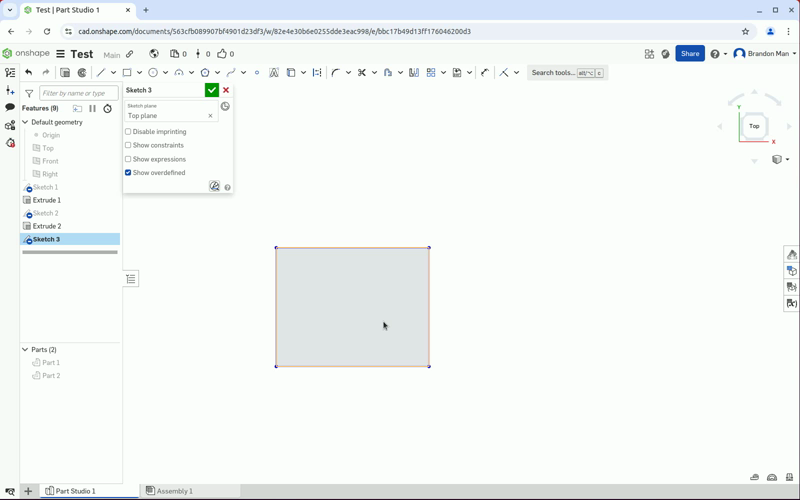
click(383, 321)
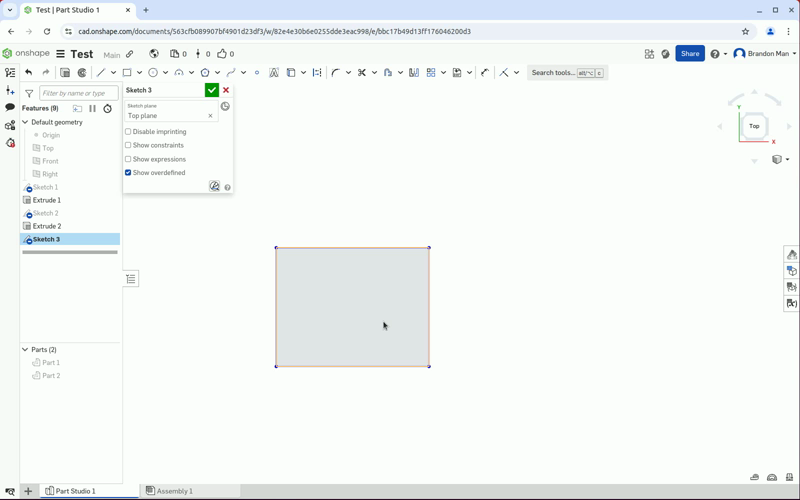
scroll(-6)
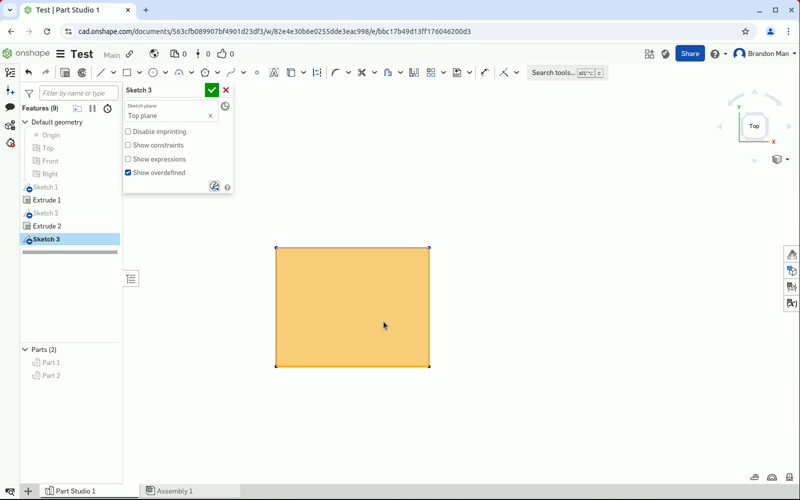
scroll(-6)
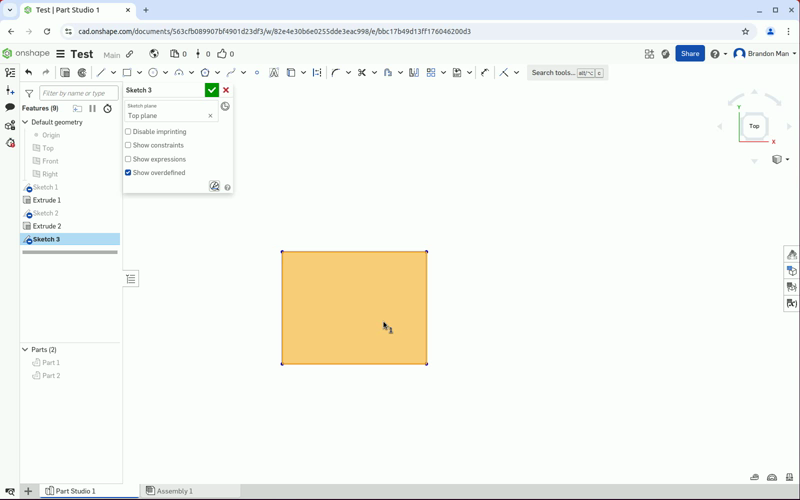
scroll(-6)
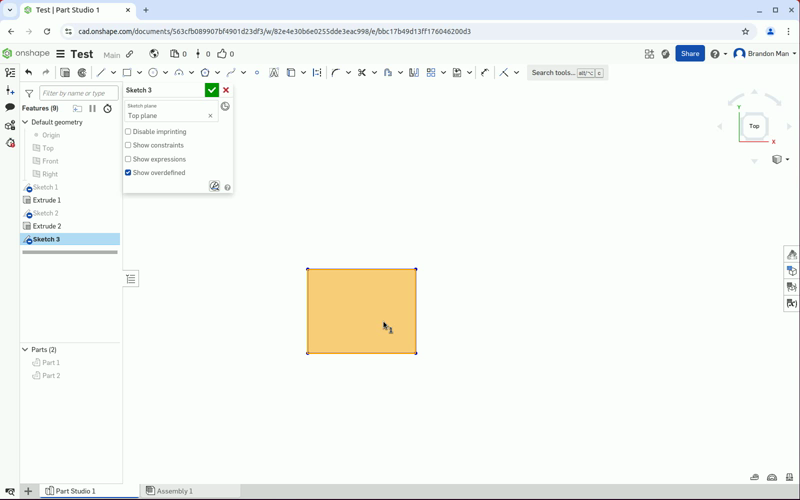
scroll(-6)
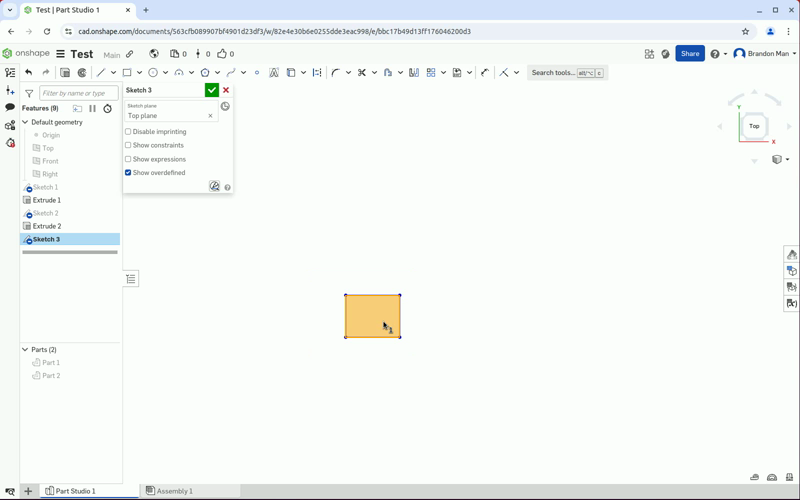
scroll(-6)
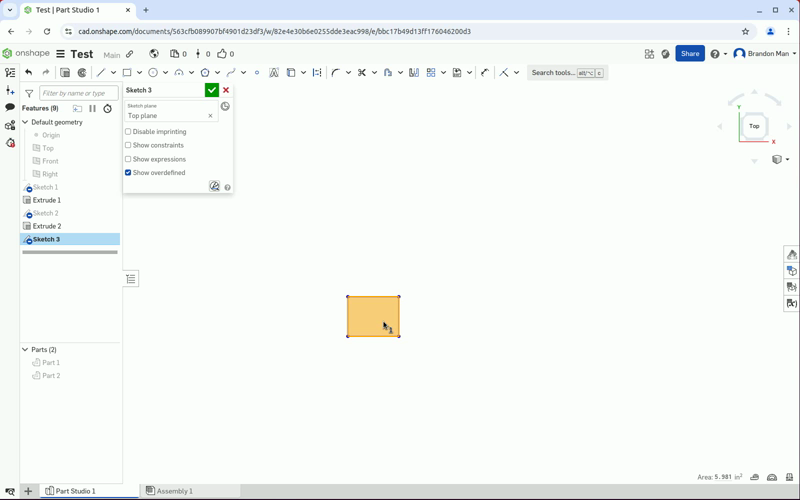
scroll(-6)
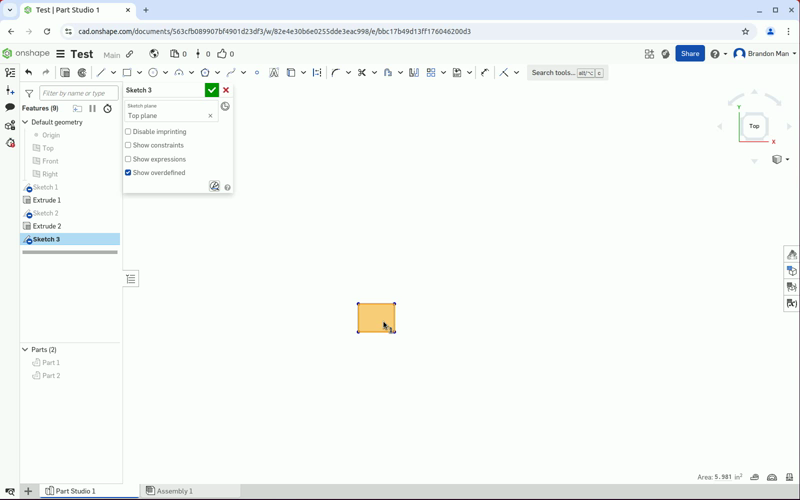
scroll(-6)
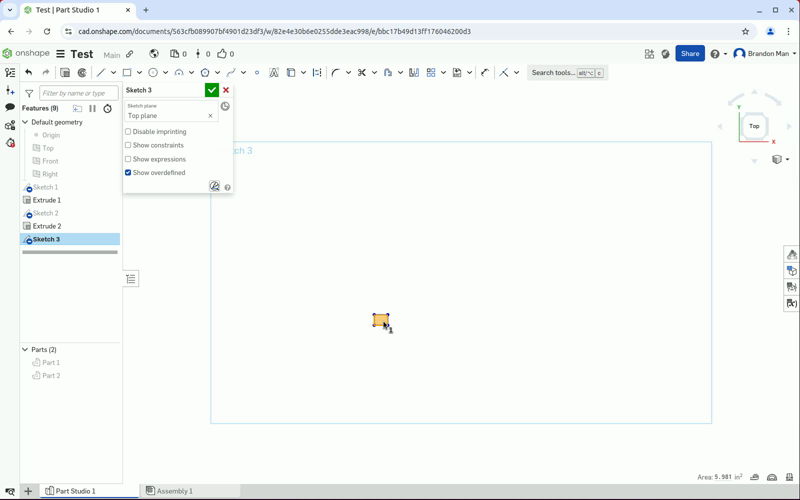
mouse_move(73, 352)
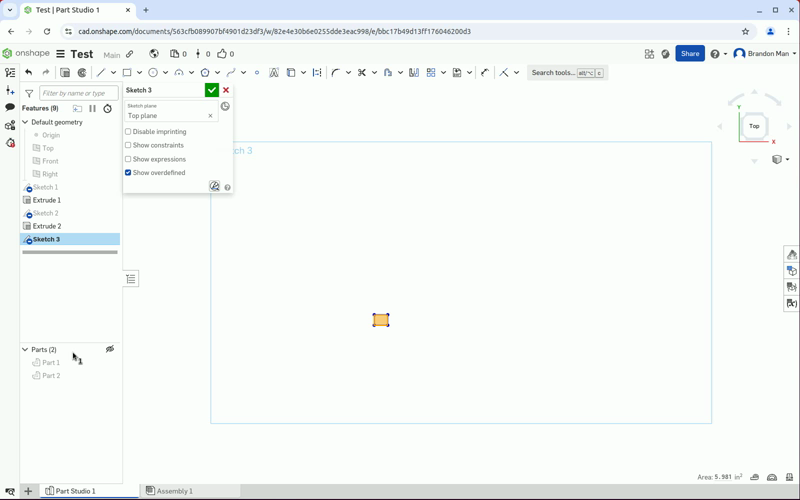
key(shift+y)
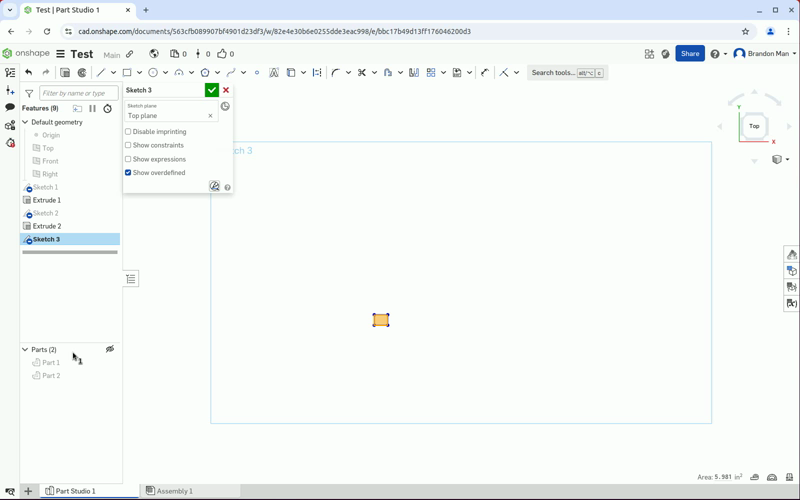
key(shift+e)
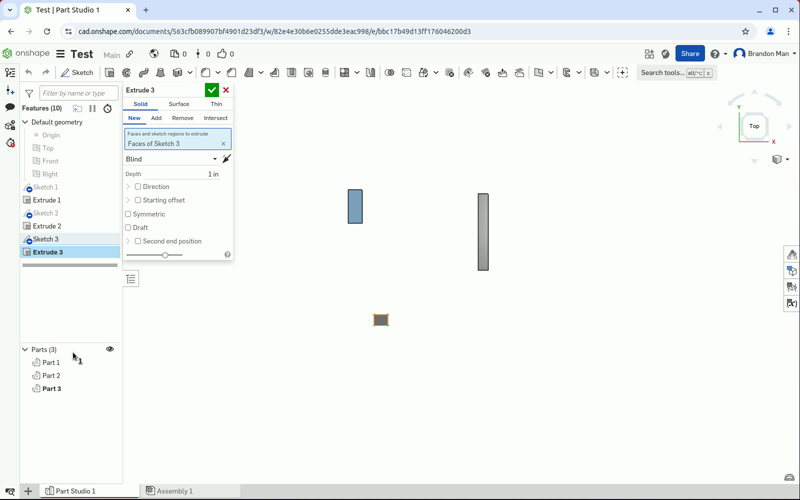
mouse_move(143, 106)
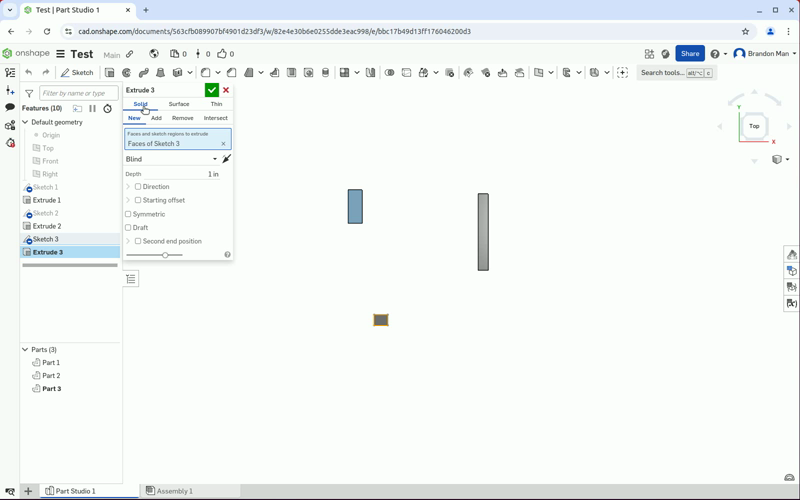
click(143, 106)
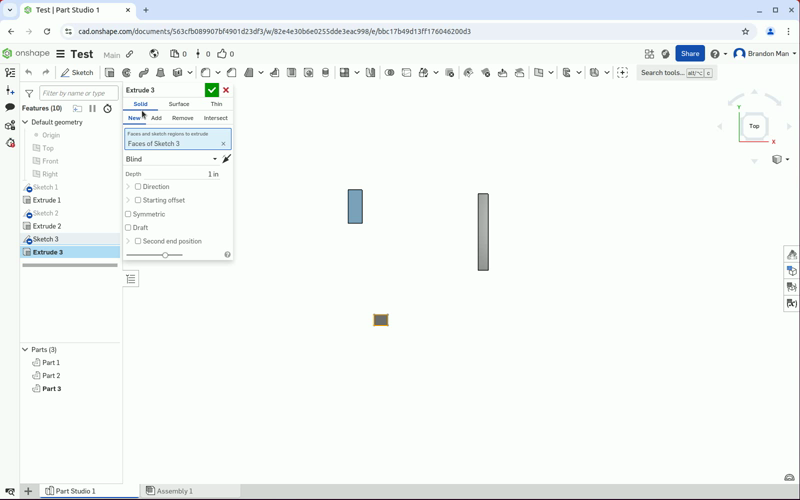
mouse_move(137, 120)
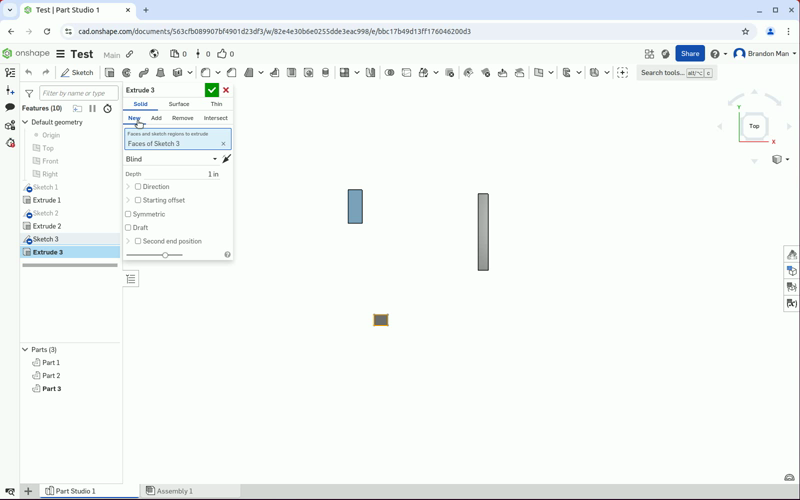
click(137, 120)
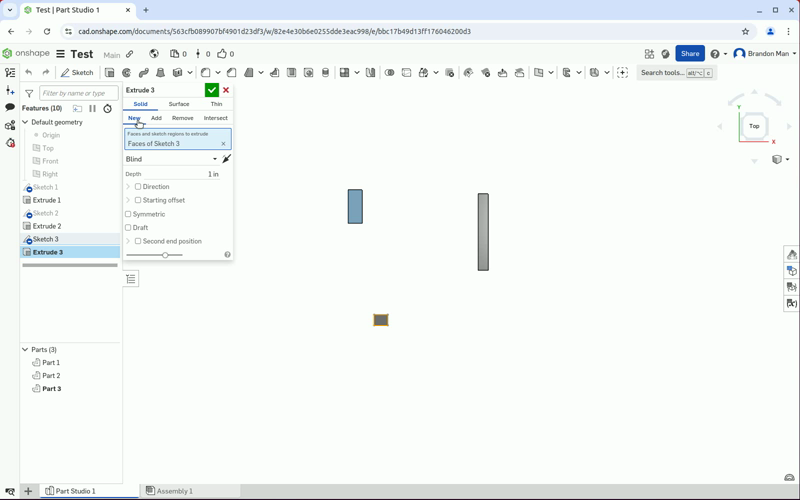
key(tab, 4)
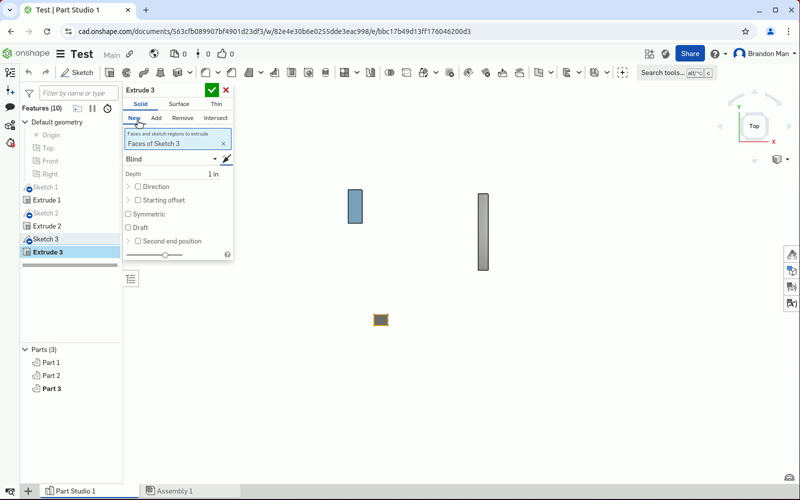
text(2.648)
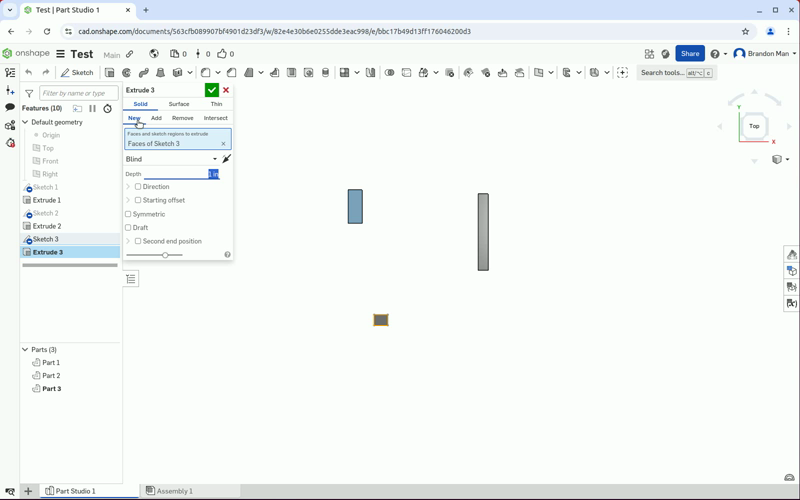
key(enter)
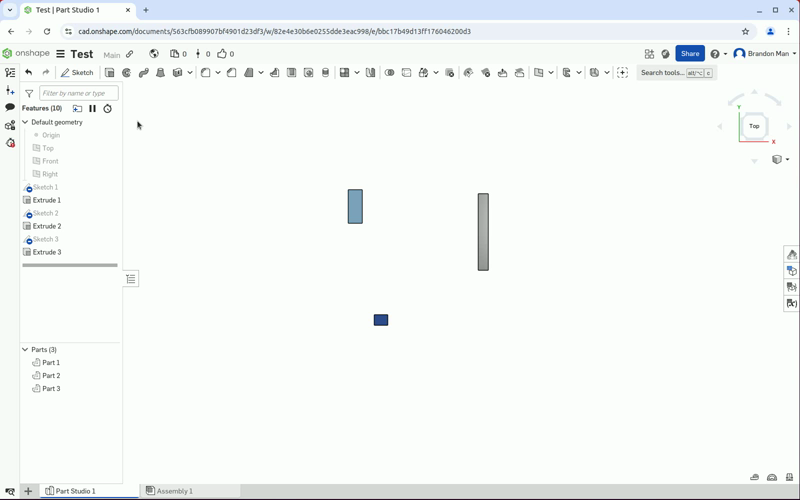
key(shift+h)
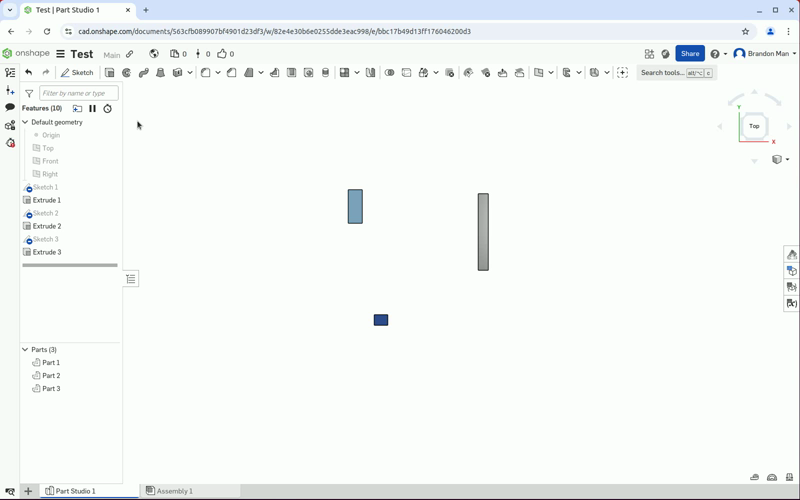
key(shift+h)
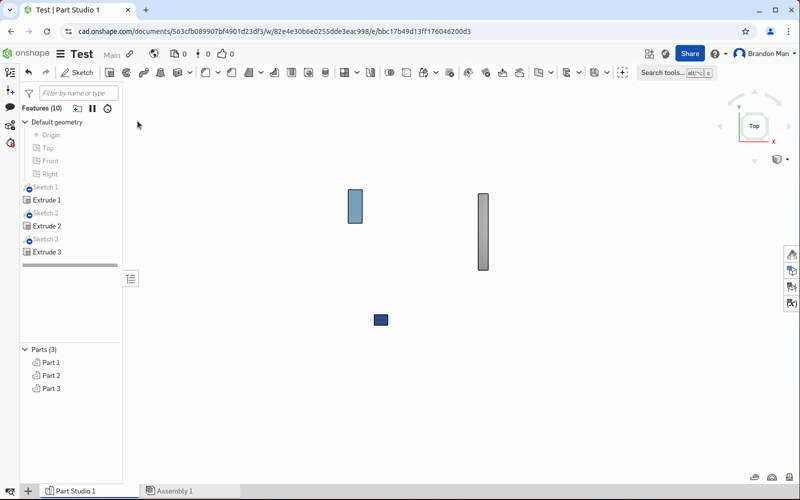
mouse_move(73, 189)
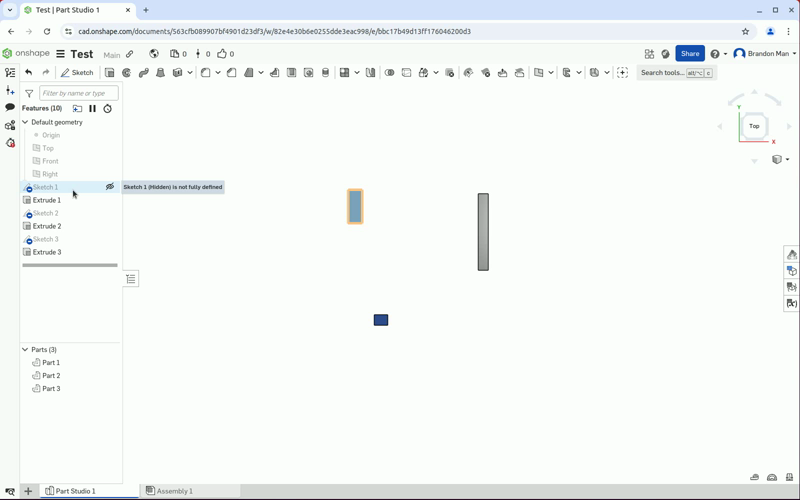
click(73, 189)
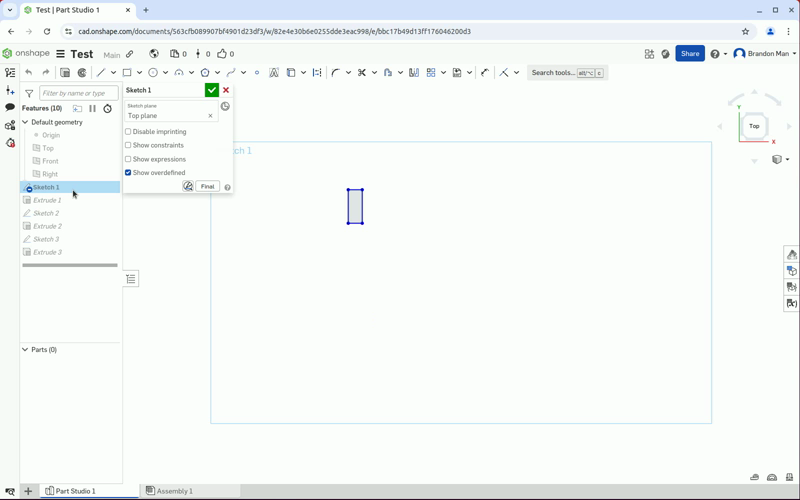
mouse_move(229, 92)
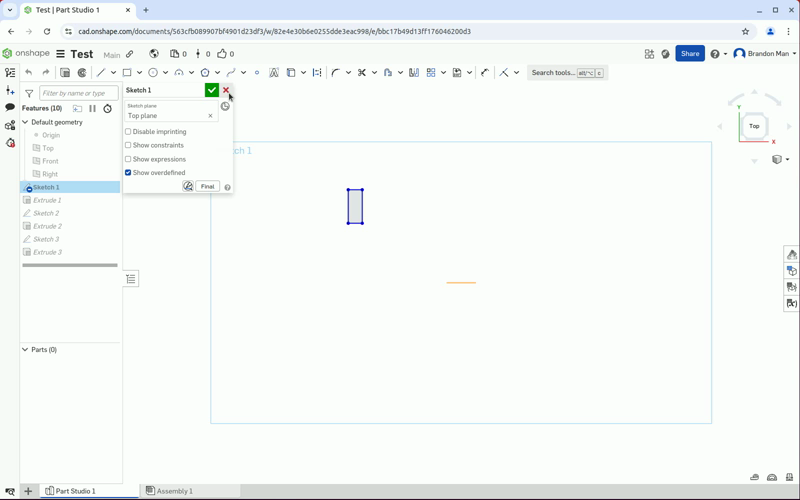
click(229, 92)
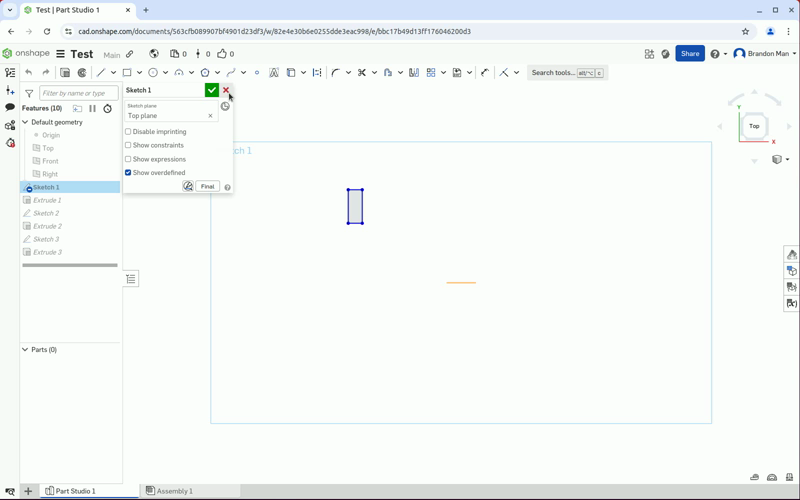
key(shift+s)
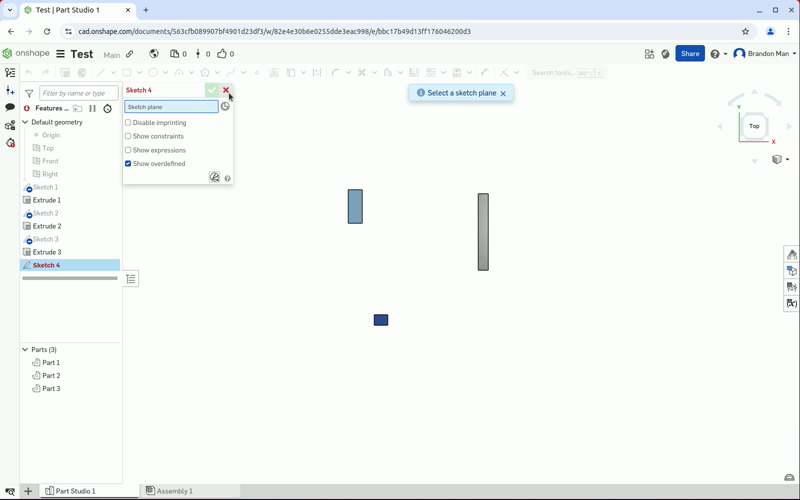
mouse_move(73, 150)
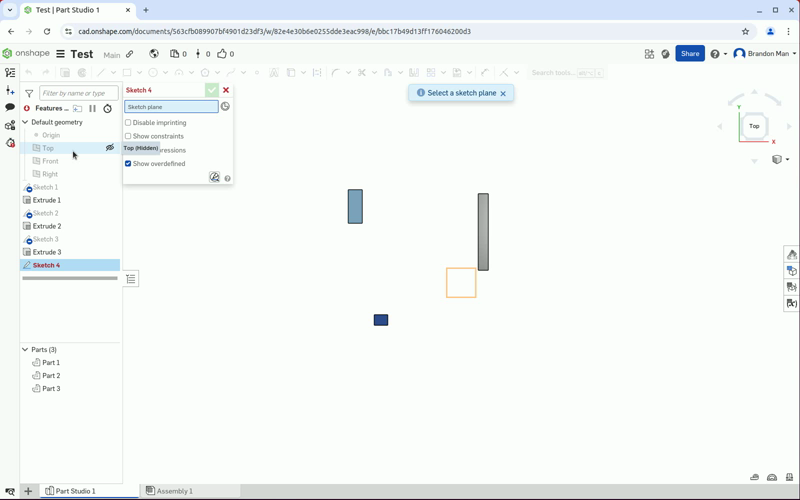
click(73, 150)
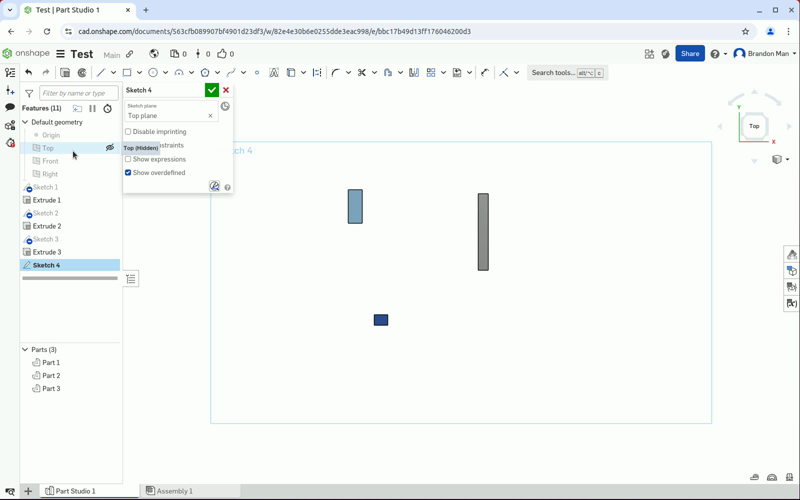
mouse_move(73, 352)
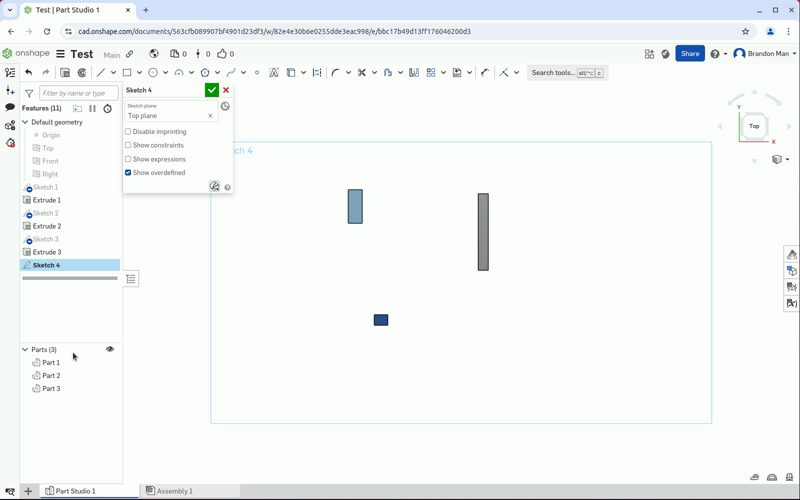
key(y)
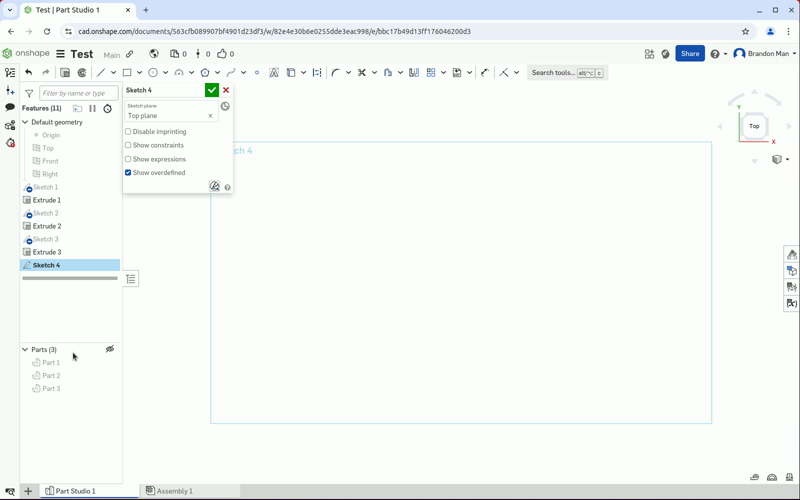
key(l)
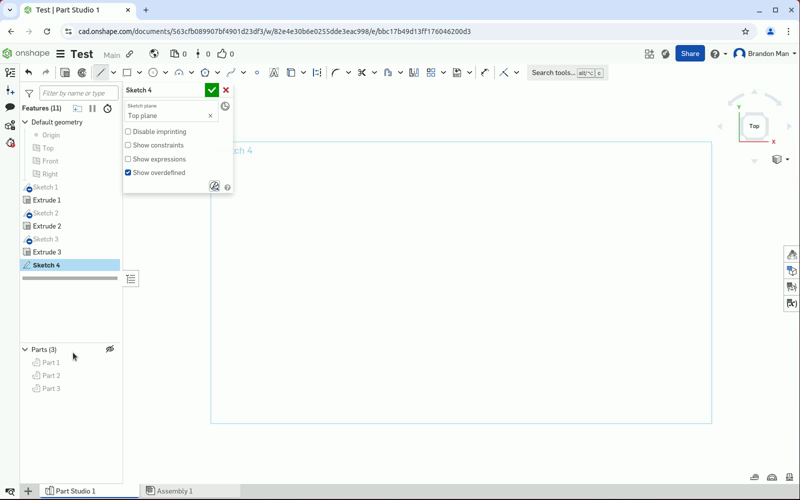
key_down(shift)
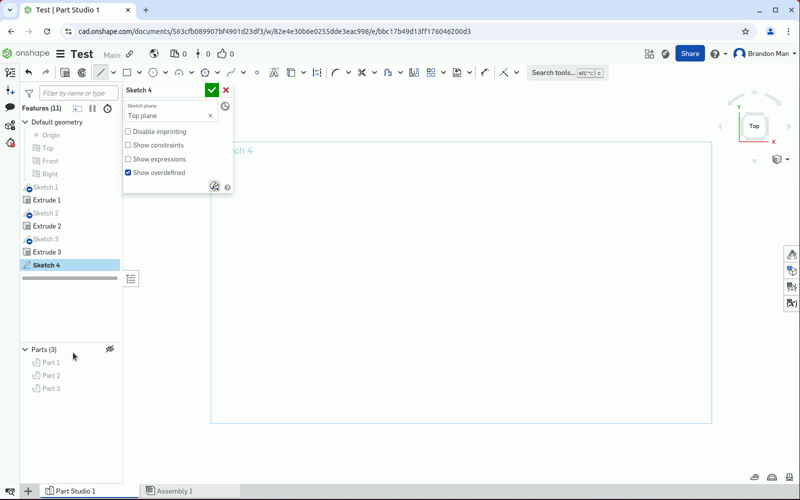
mouse_move(477, 325)
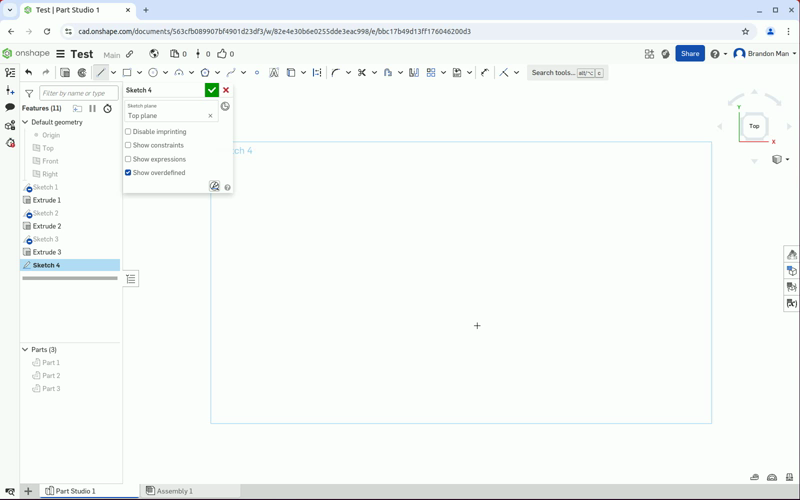
click(477, 325)
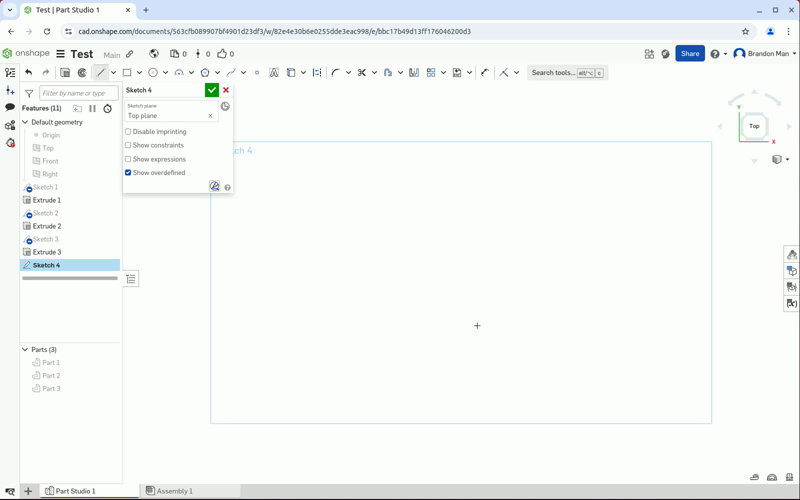
key_up(shift)
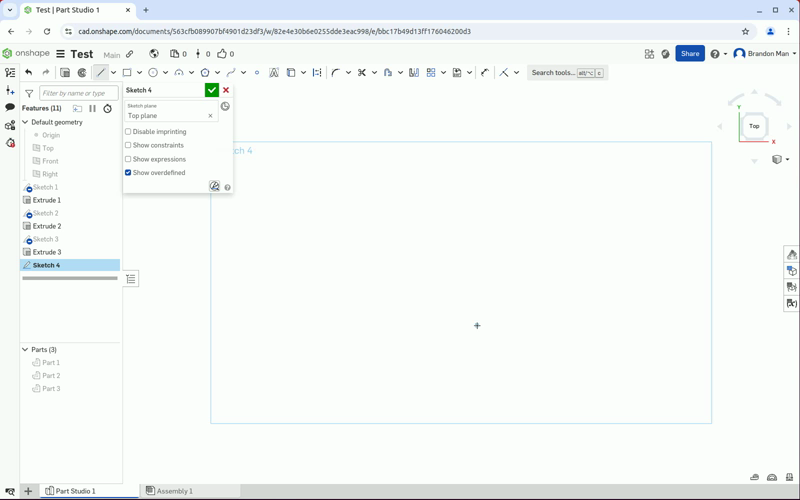
key_down(shift)
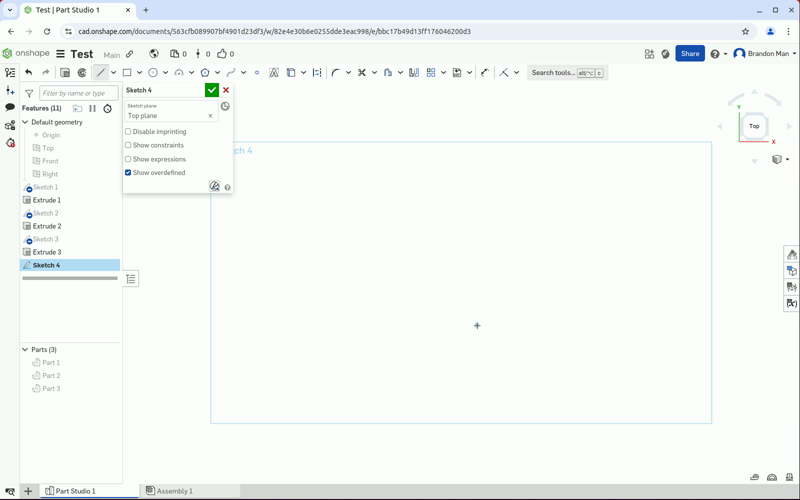
mouse_move(507, 325)
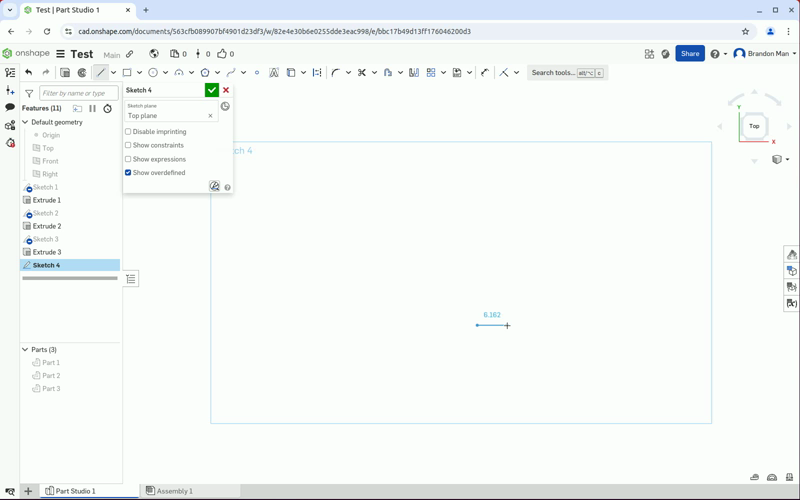
mouse_move(528, 325)
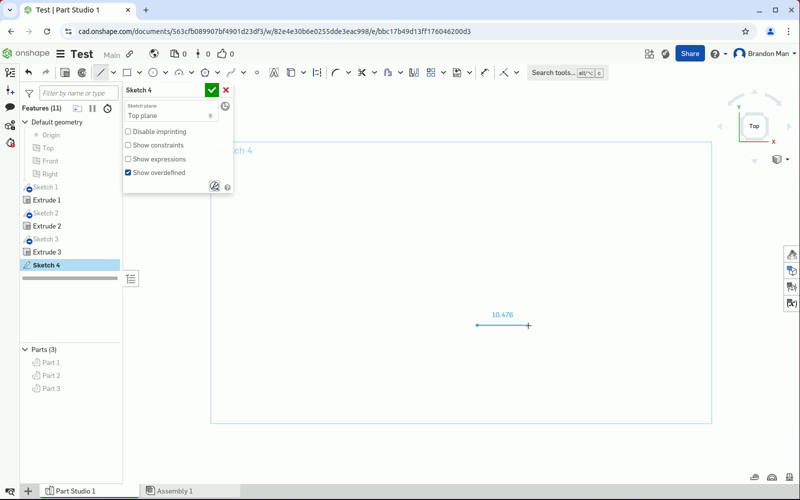
click(528, 325)
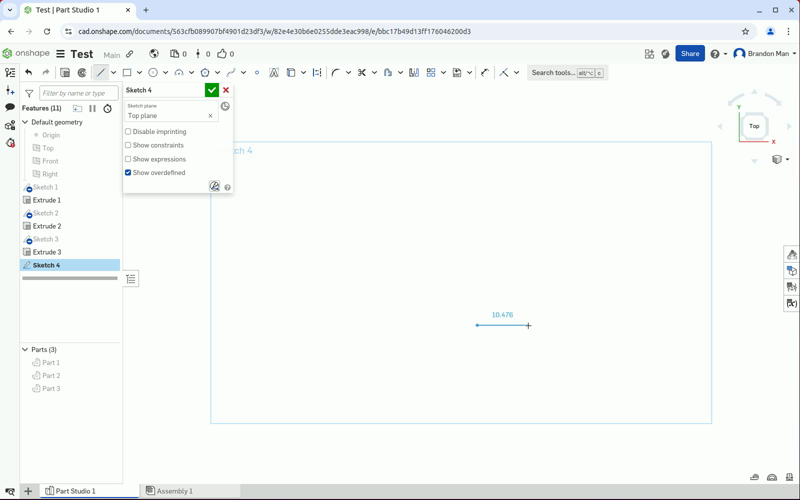
key_up(shift)
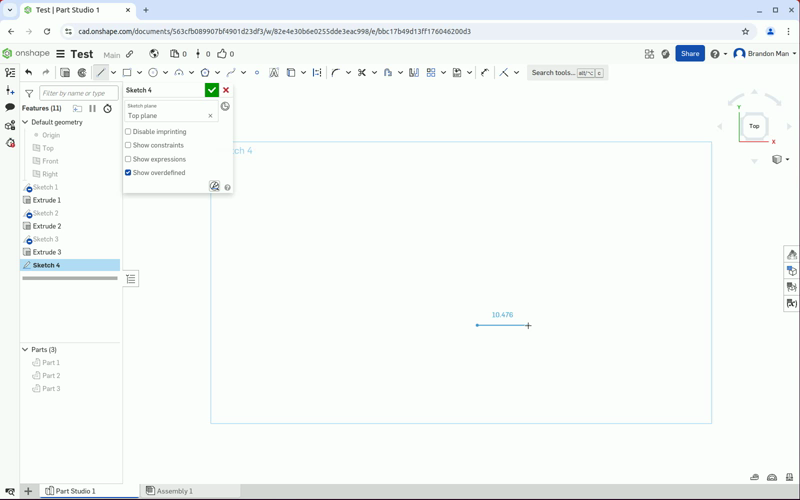
key_down(shift)
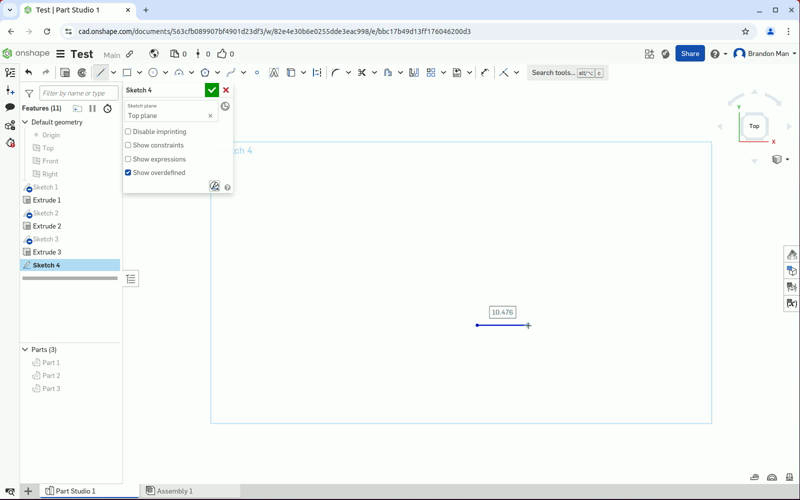
mouse_move(558, 325)
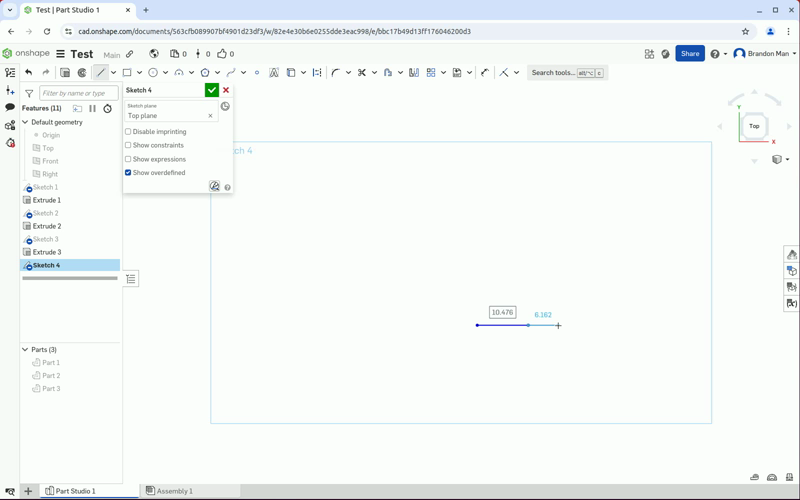
mouse_move(528, 300)
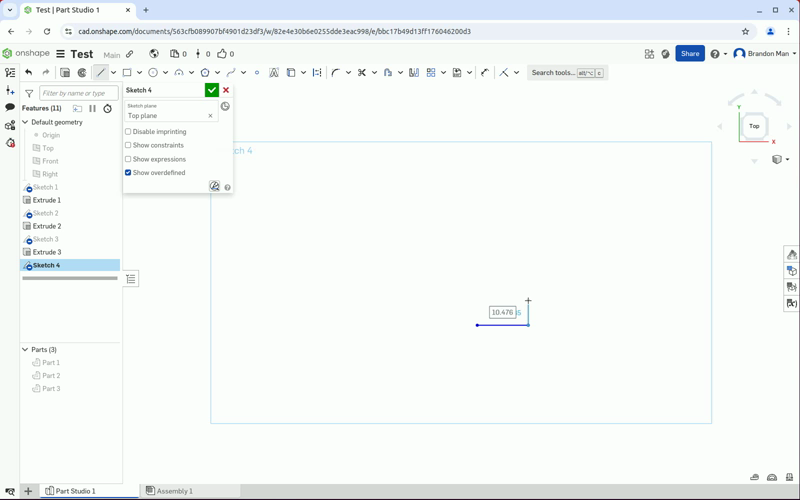
click(528, 300)
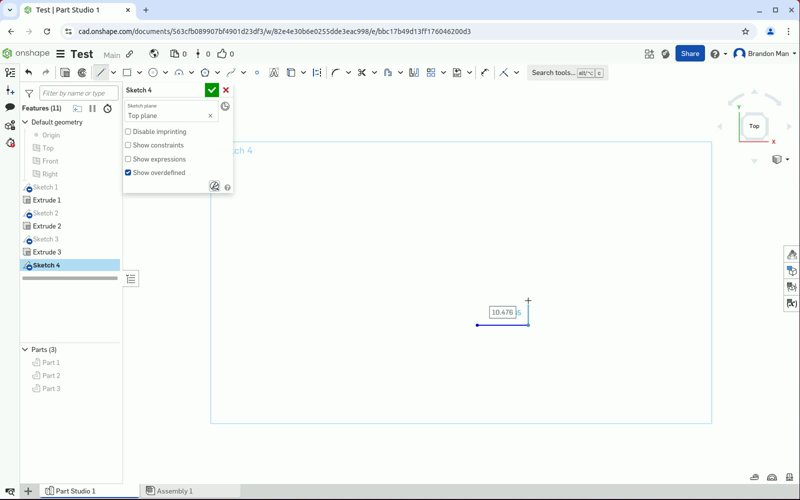
key_up(shift)
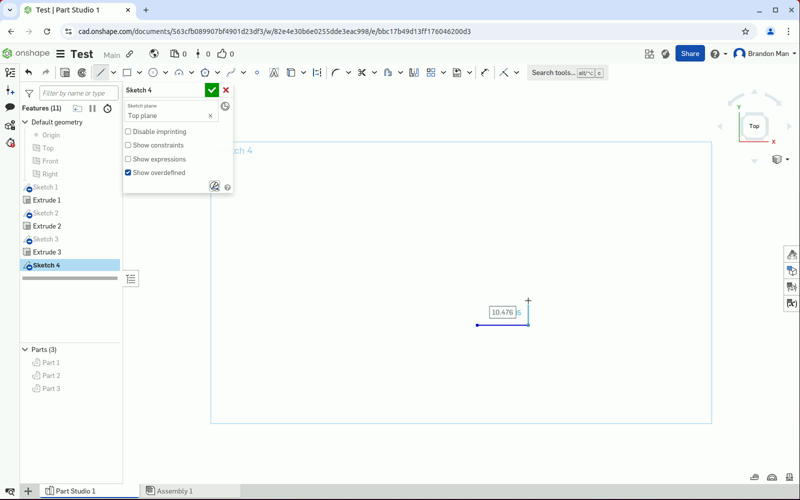
key_down(shift)
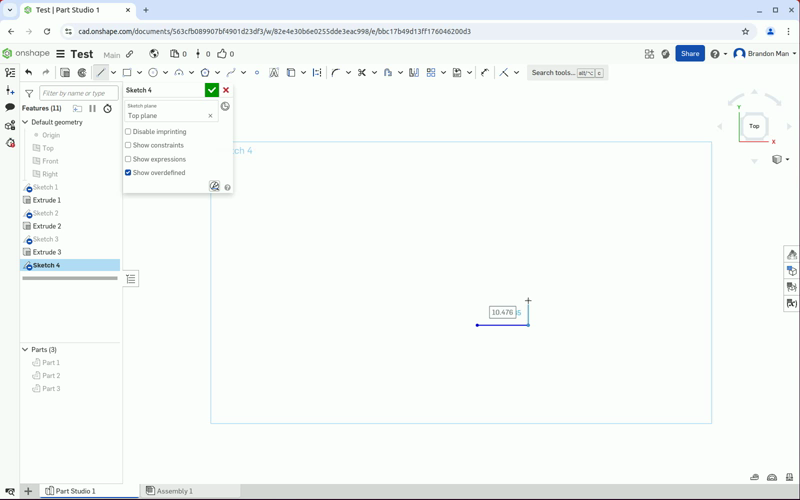
mouse_move(558, 300)
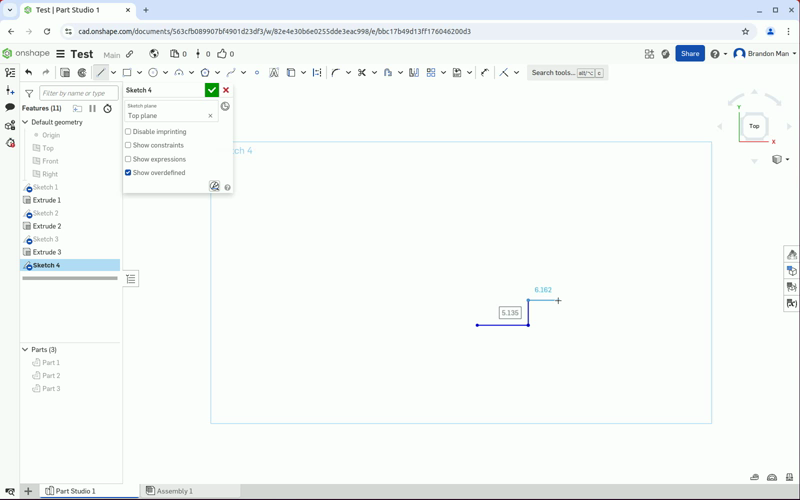
mouse_move(477, 300)
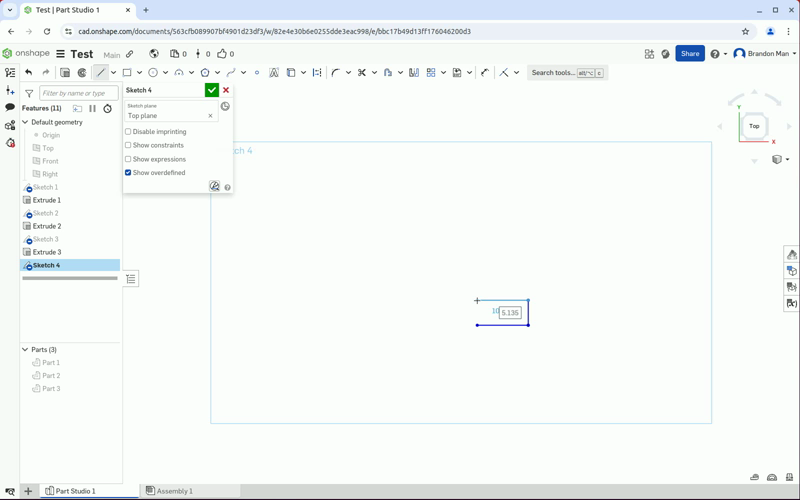
click(477, 300)
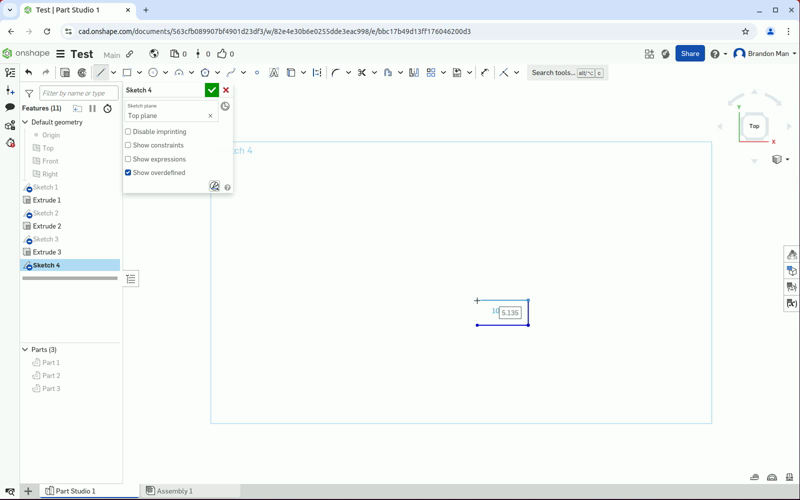
key_up(shift)
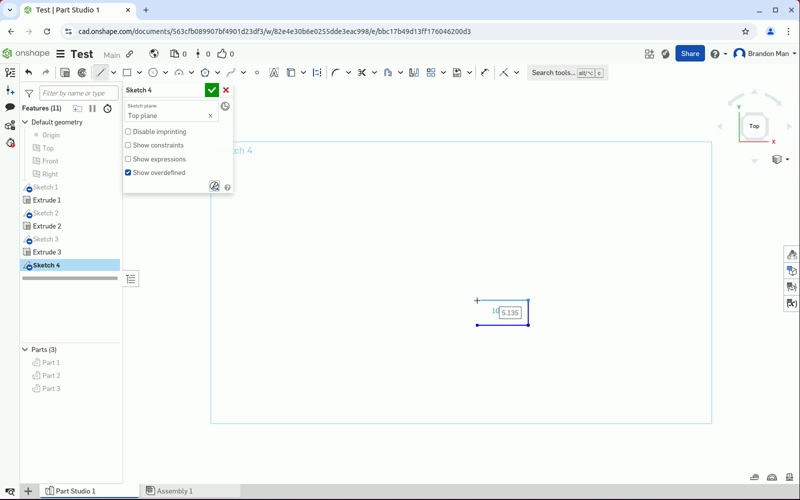
mouse_move(507, 300)
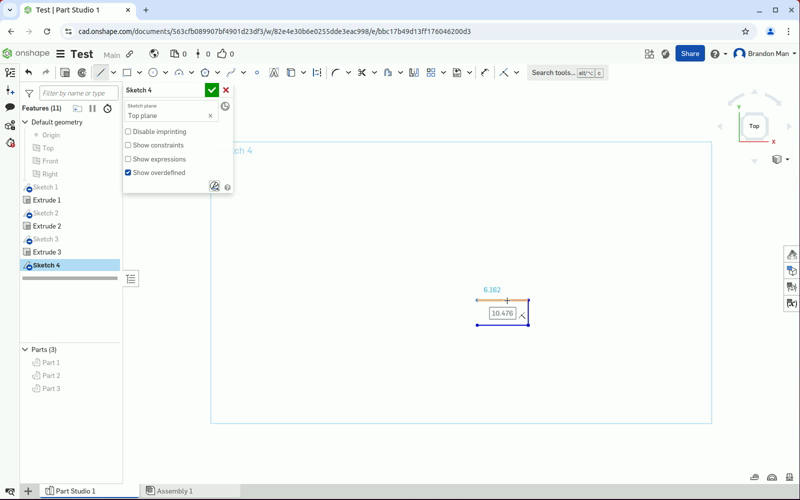
key_down(shift)
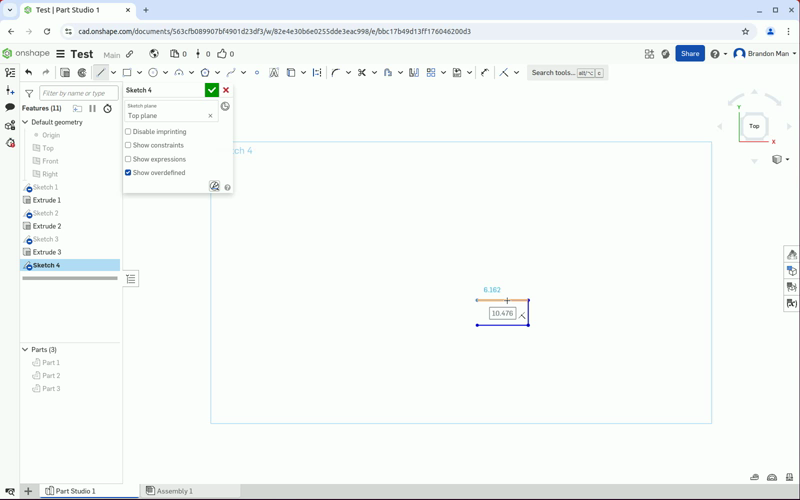
mouse_move(477, 325)
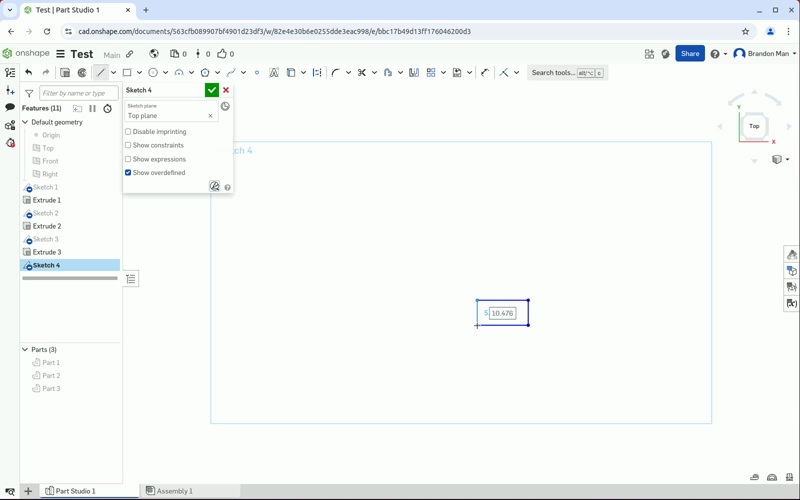
key_up(shift)
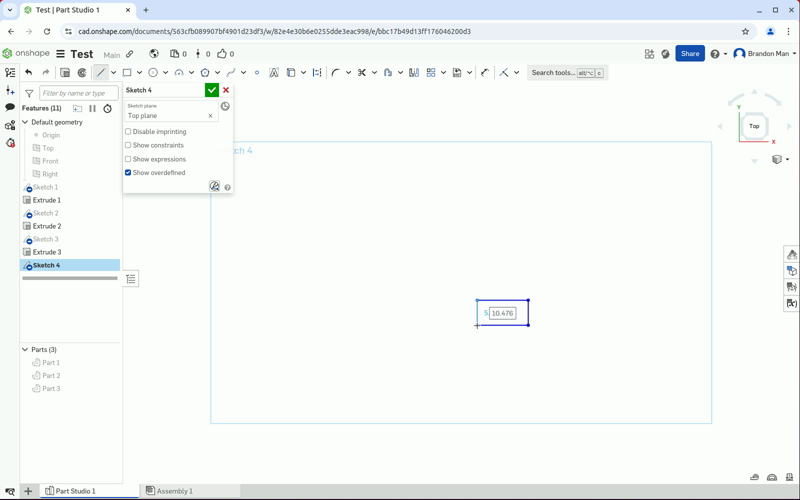
click(477, 325)
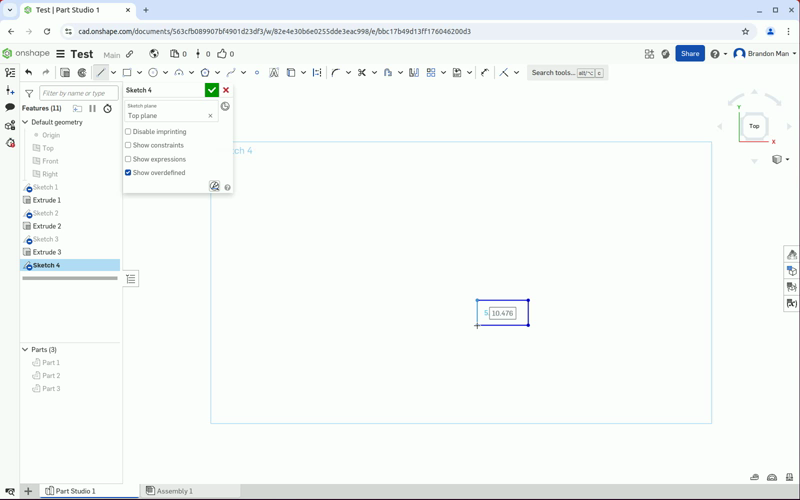
key(esc)
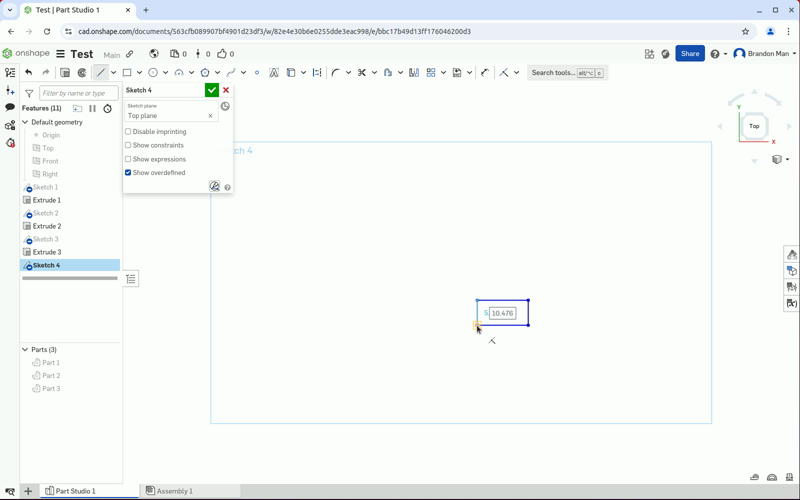
mouse_move(488, 312)
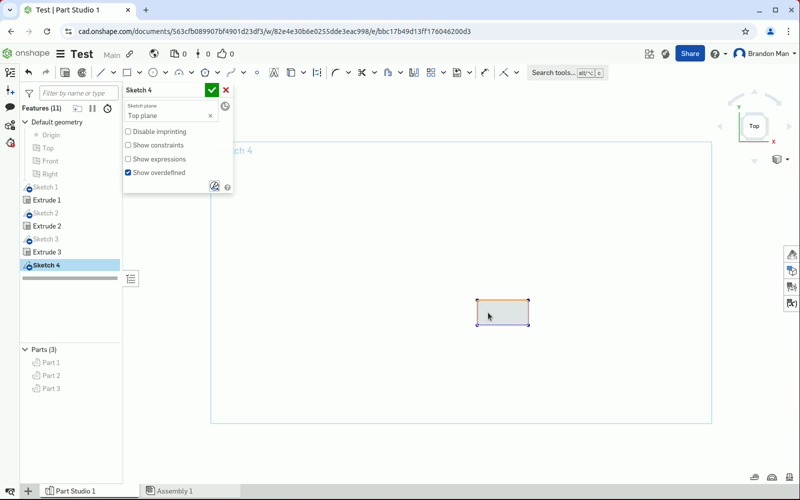
scroll(6)
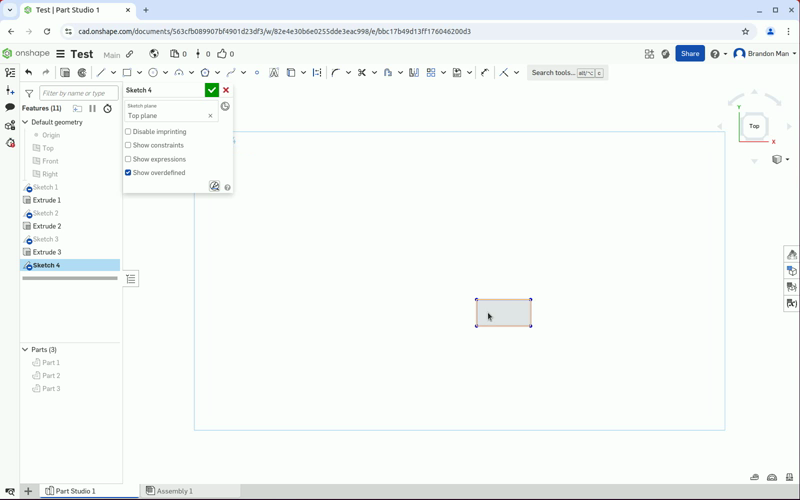
scroll(6)
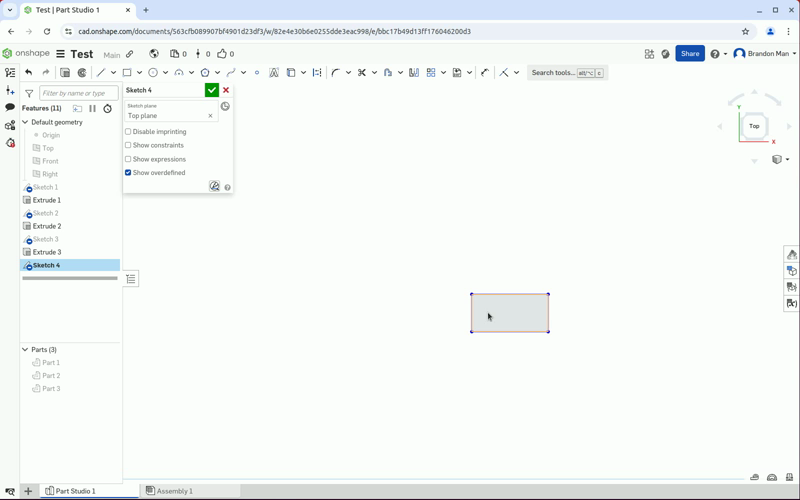
scroll(6)
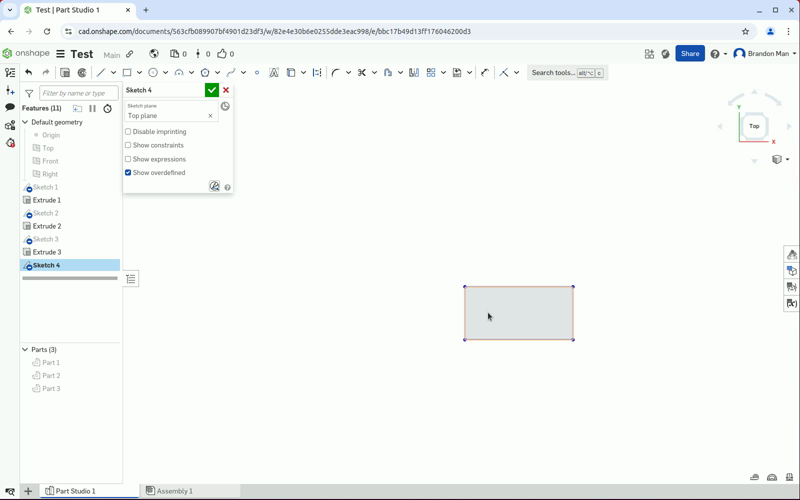
scroll(6)
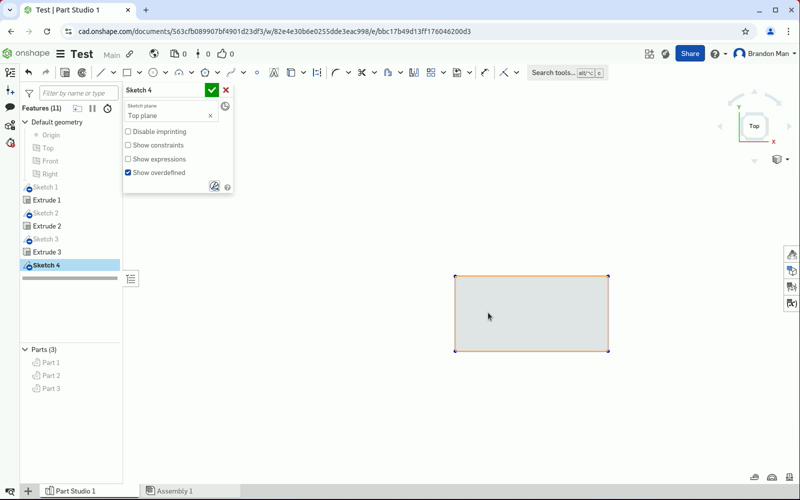
scroll(6)
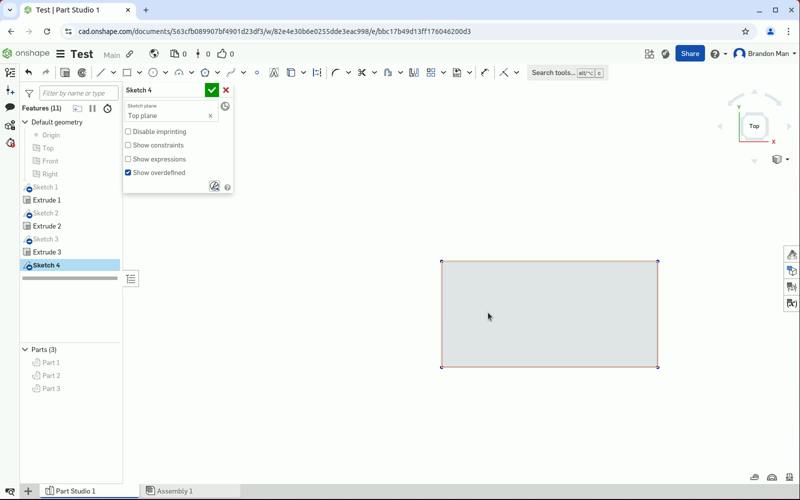
scroll(6)
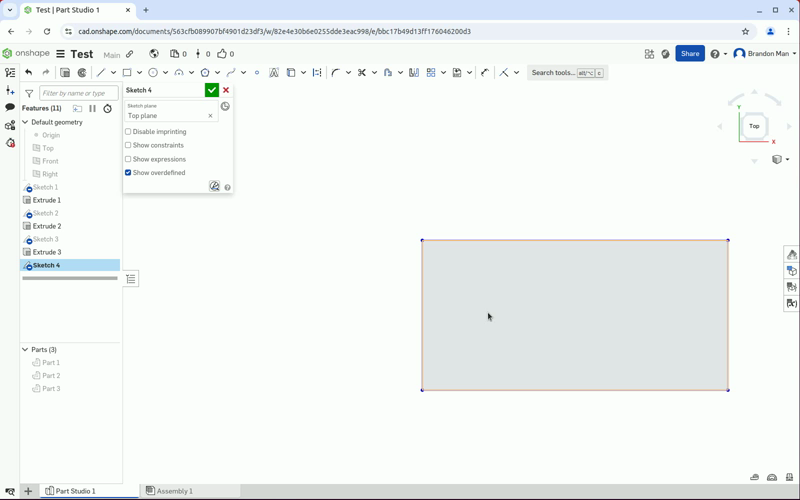
scroll(6)
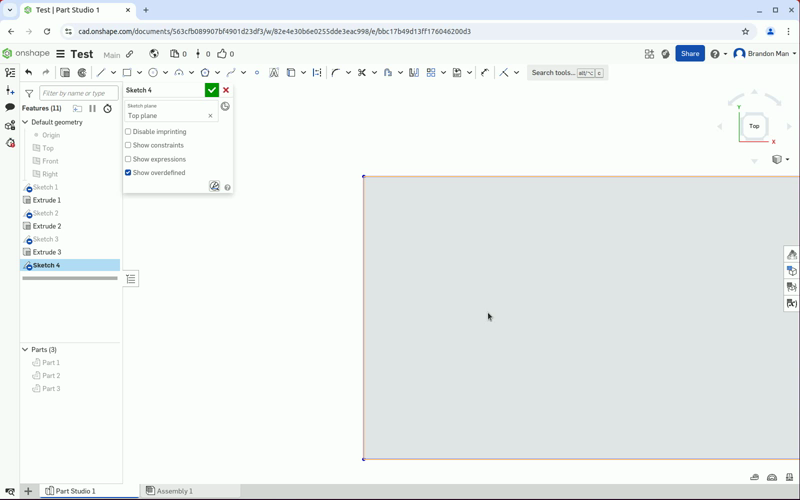
click(488, 312)
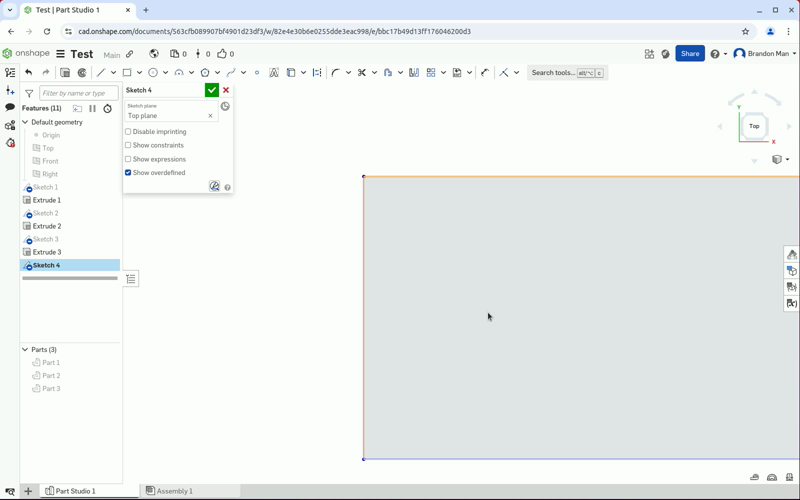
scroll(-6)
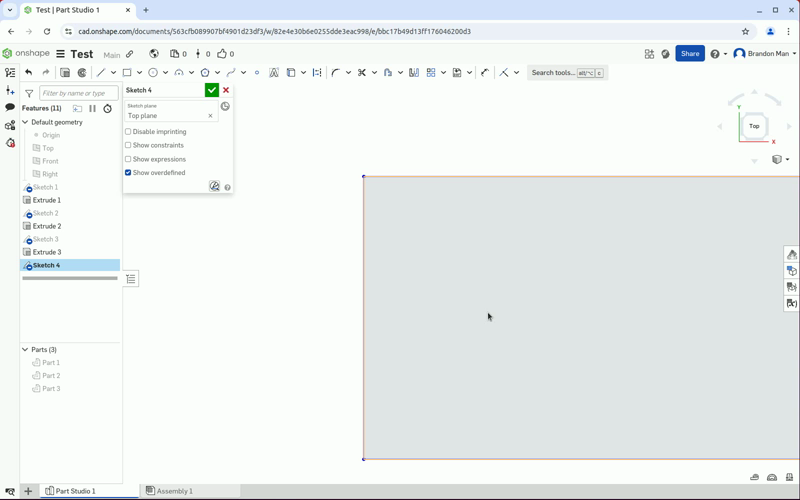
scroll(-6)
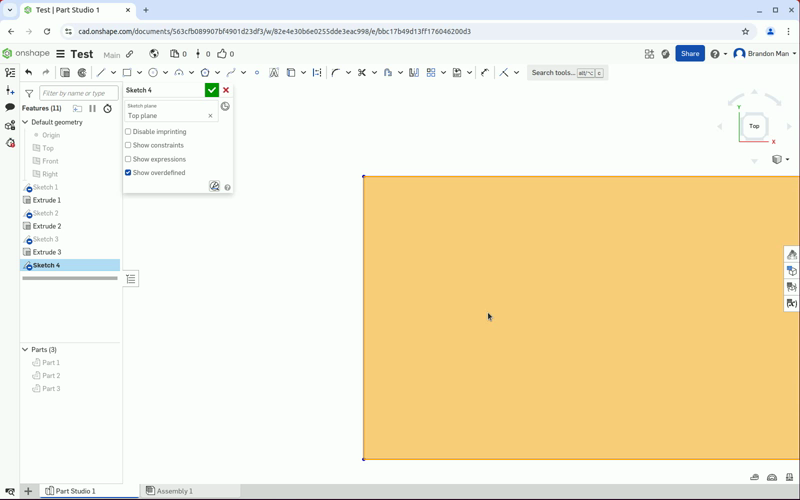
scroll(-6)
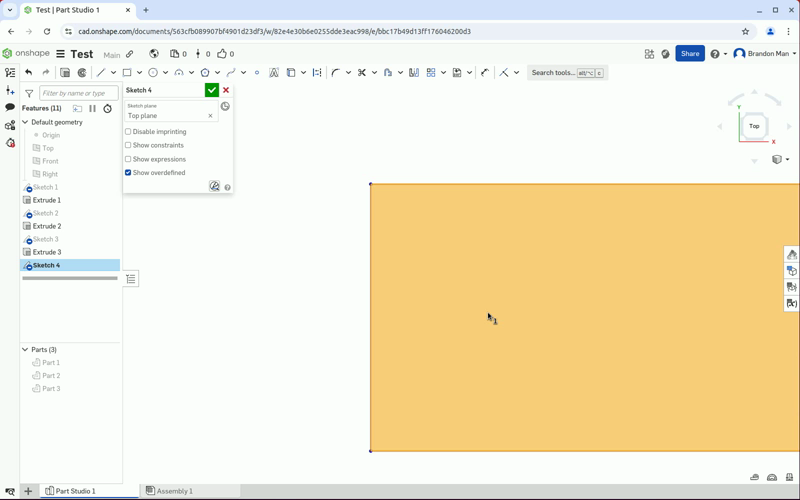
scroll(-6)
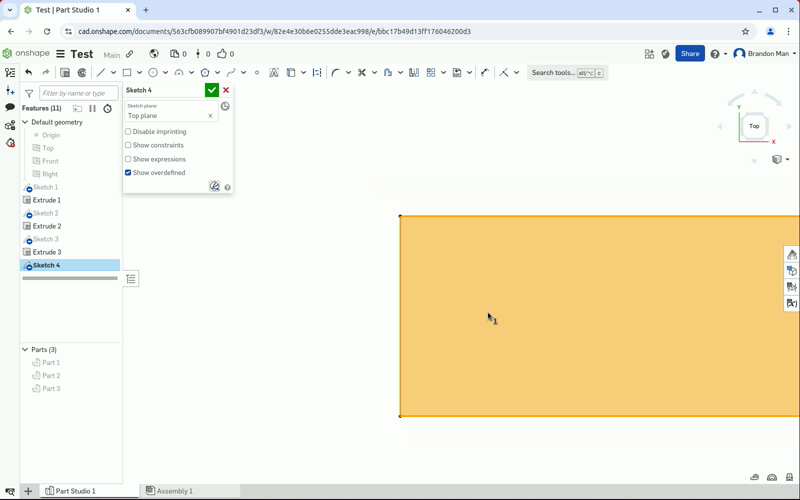
scroll(-6)
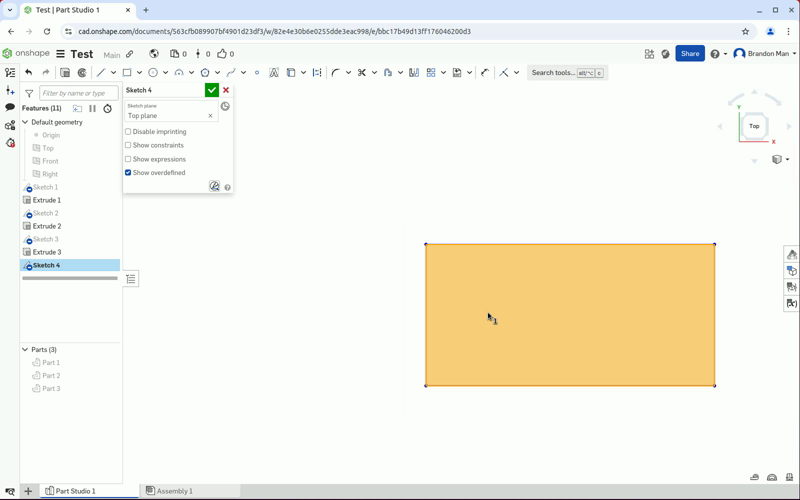
scroll(-6)
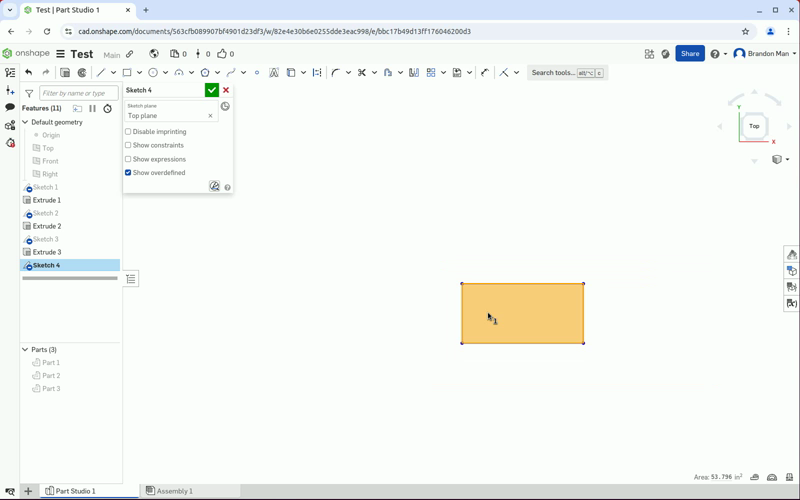
scroll(-6)
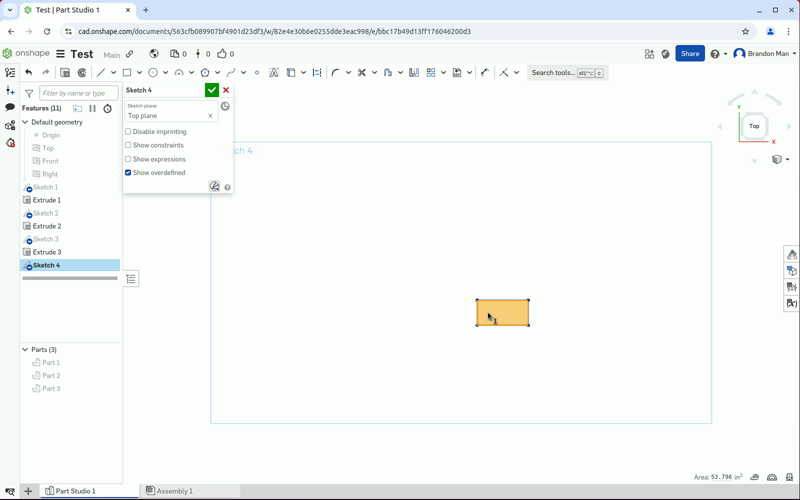
mouse_move(73, 352)
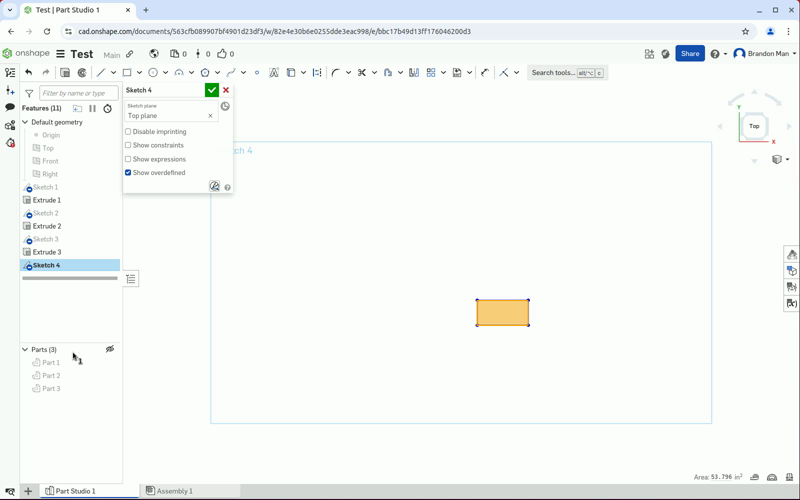
key(shift+y)
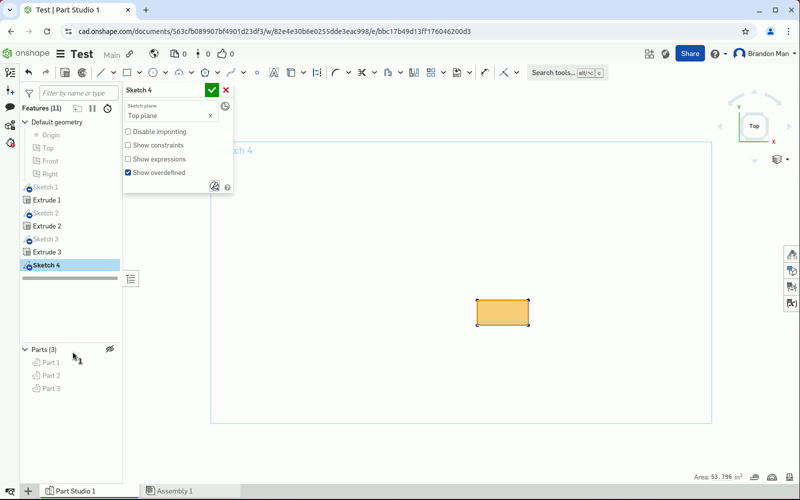
key(shift+e)
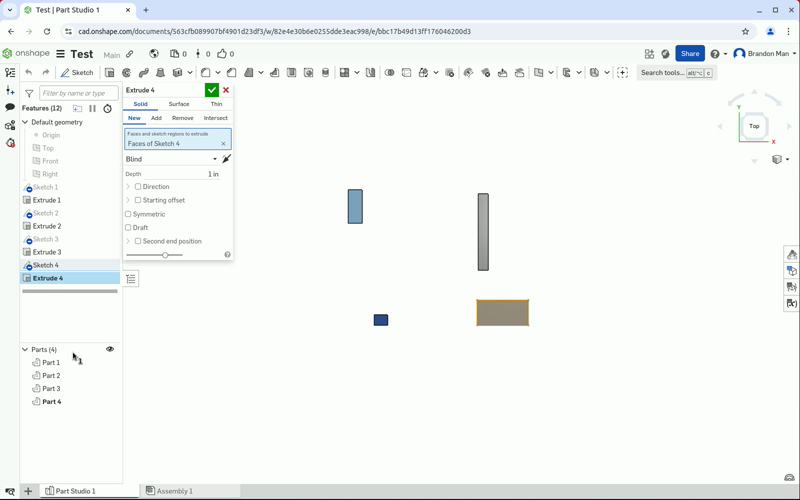
mouse_move(143, 106)
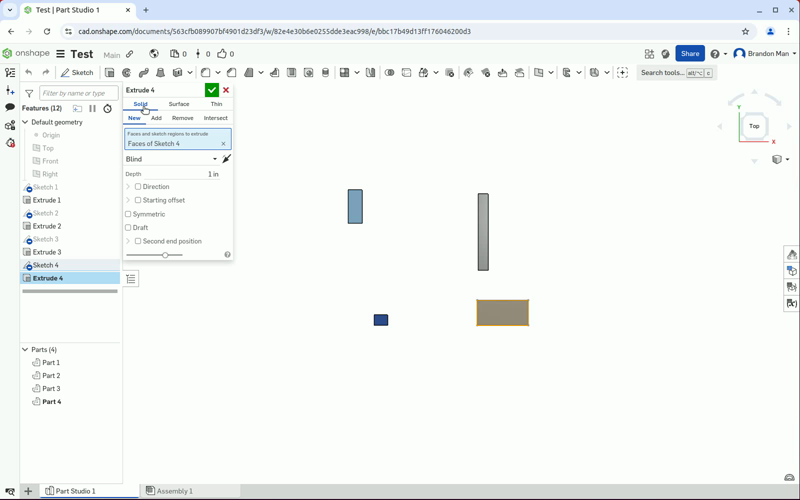
click(143, 106)
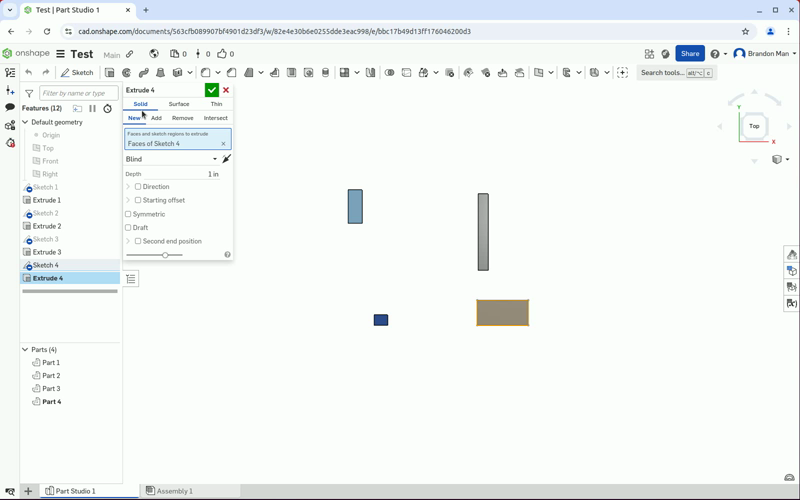
mouse_move(137, 120)
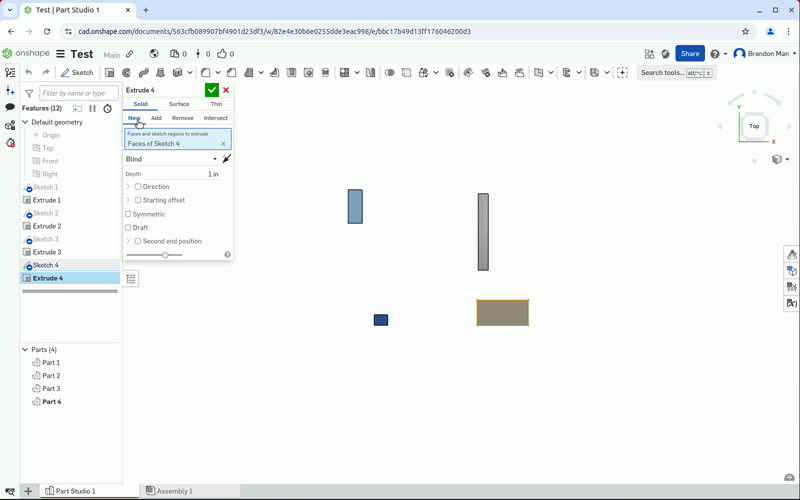
click(137, 120)
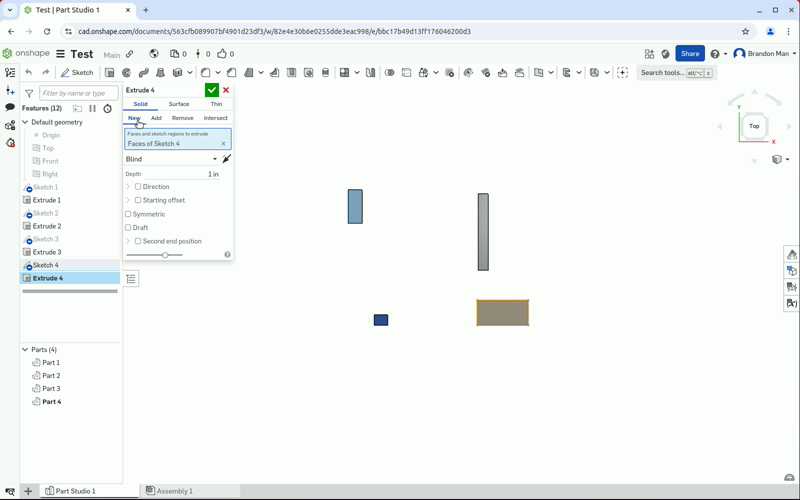
key(tab, 4)
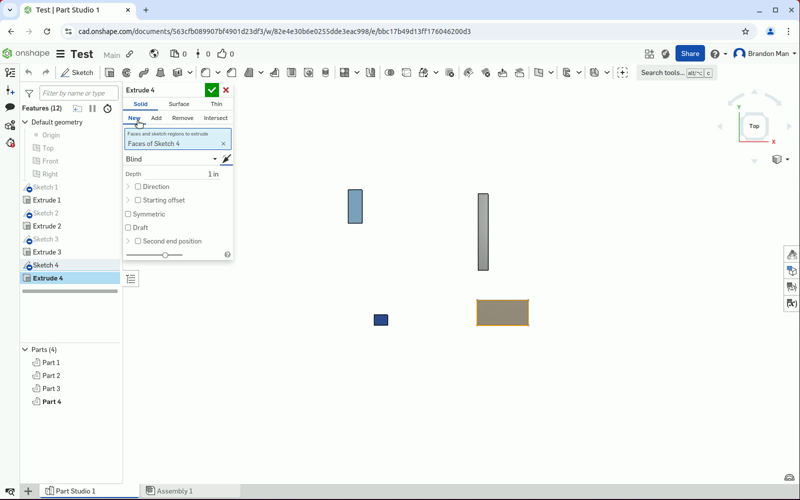
text(2.648)
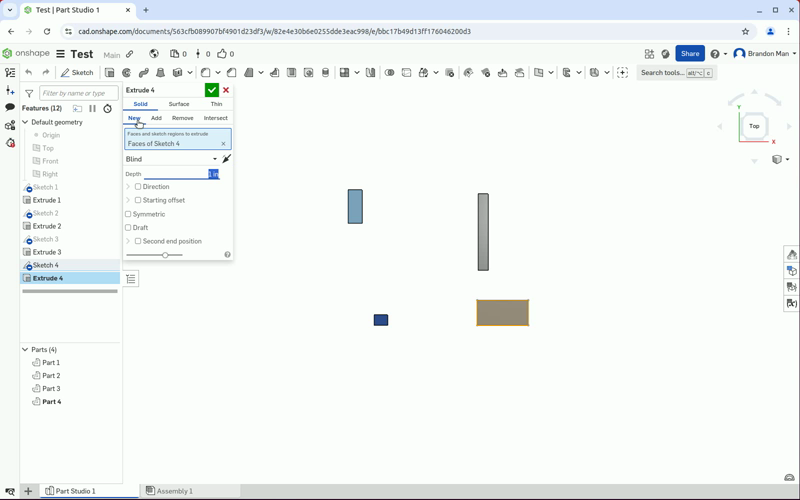
key(enter)
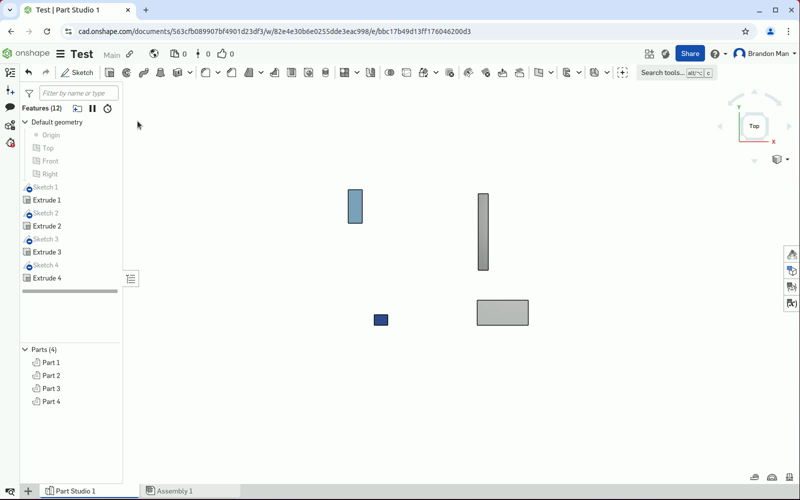
key(shift+h)
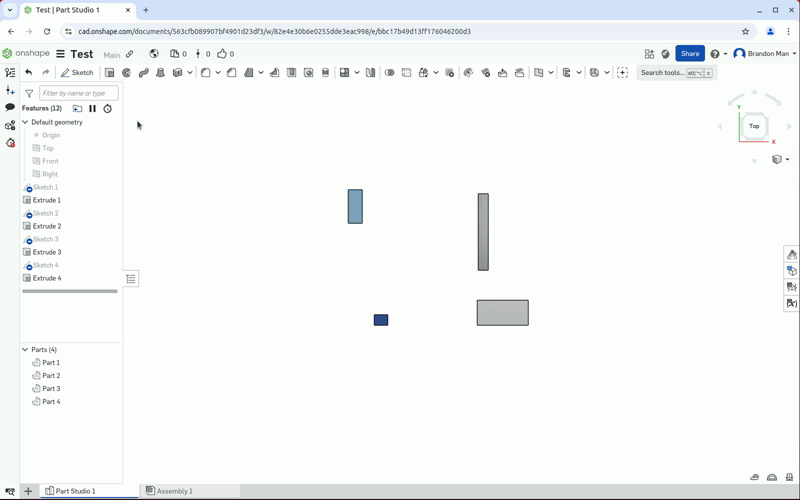
key(shift+h)
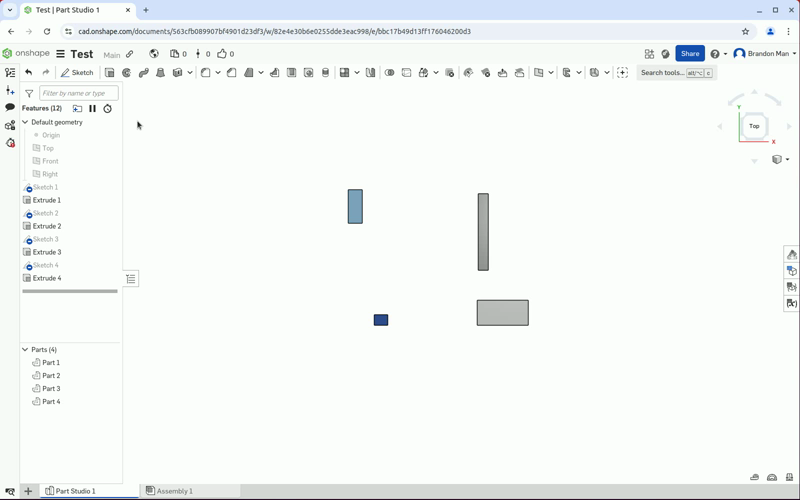
key(shift+7)
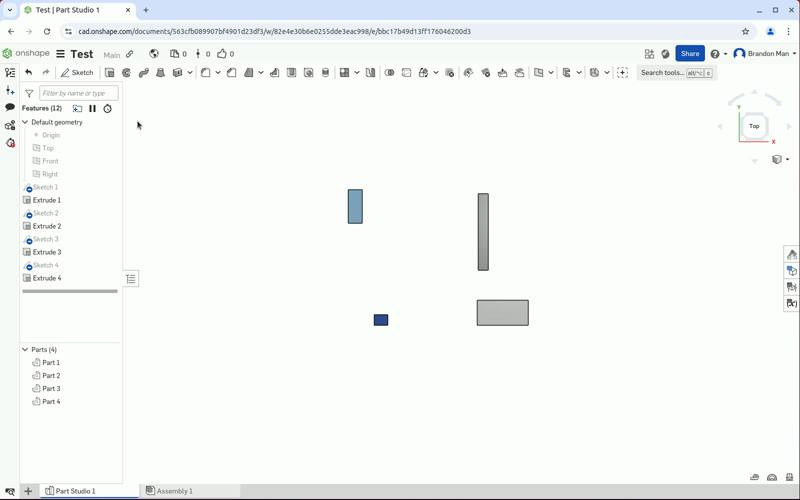
key(up, 3)
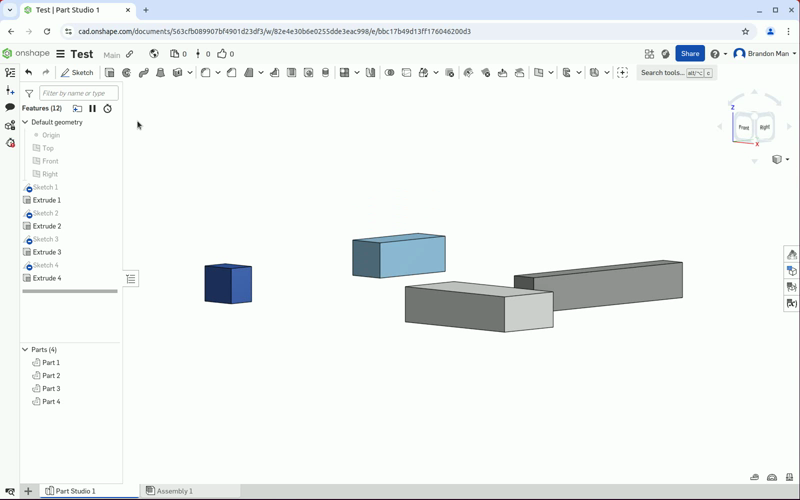
key(left, 3)
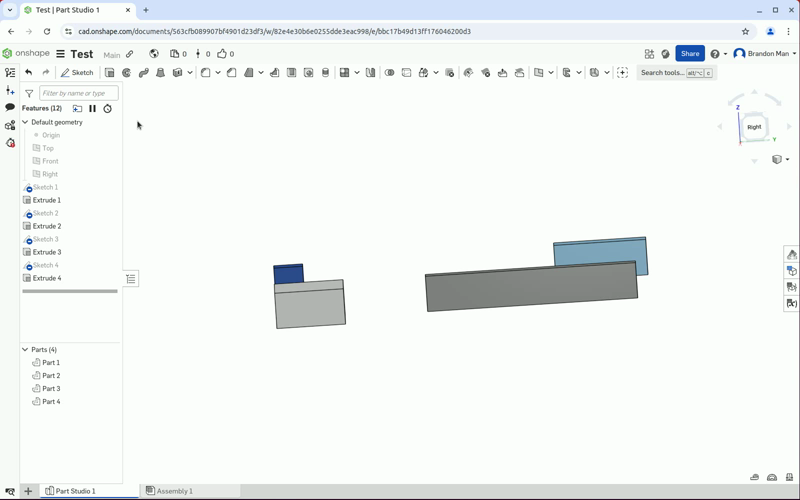
key(right, 3)
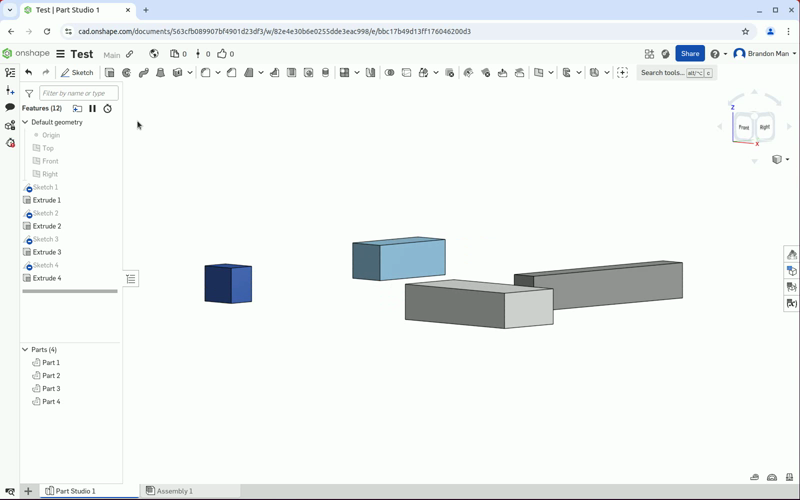
key(down, 3)
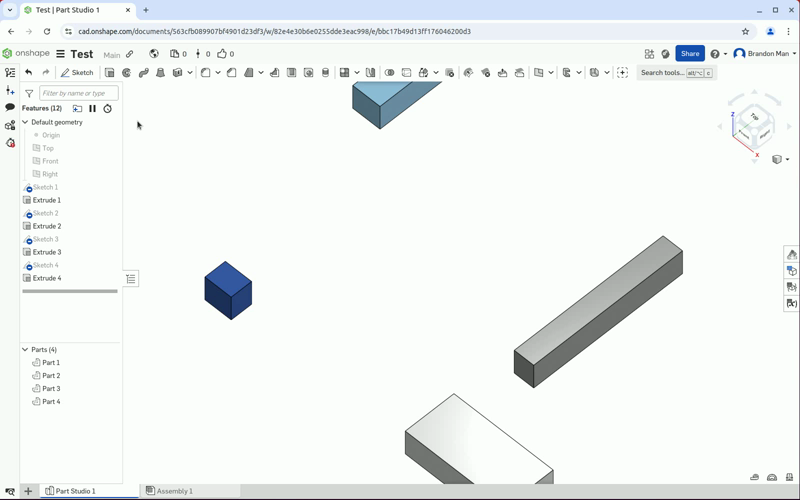
mouse_move(73, 189)
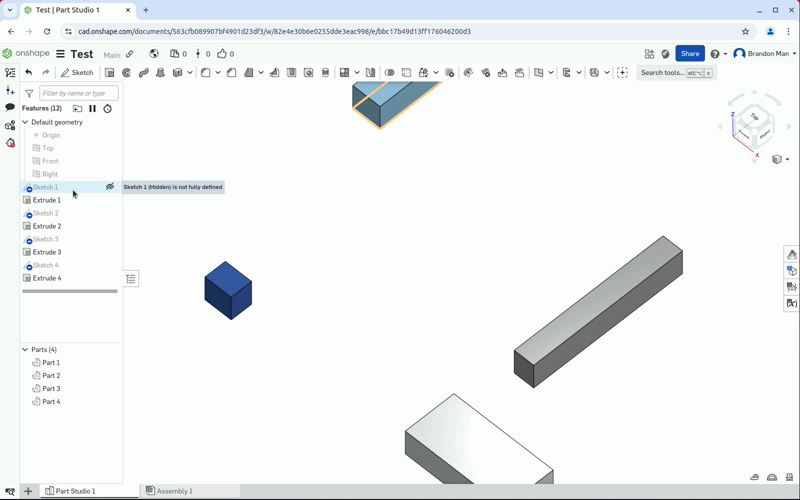
click(73, 189)